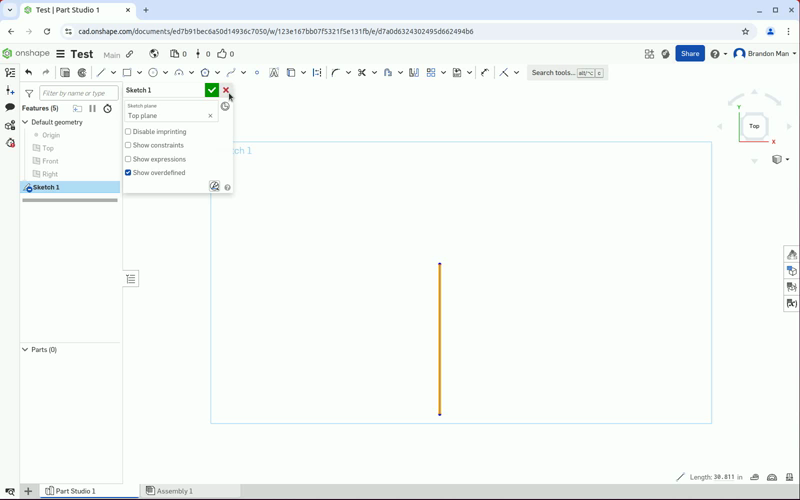
key(shift+h)
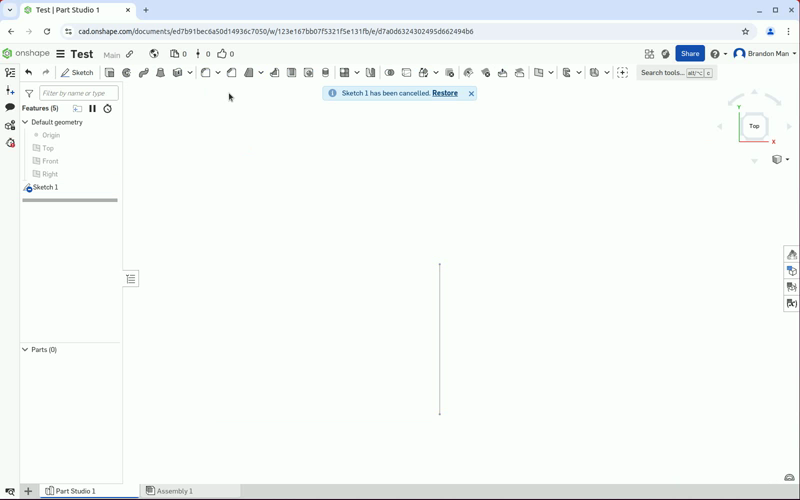
key(shift+s)
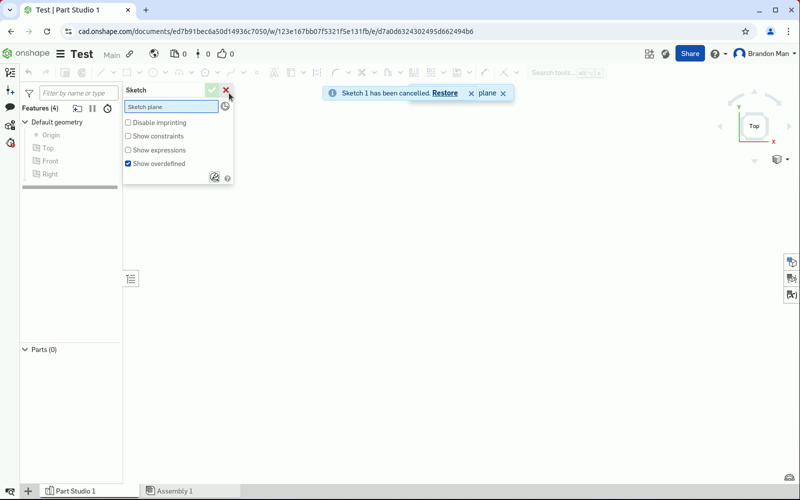
mouse_move(73, 150)
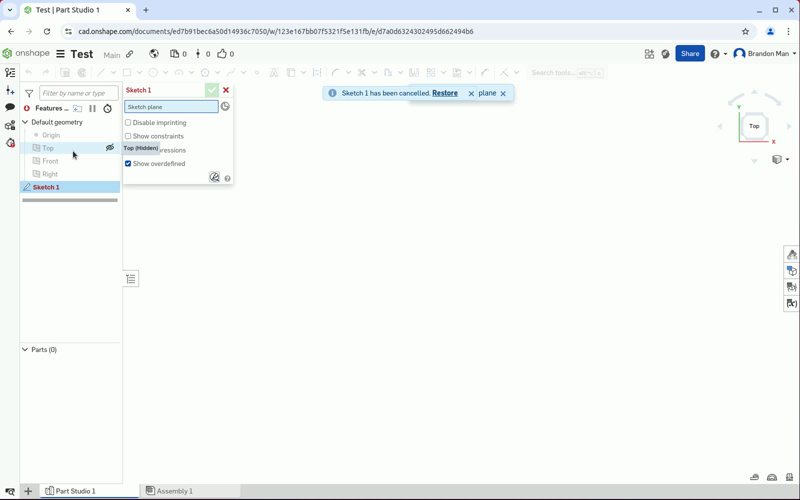
click(73, 150)
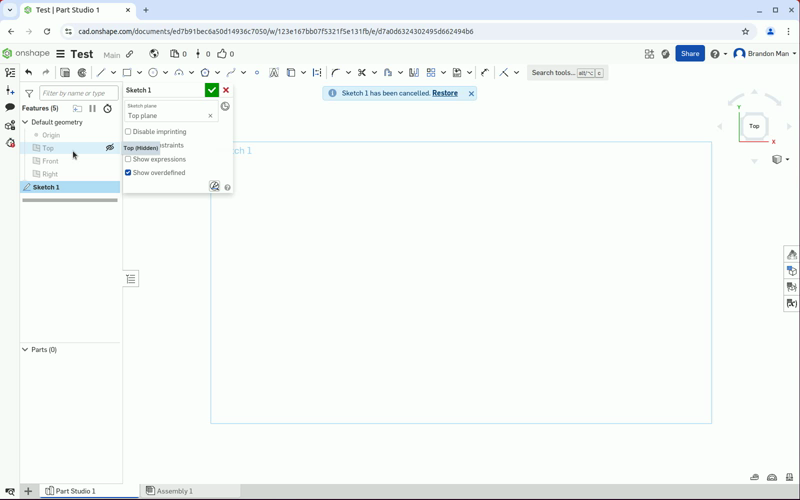
mouse_move(73, 352)
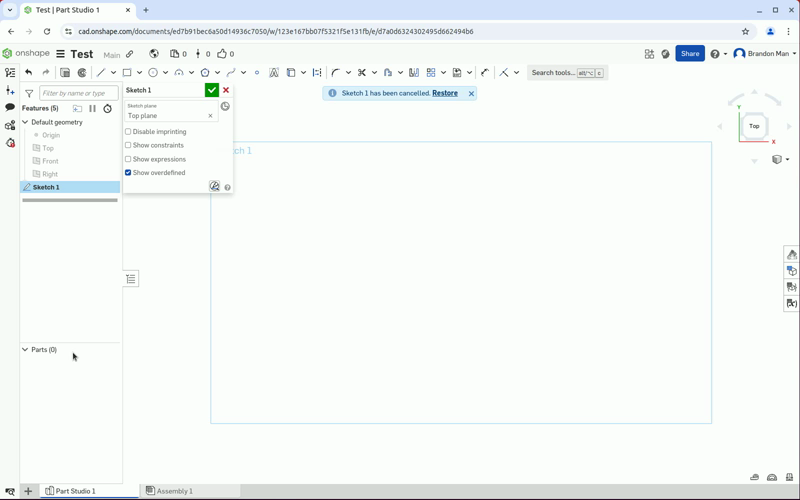
key(y)
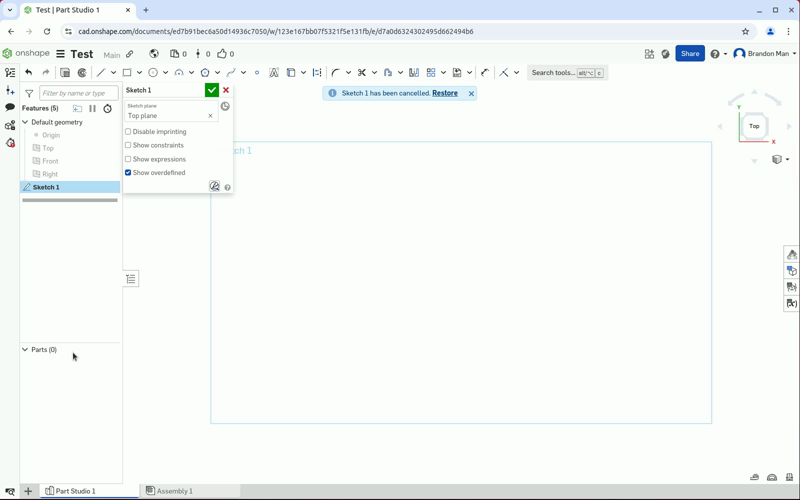
key(l)
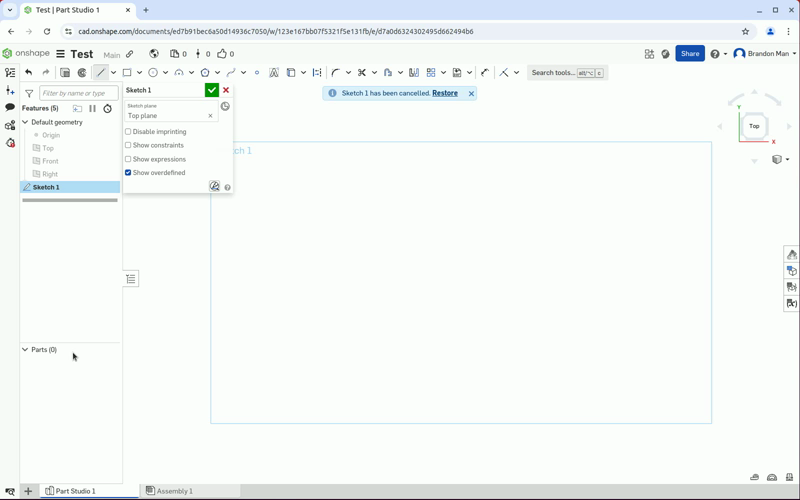
key_down(shift)
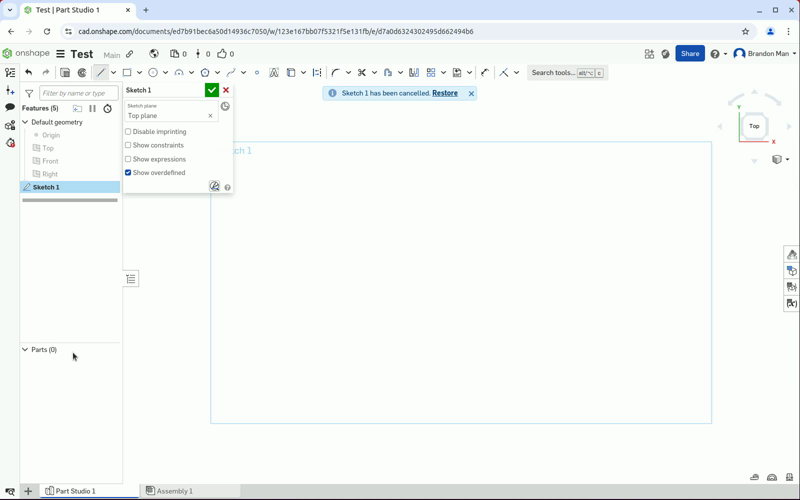
mouse_move(439, 177)
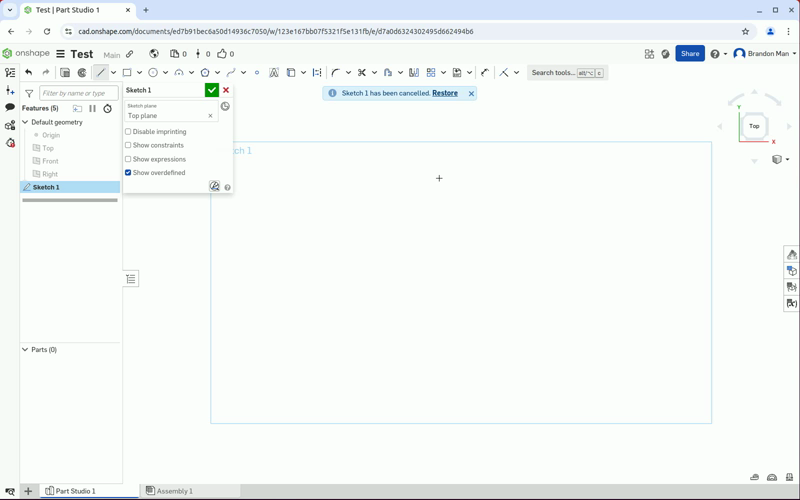
click(439, 177)
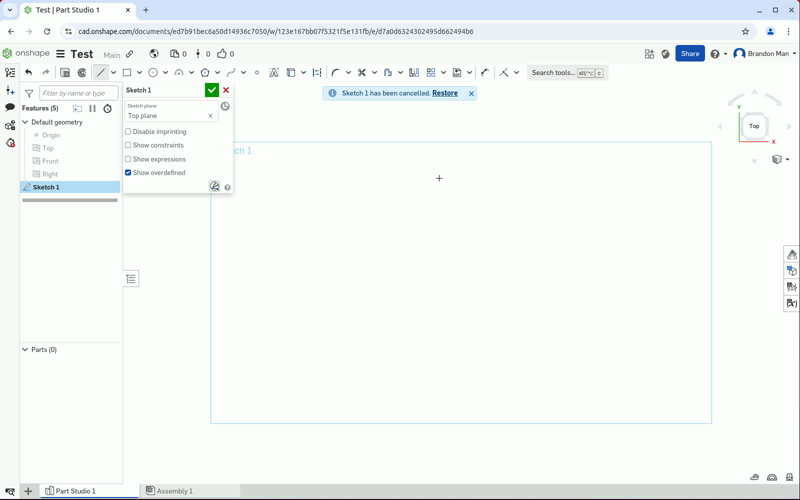
key_up(shift)
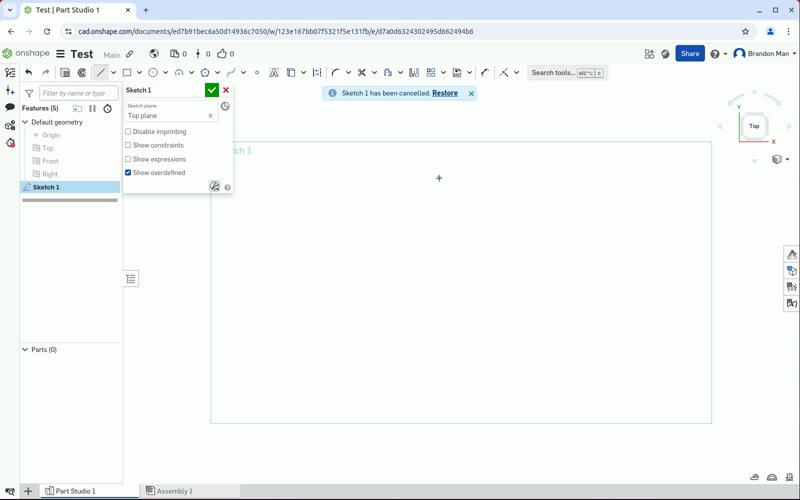
key_down(shift)
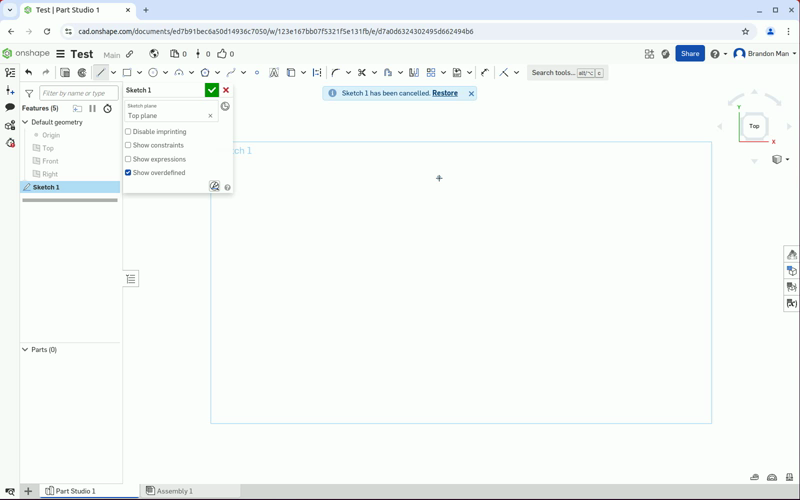
mouse_move(469, 177)
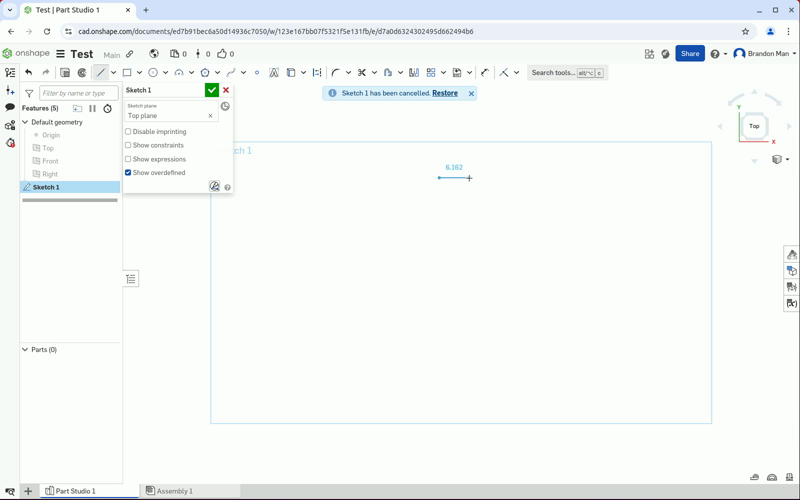
mouse_move(458, 177)
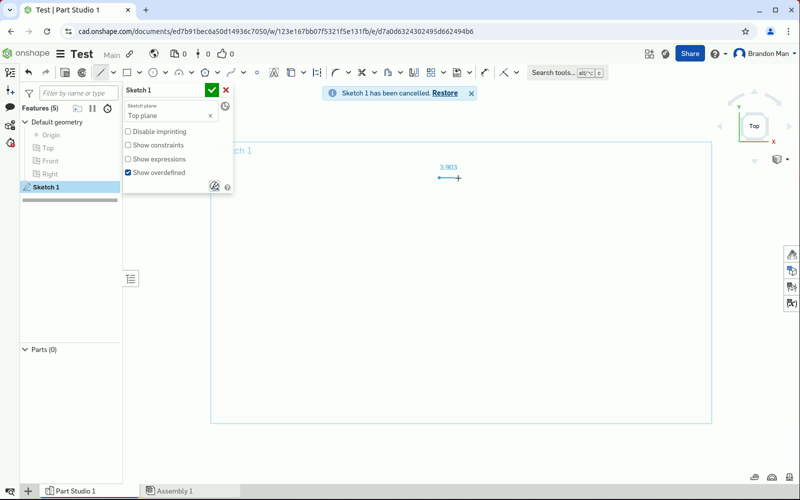
click(458, 177)
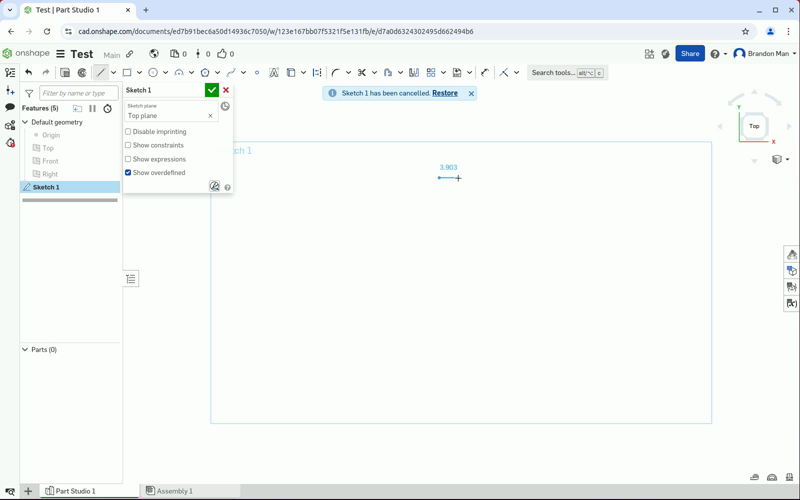
key_up(shift)
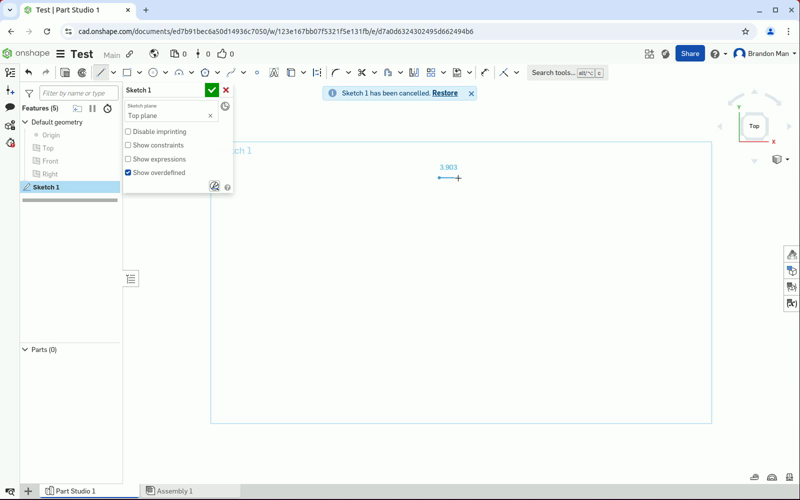
key(esc)
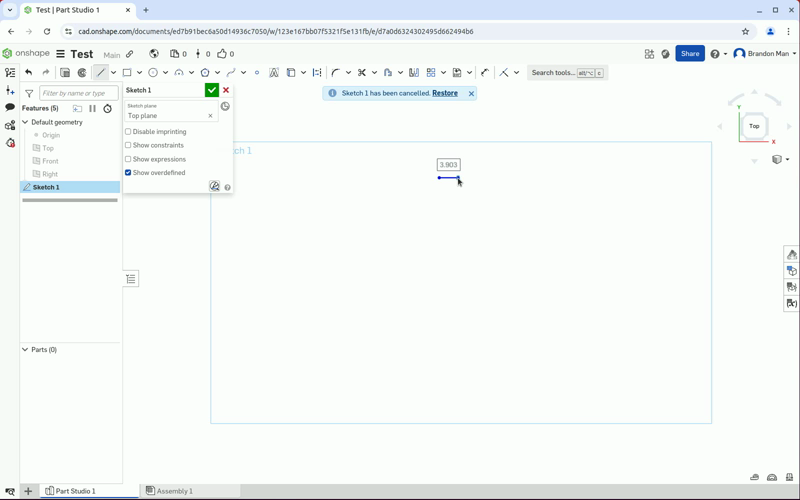
key(a)
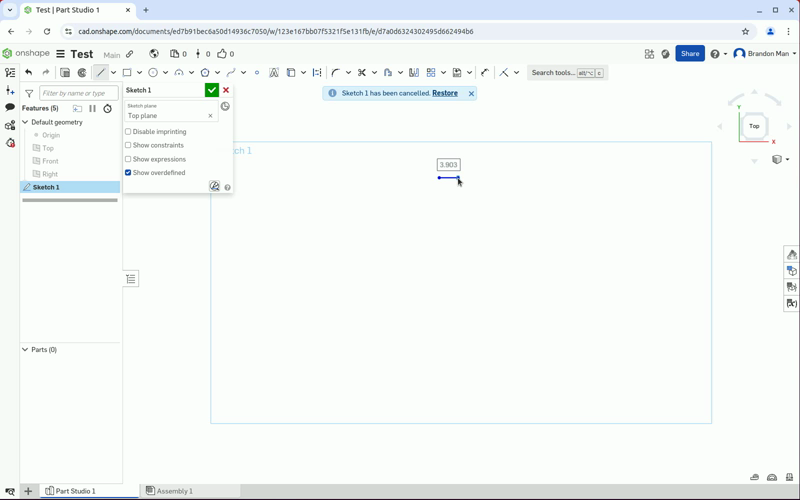
mouse_move(458, 177)
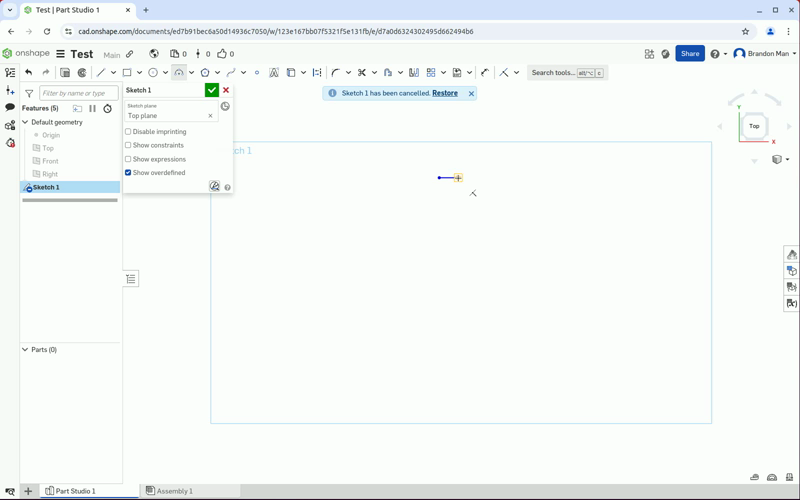
click(458, 177)
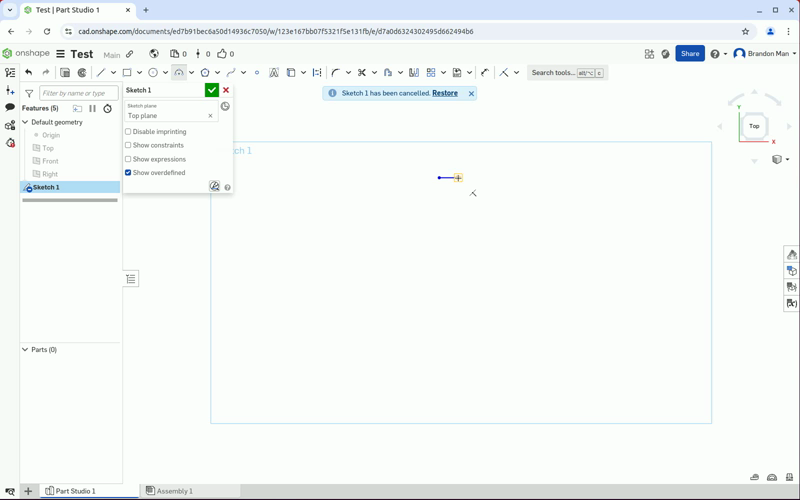
mouse_move(439, 177)
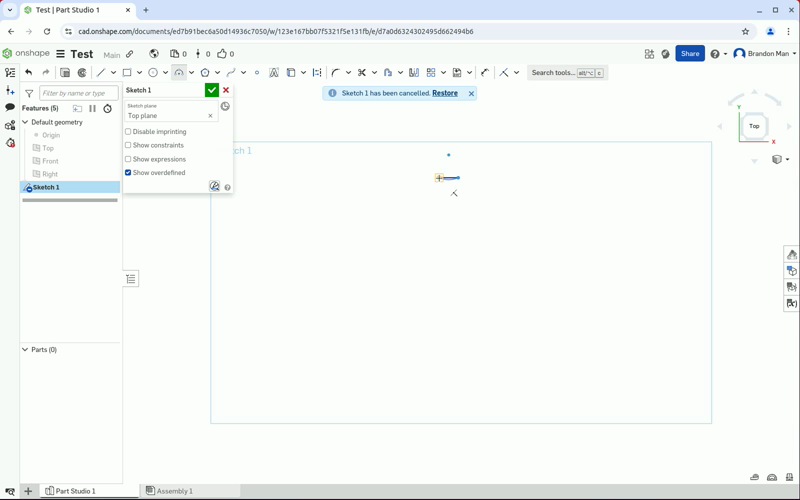
click(439, 177)
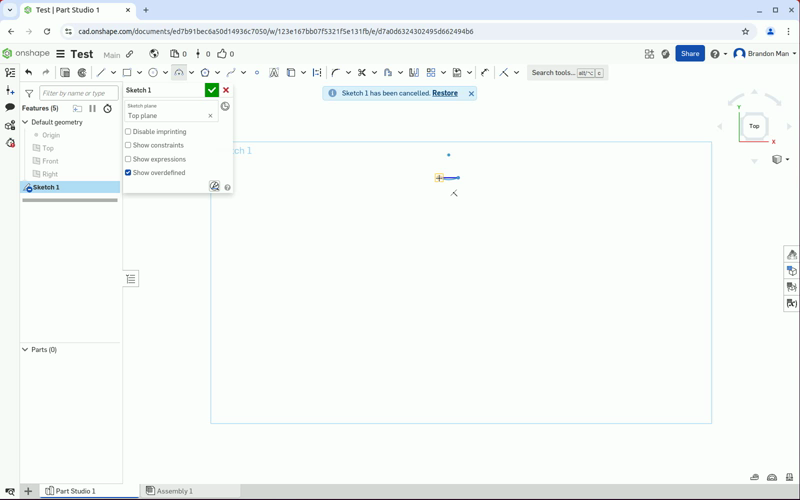
key_down(shift)
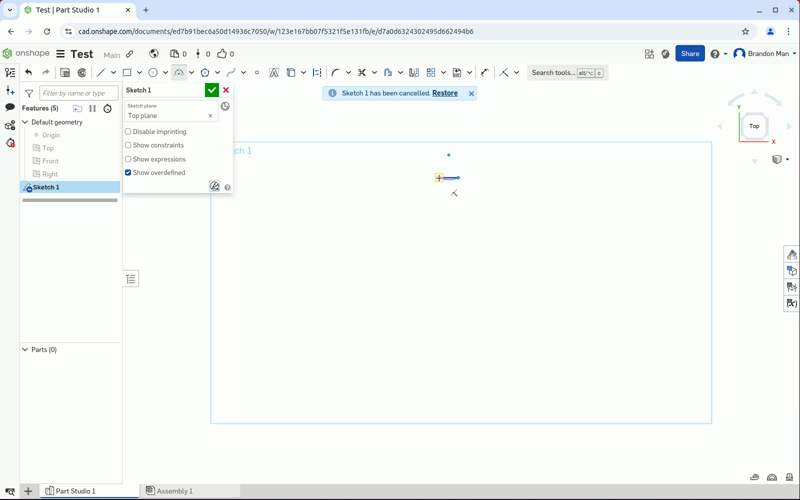
mouse_move(448, 169)
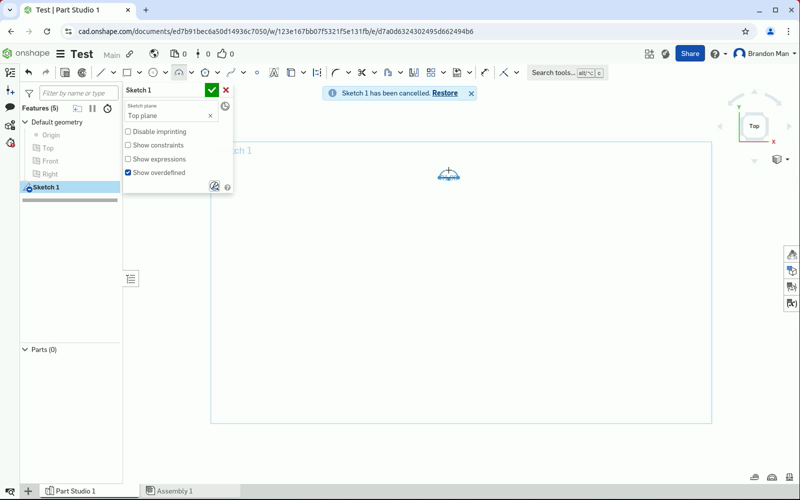
click(448, 169)
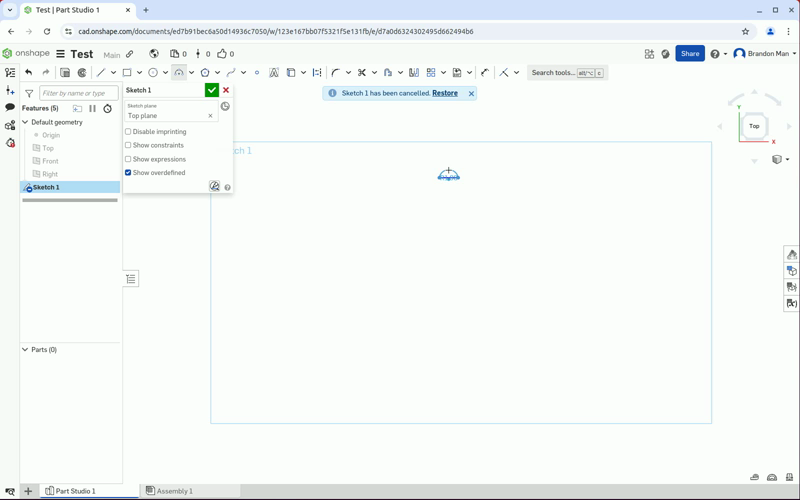
key_up(shift)
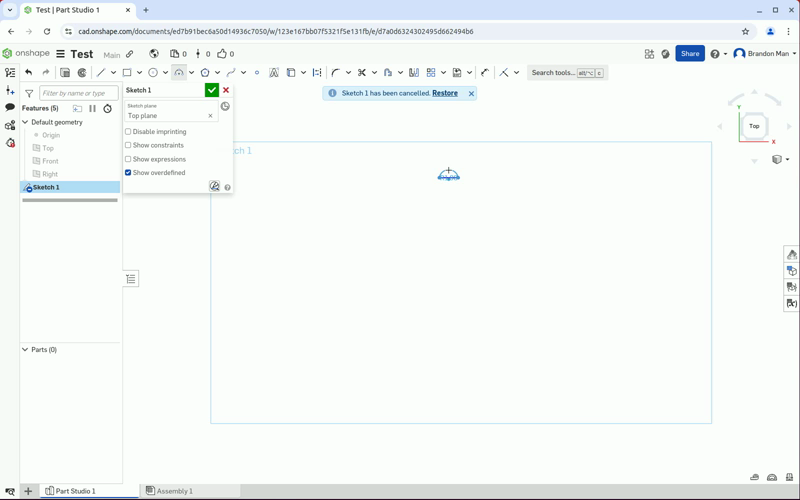
key(esc)
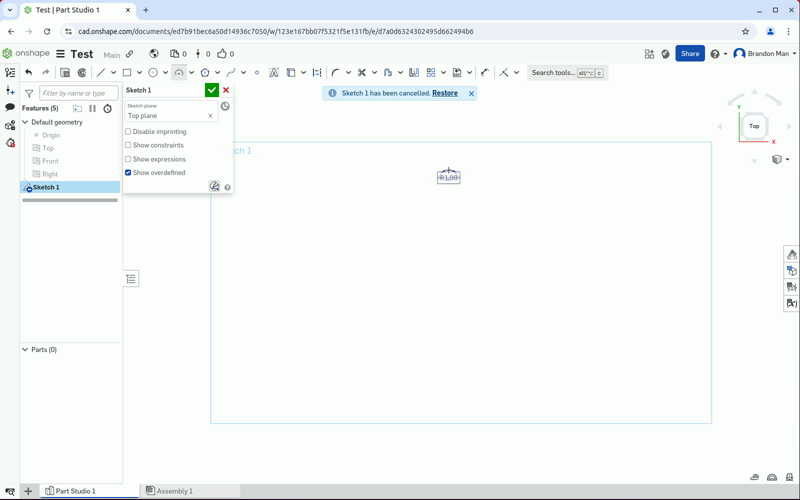
mouse_move(445, 171)
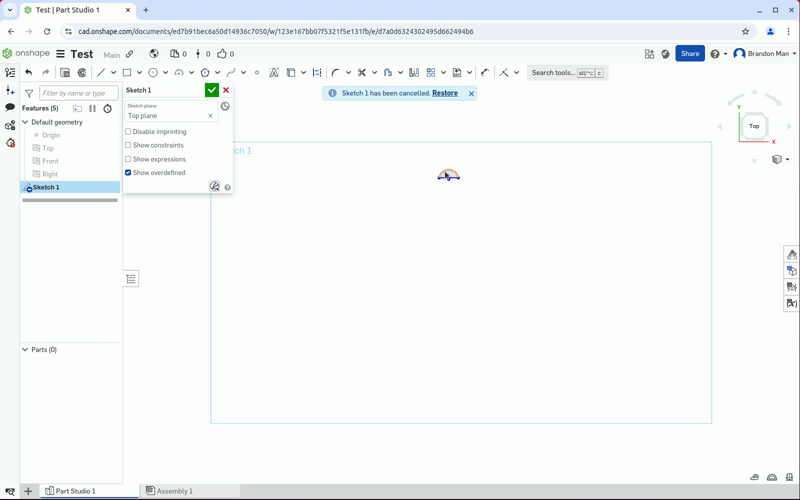
scroll(6)
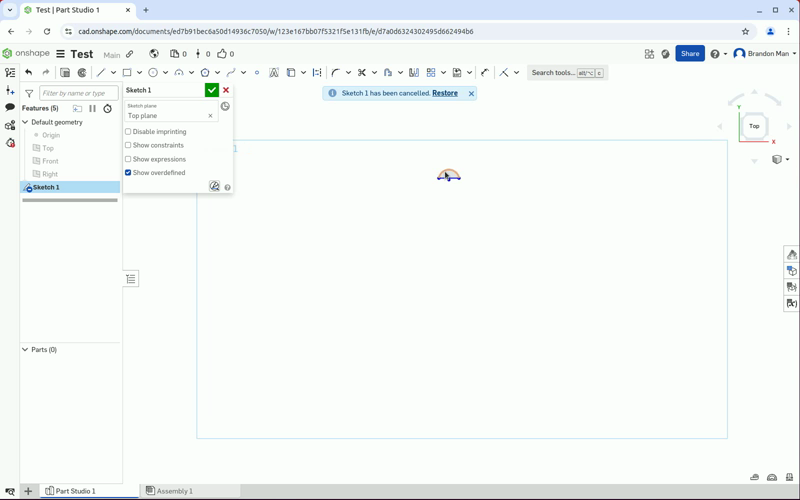
scroll(6)
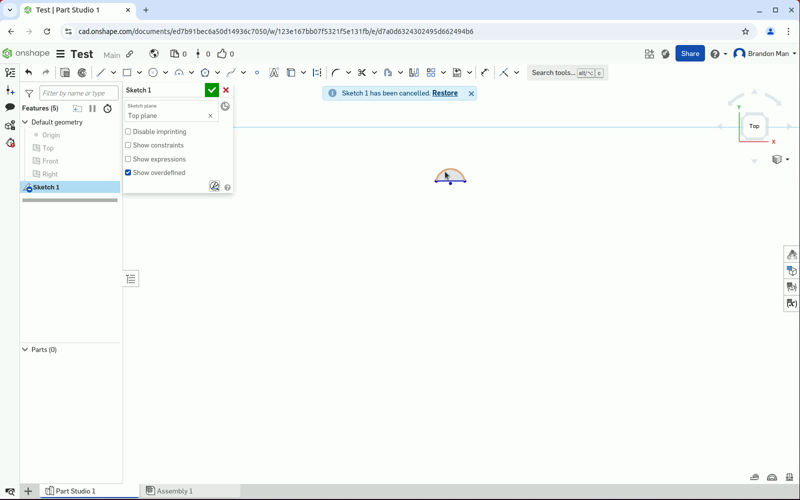
scroll(6)
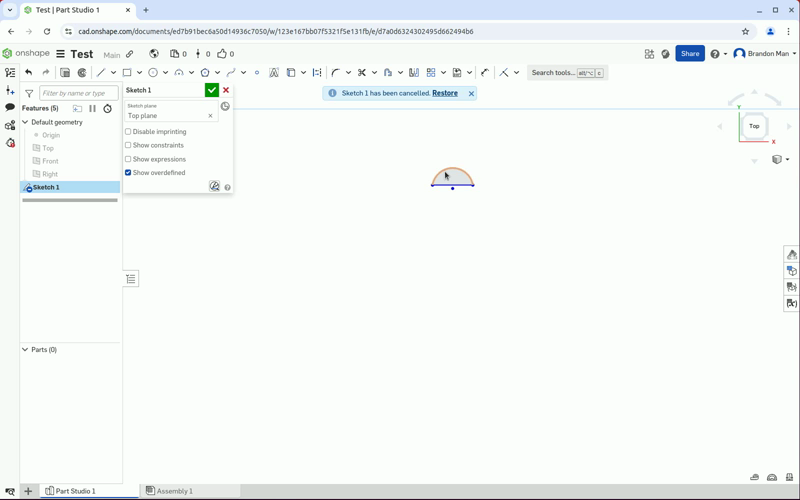
scroll(6)
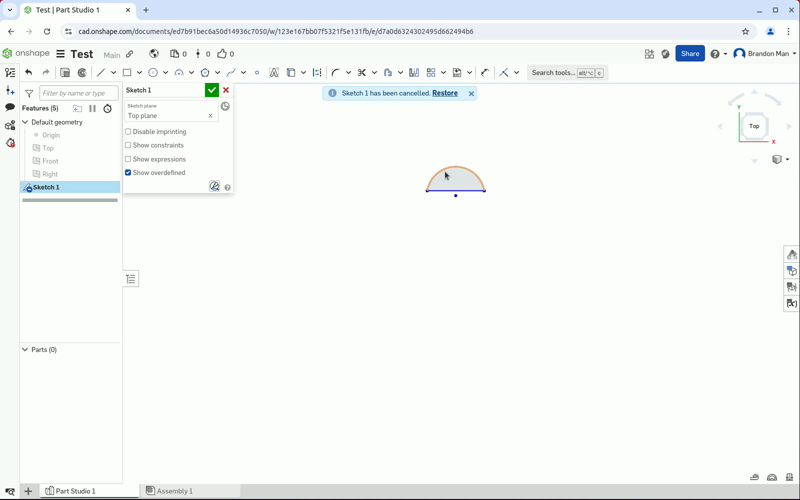
scroll(6)
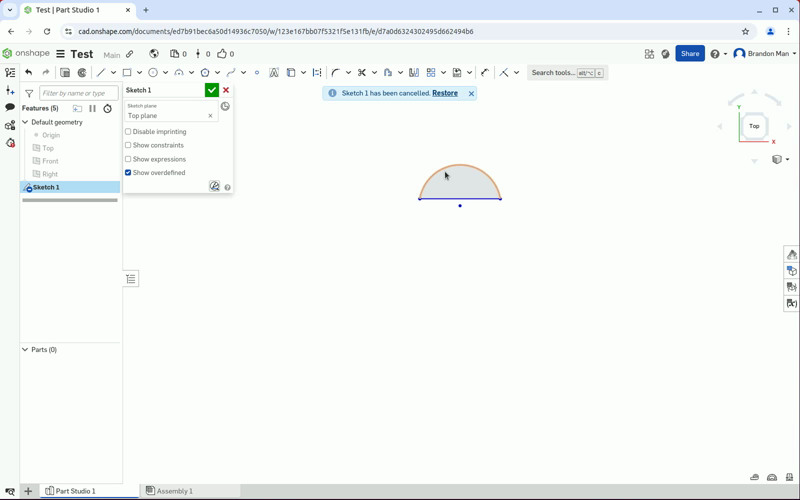
scroll(6)
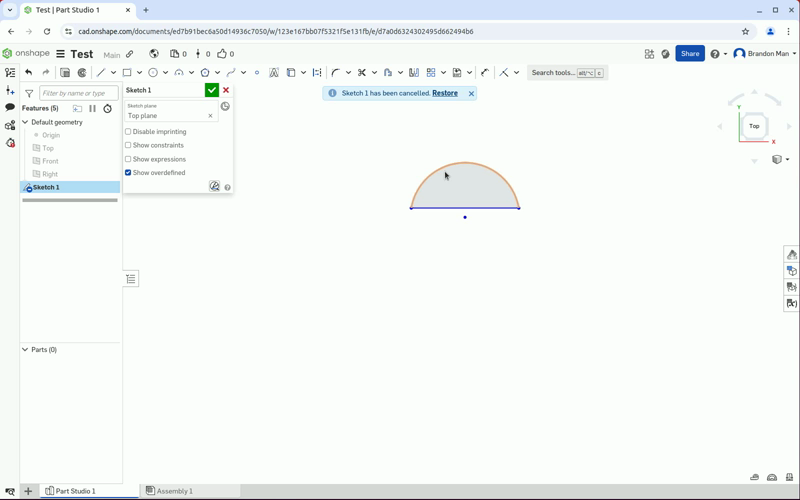
scroll(6)
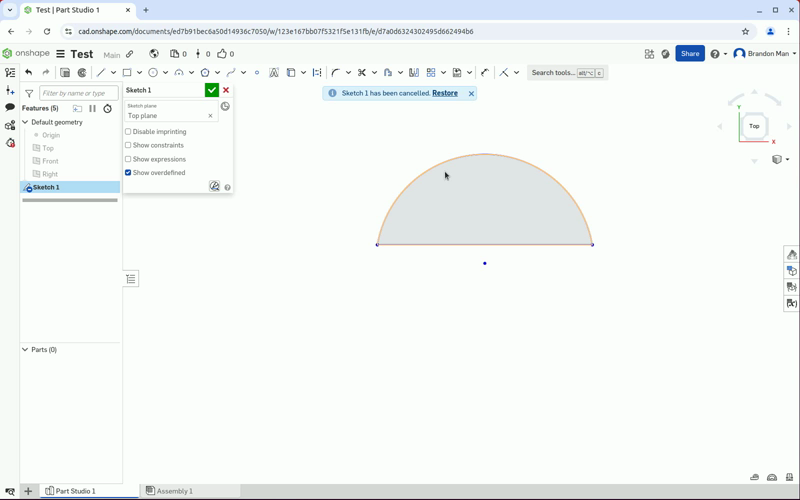
click(445, 171)
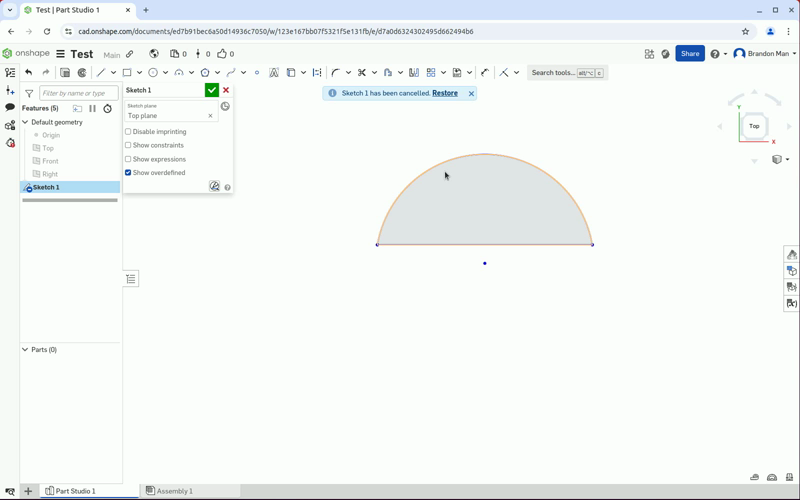
scroll(-6)
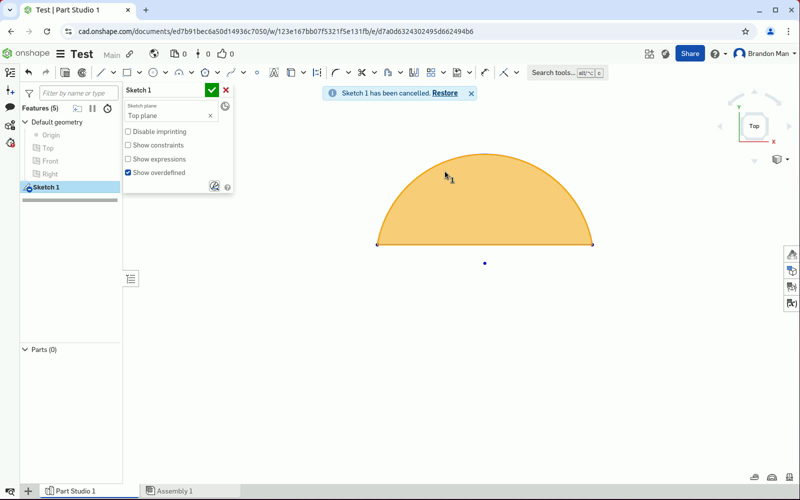
scroll(-6)
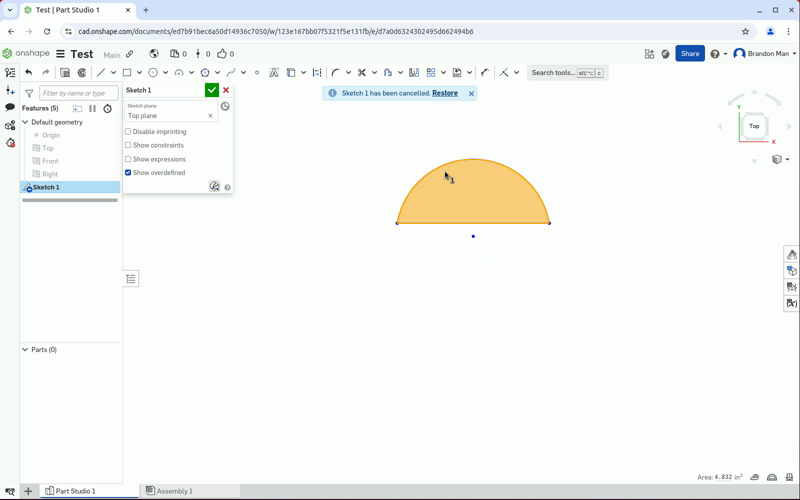
scroll(-6)
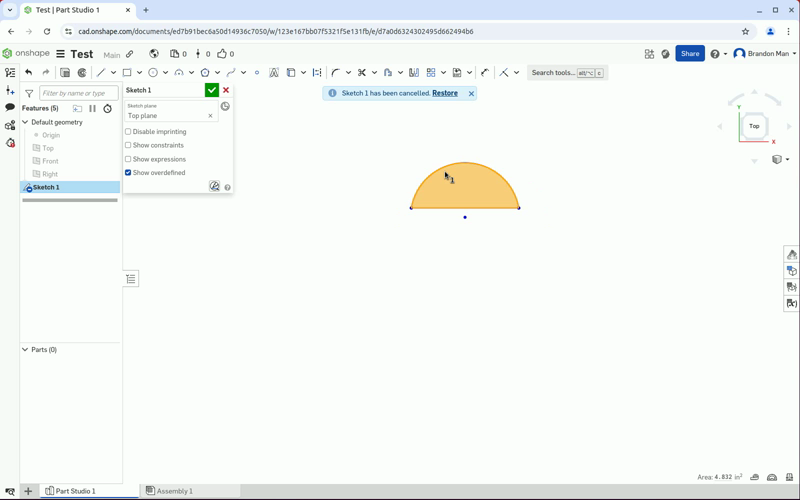
scroll(-6)
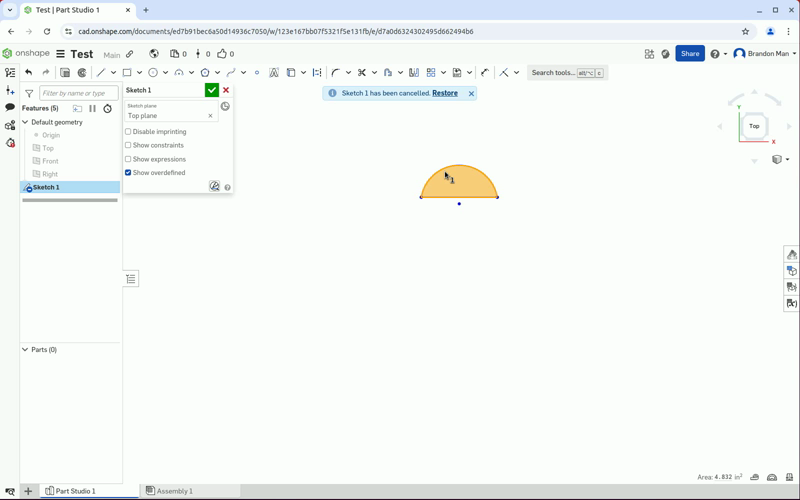
scroll(-6)
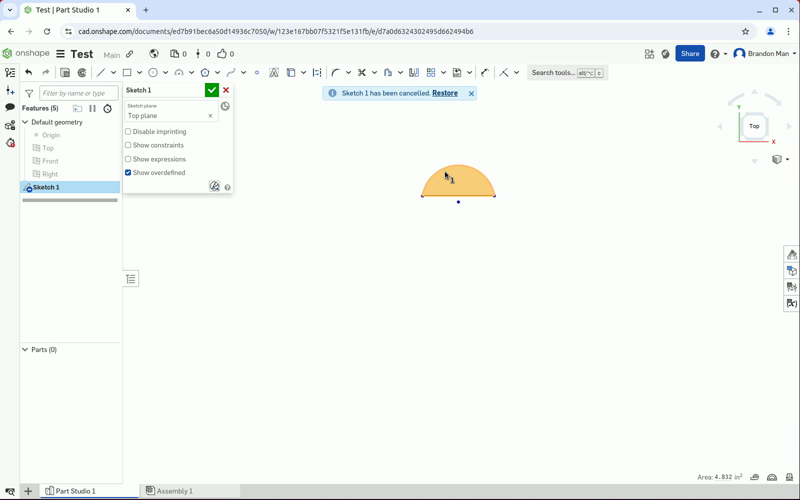
scroll(-6)
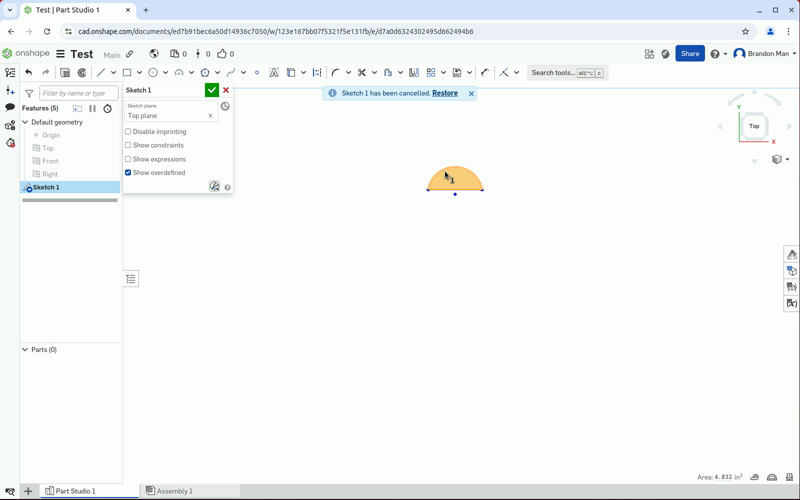
scroll(-6)
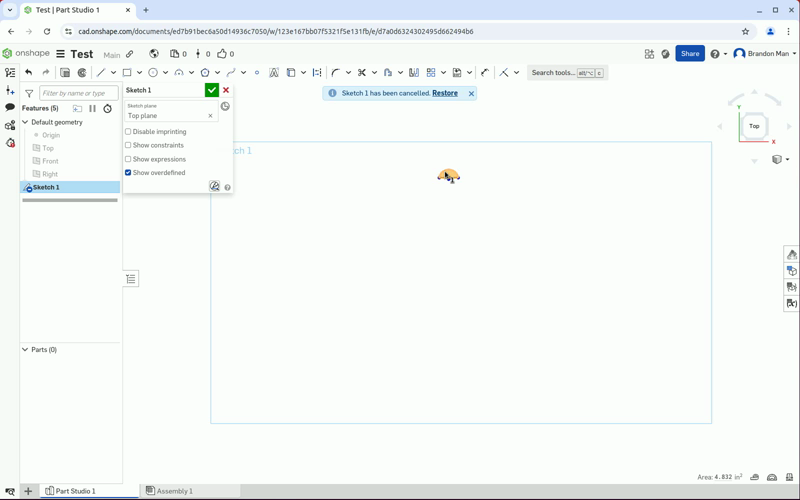
mouse_move(73, 352)
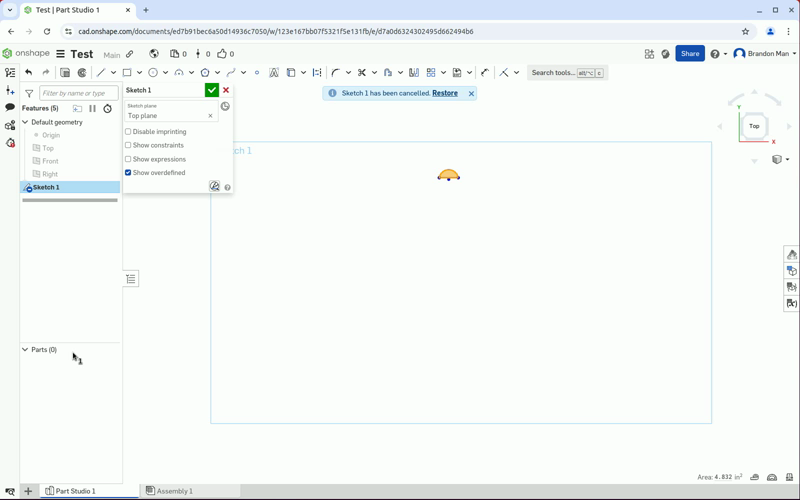
key(shift+y)
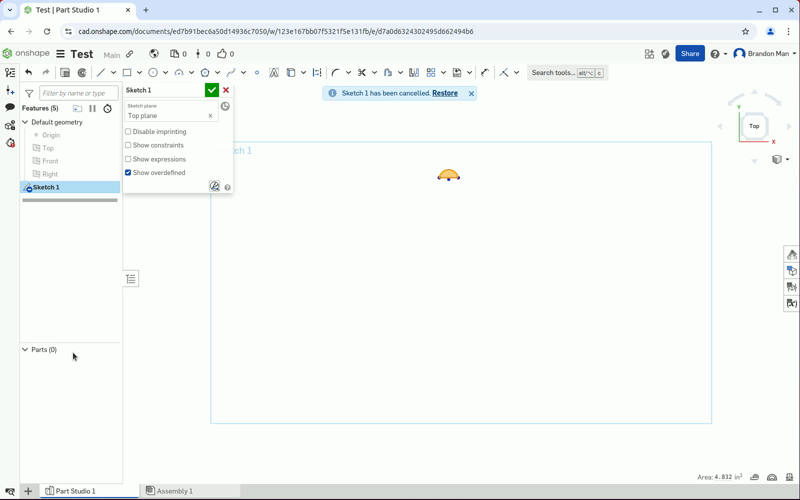
key(shift+e)
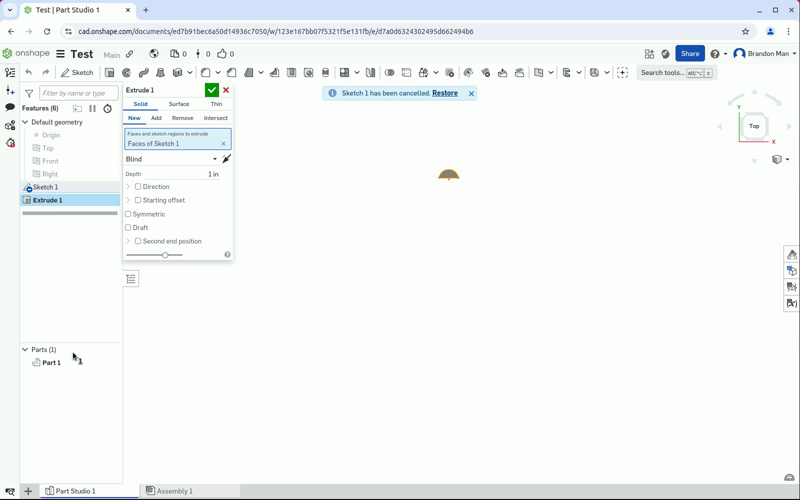
mouse_move(143, 106)
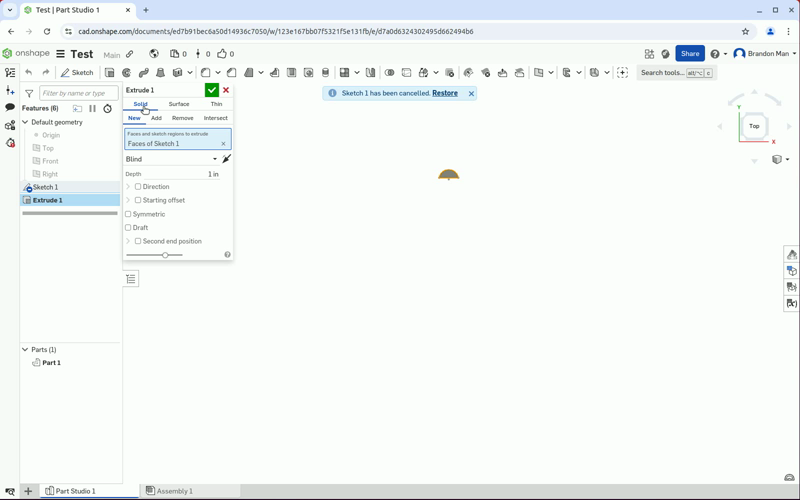
click(143, 106)
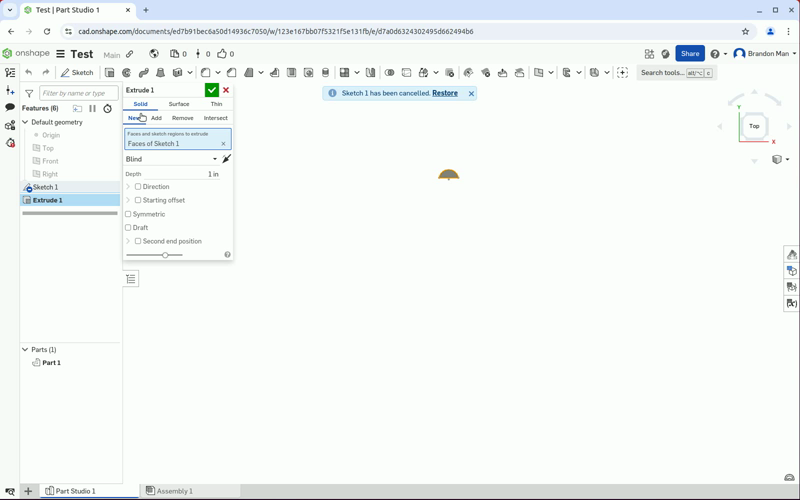
mouse_move(137, 120)
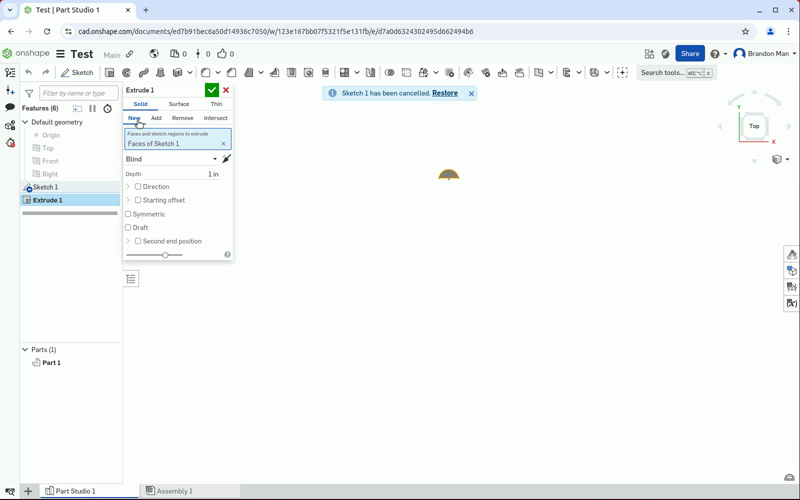
click(137, 120)
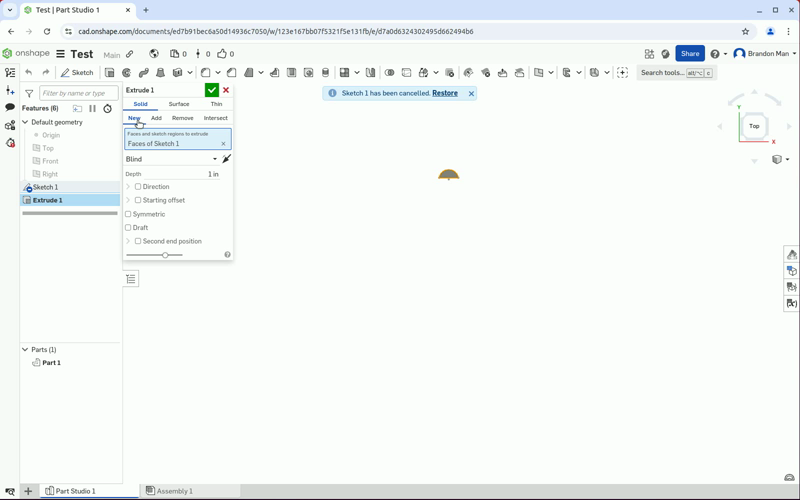
key(tab, 4)
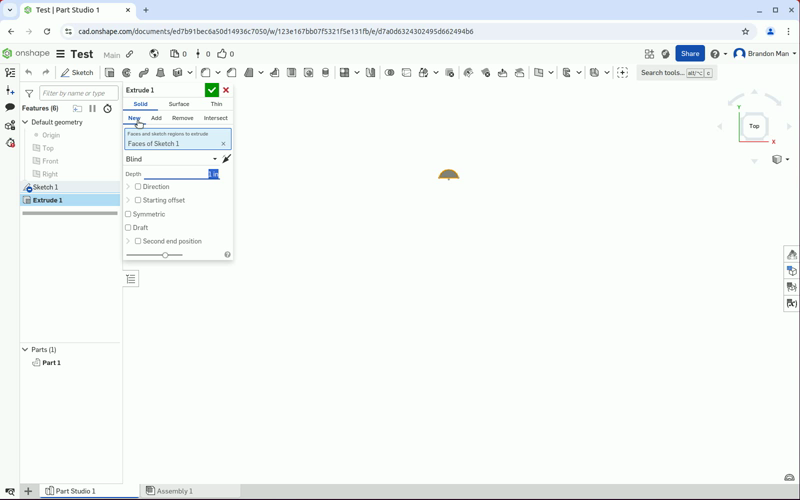
text(0.722)
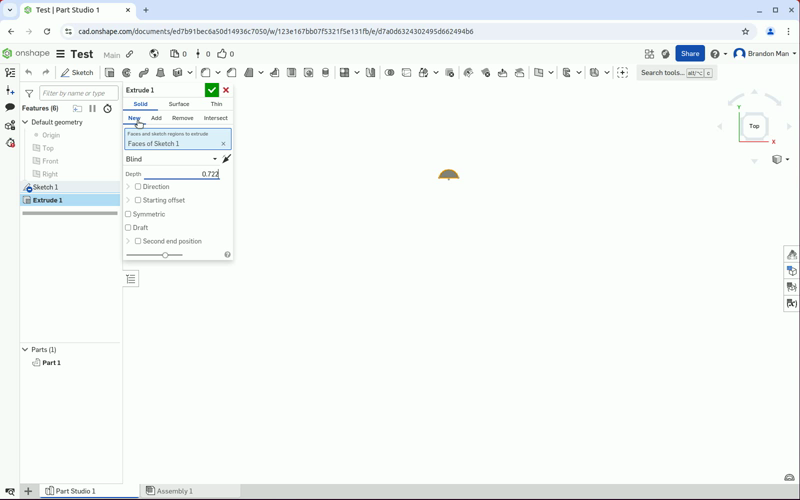
key(enter)
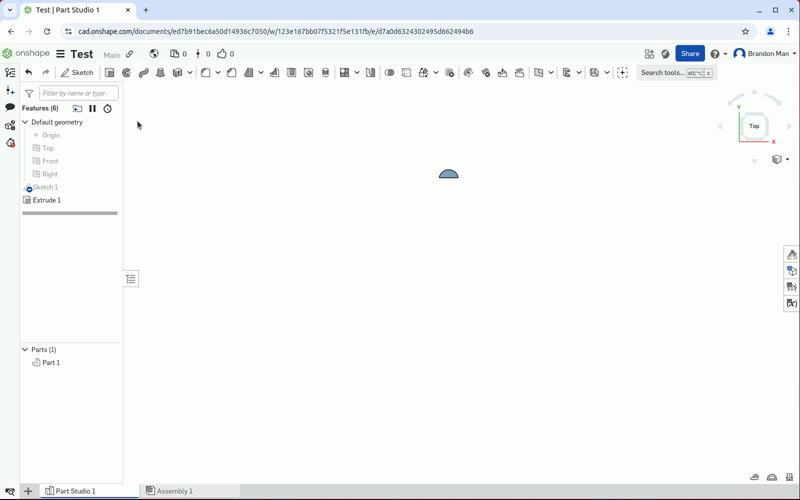
key(shift+h)
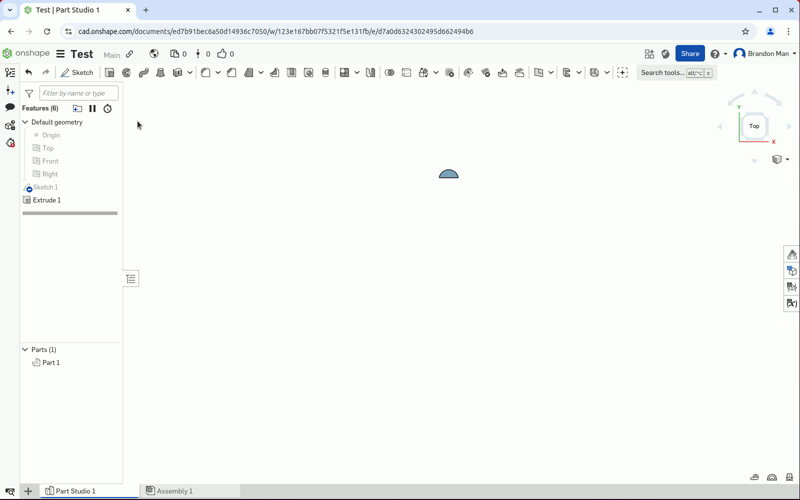
key(shift+h)
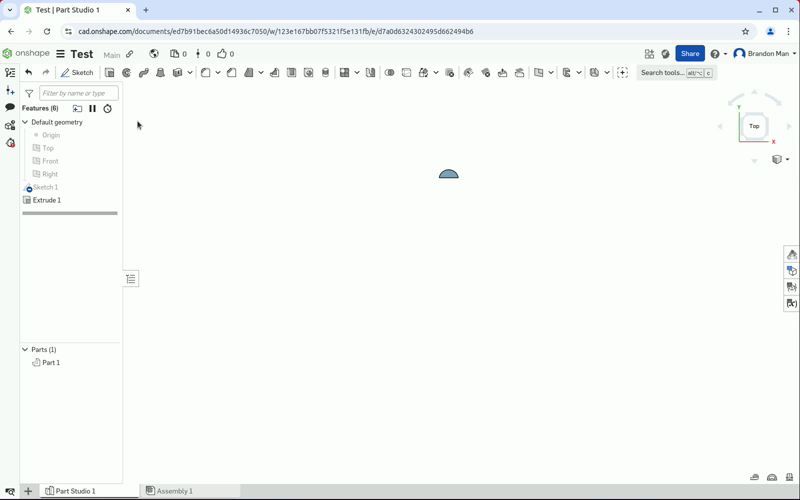
mouse_move(73, 189)
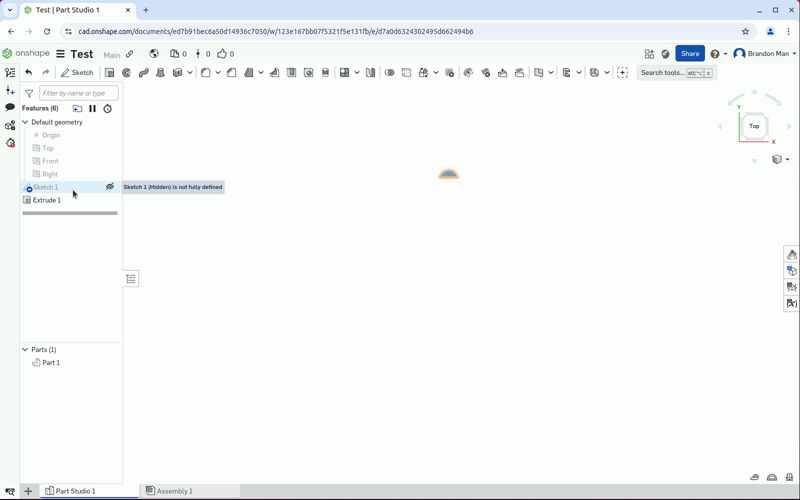
click(73, 189)
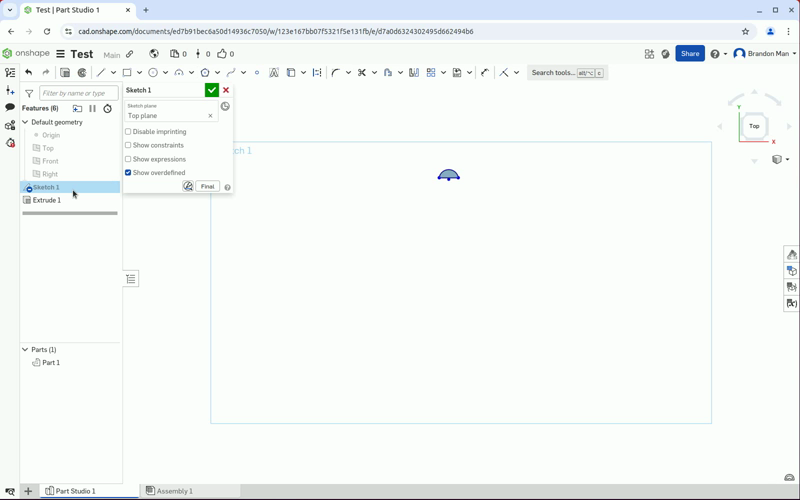
mouse_move(229, 92)
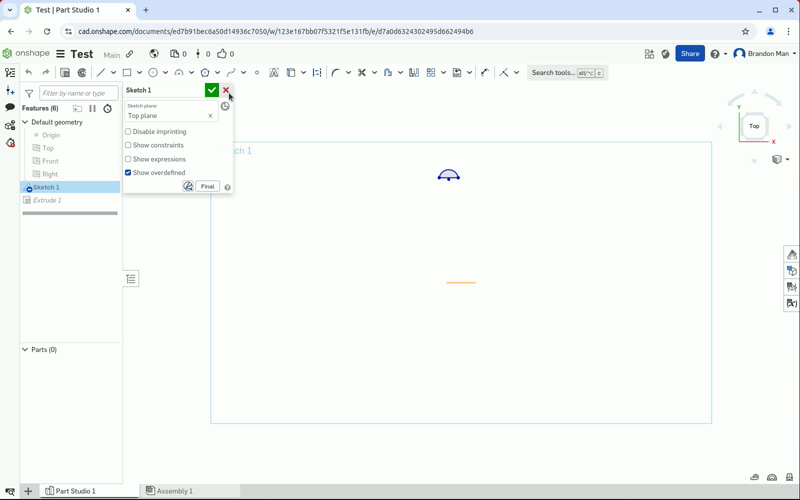
click(229, 92)
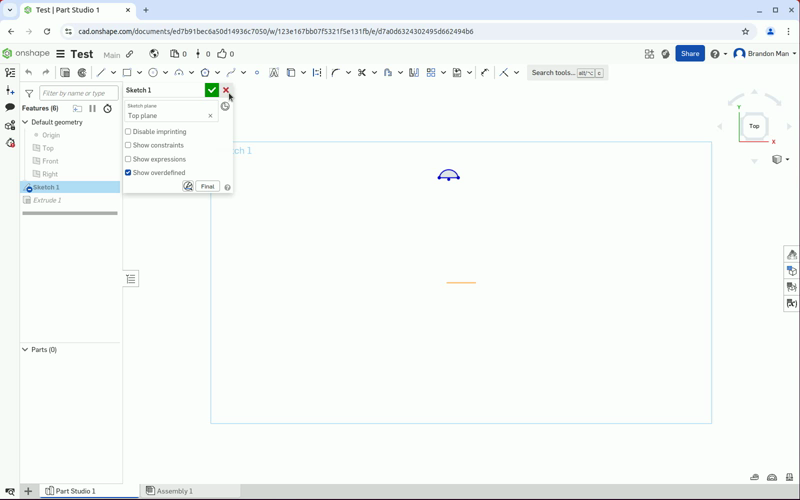
key(shift+s)
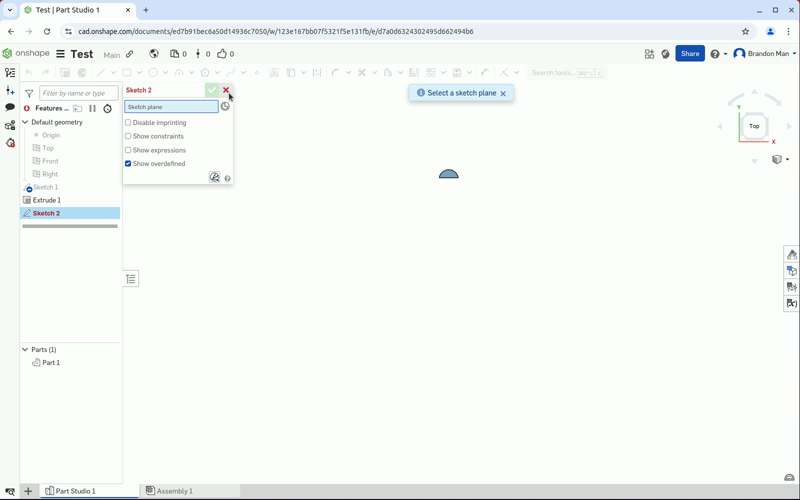
mouse_move(73, 150)
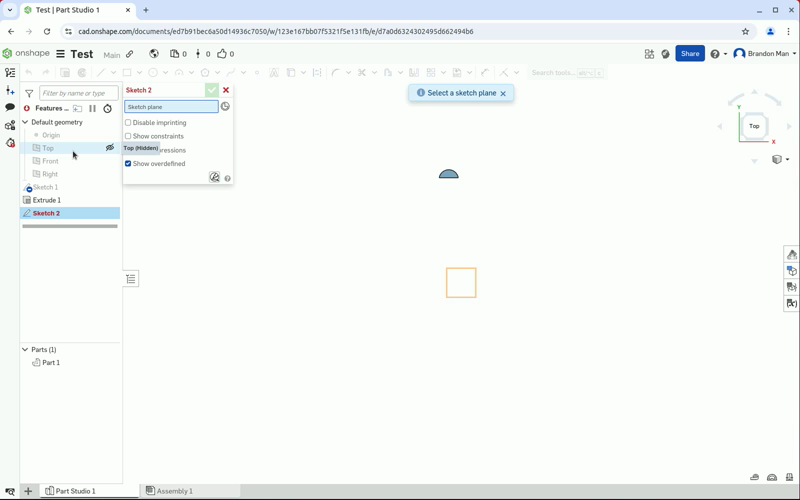
click(73, 150)
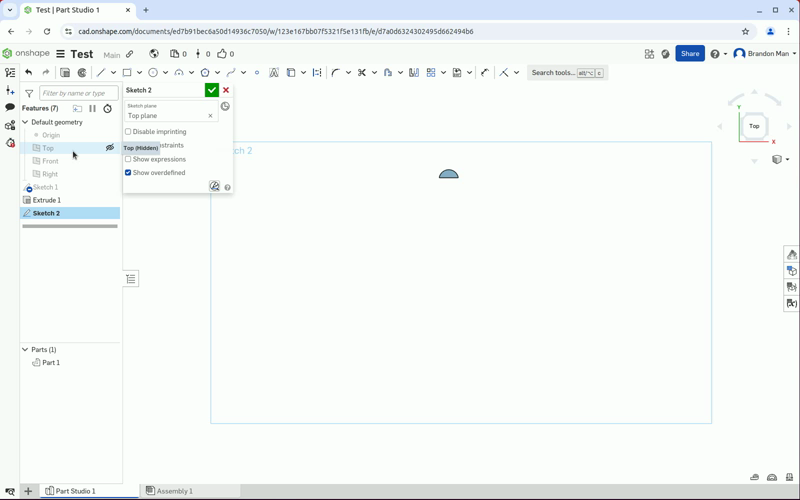
mouse_move(73, 352)
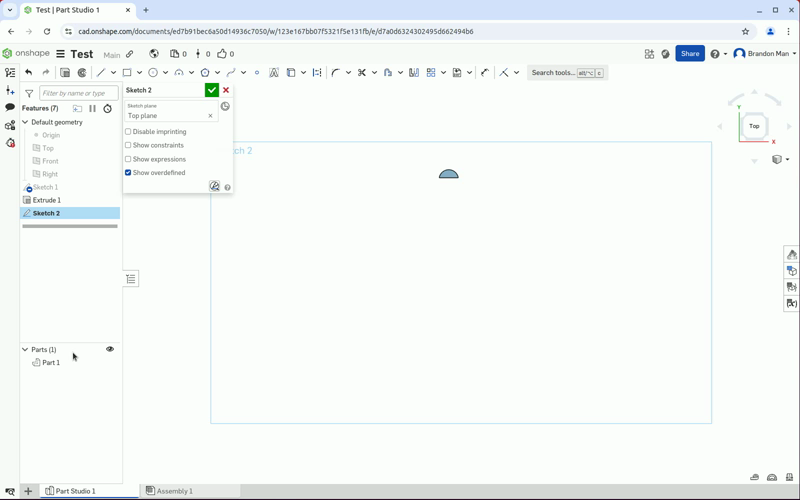
key(y)
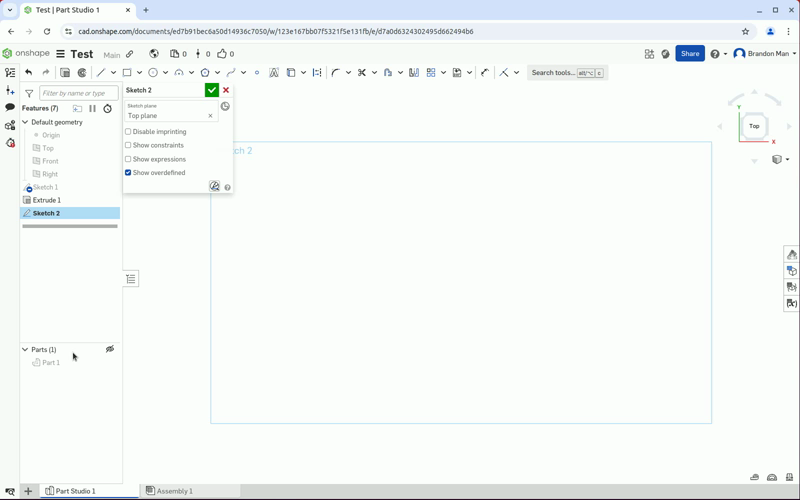
key(l)
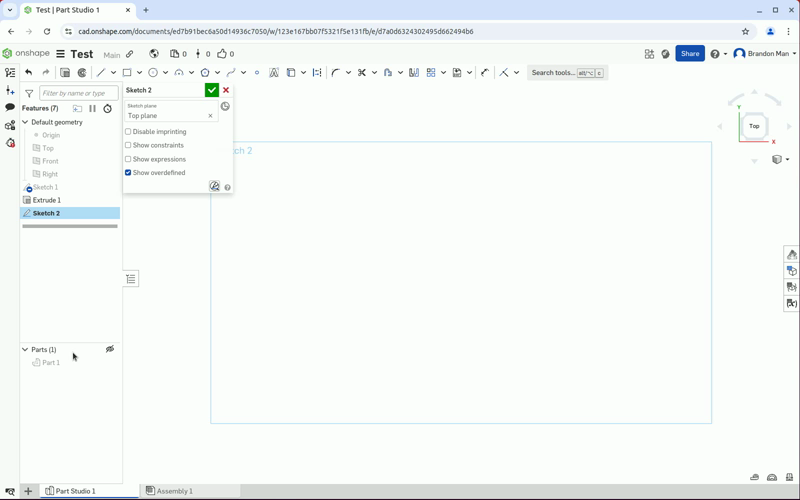
key_down(shift)
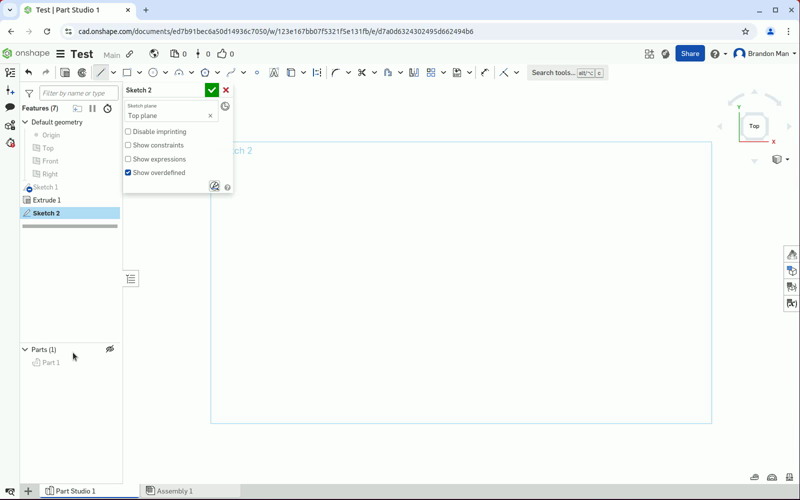
mouse_move(433, 282)
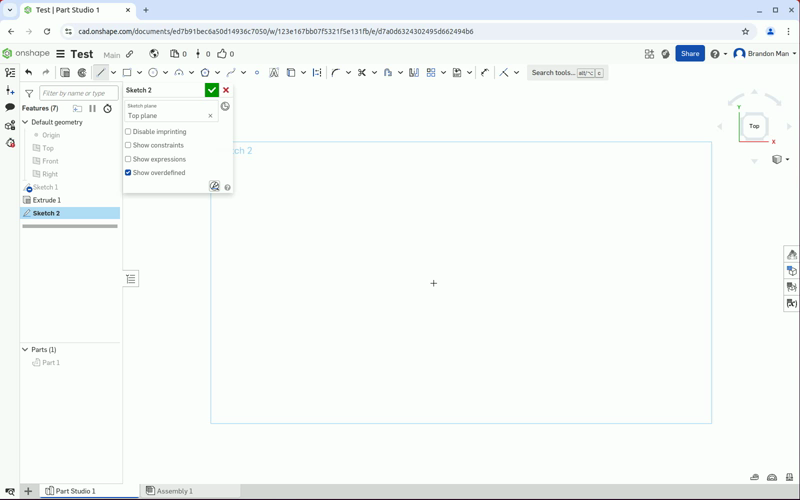
click(433, 282)
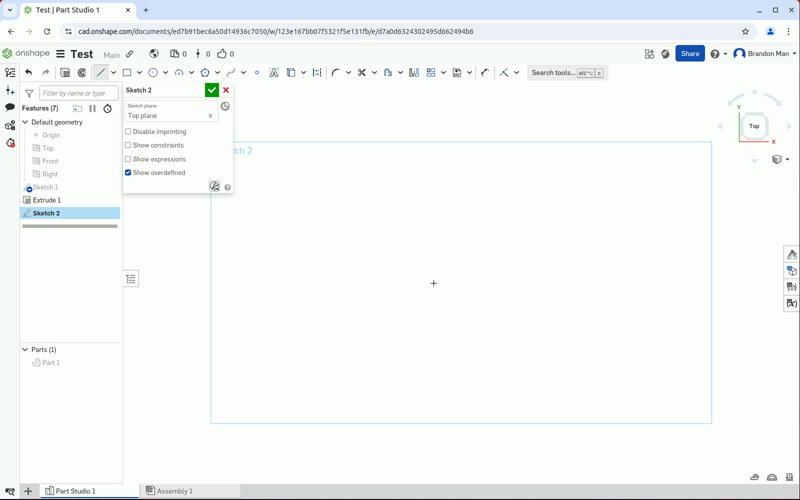
key_up(shift)
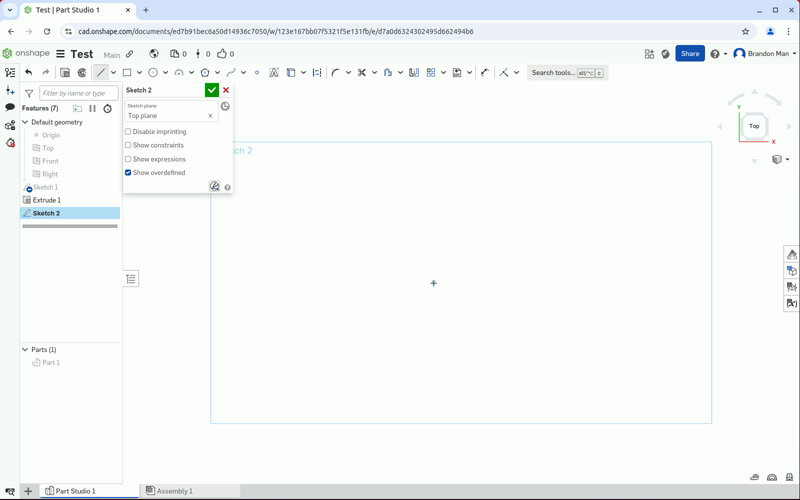
key_down(shift)
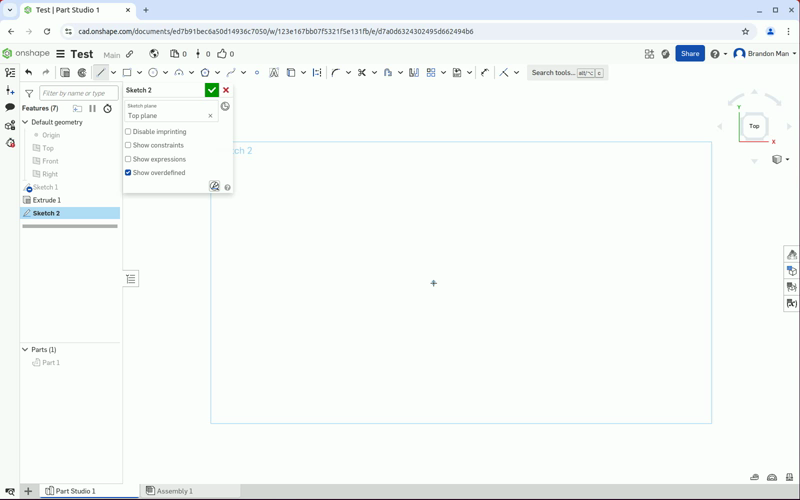
mouse_move(463, 282)
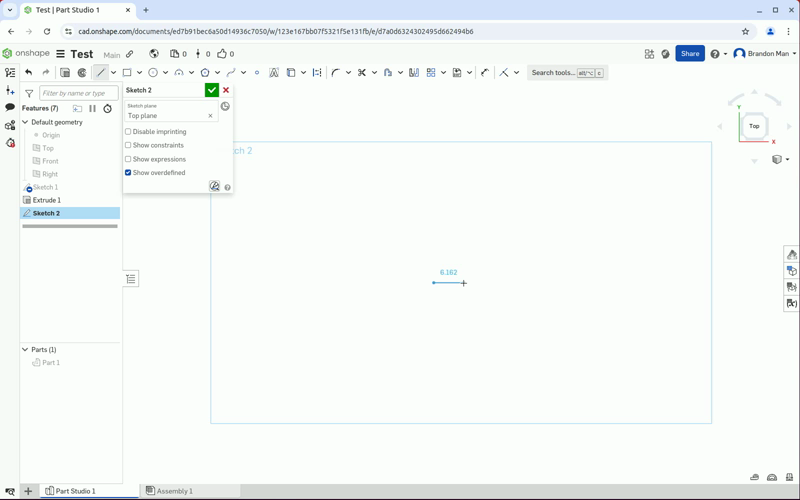
mouse_move(449, 282)
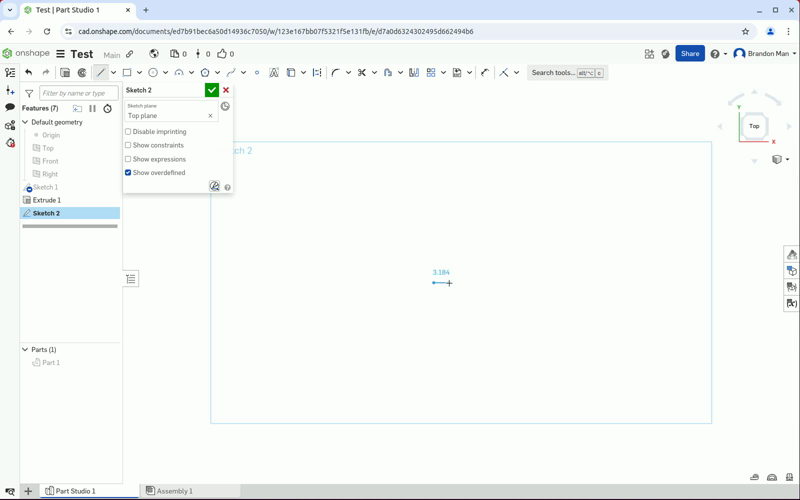
click(449, 282)
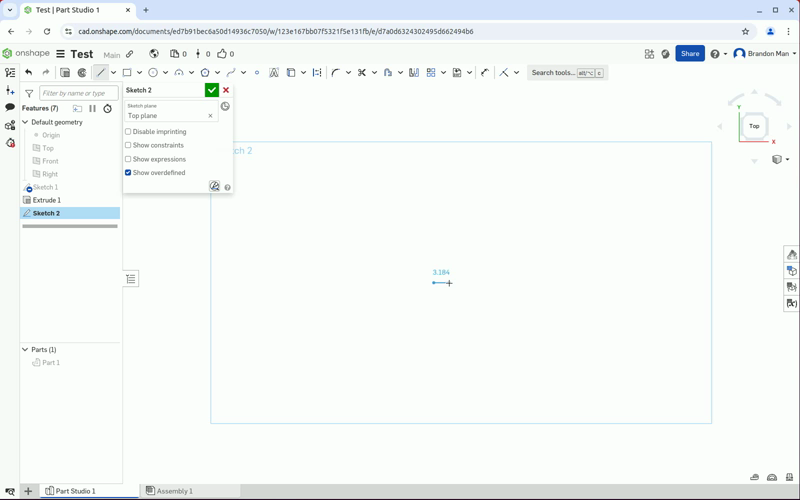
key_up(shift)
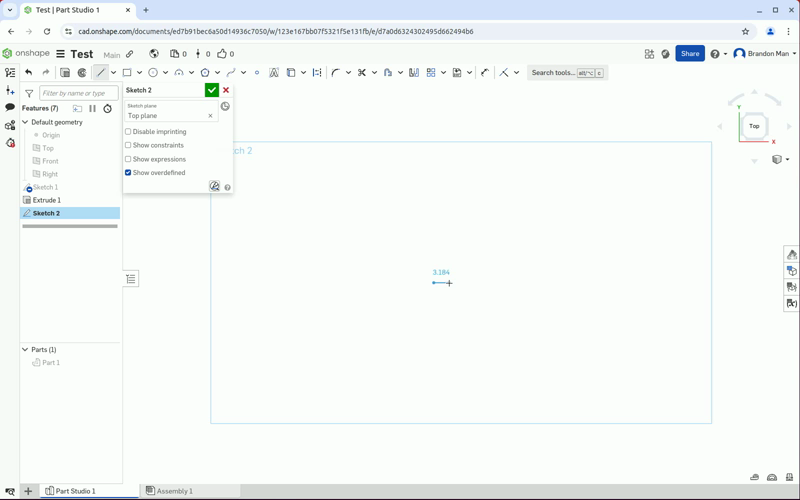
key_down(shift)
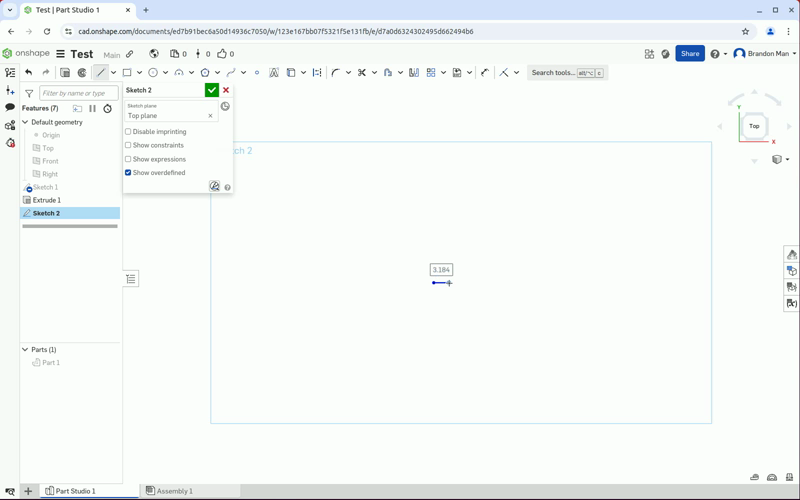
mouse_move(479, 282)
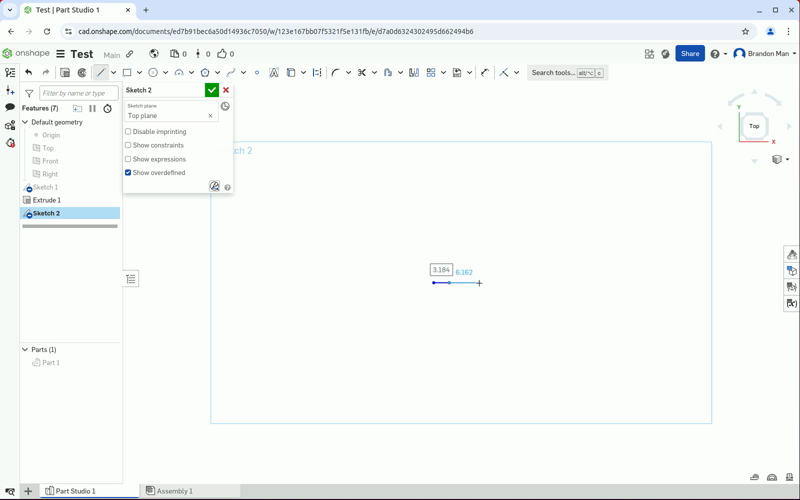
mouse_move(463, 282)
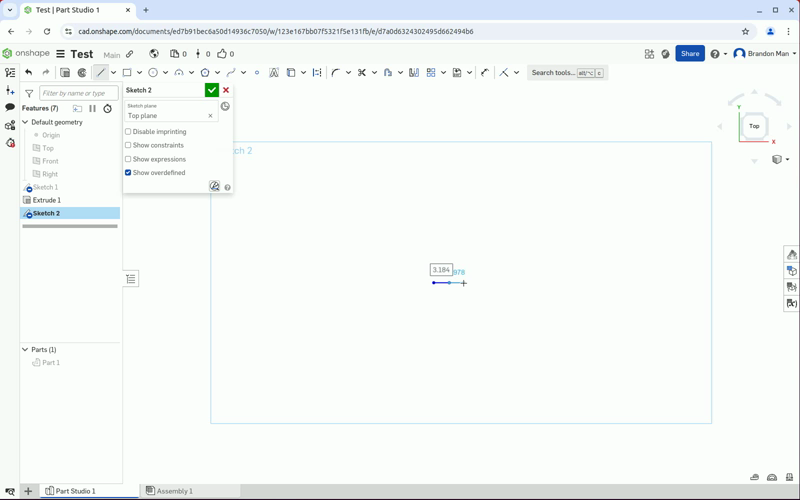
click(463, 282)
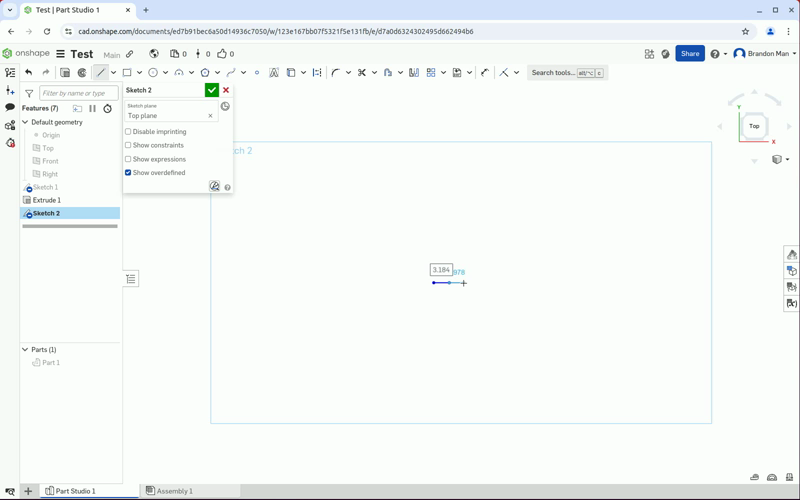
key_up(shift)
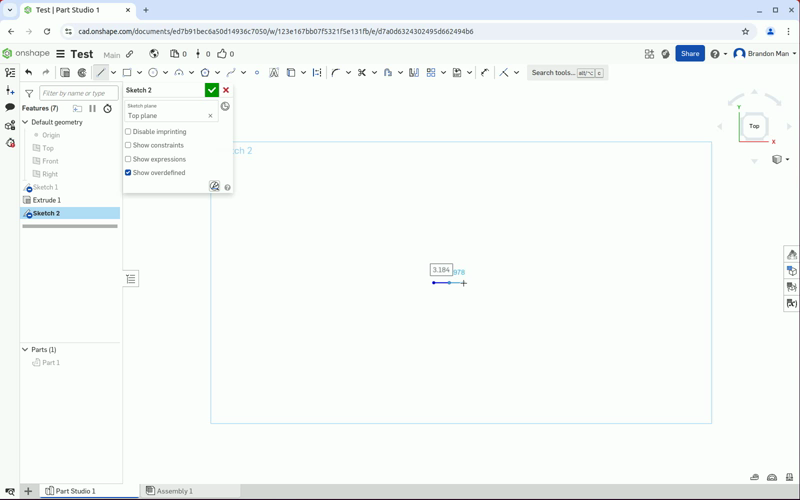
key_down(shift)
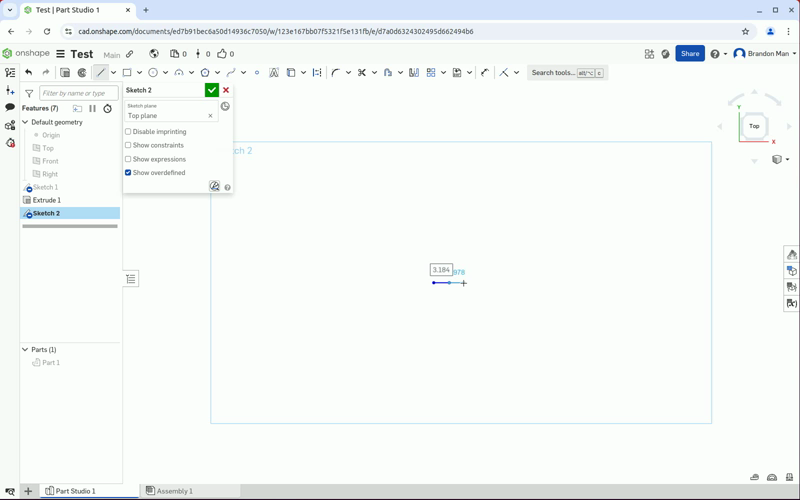
mouse_move(463, 215)
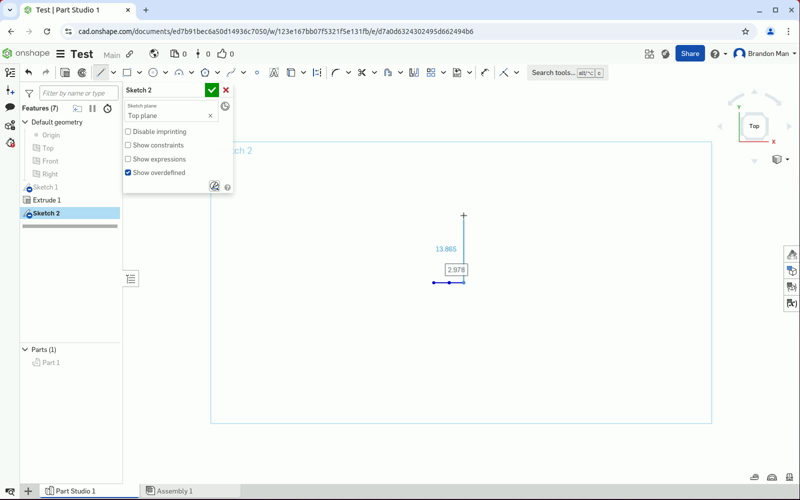
click(463, 215)
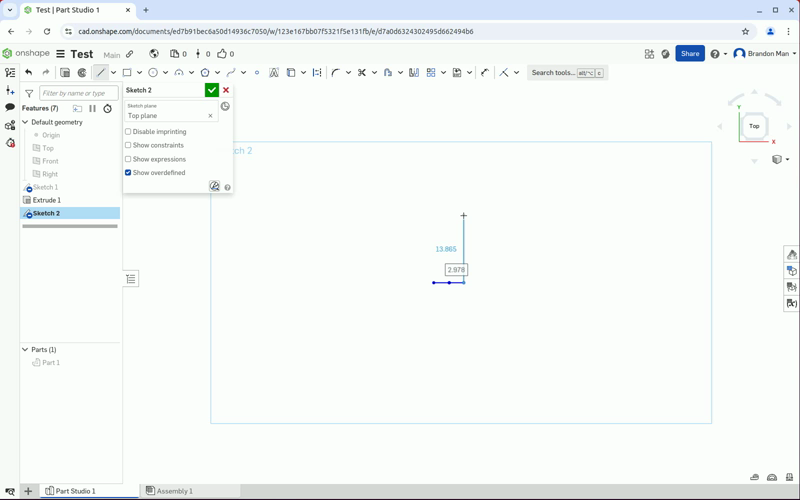
key_up(shift)
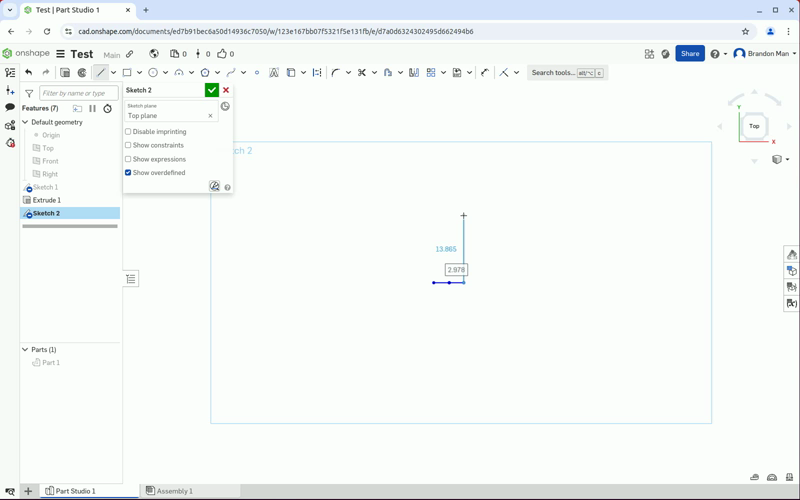
key_down(shift)
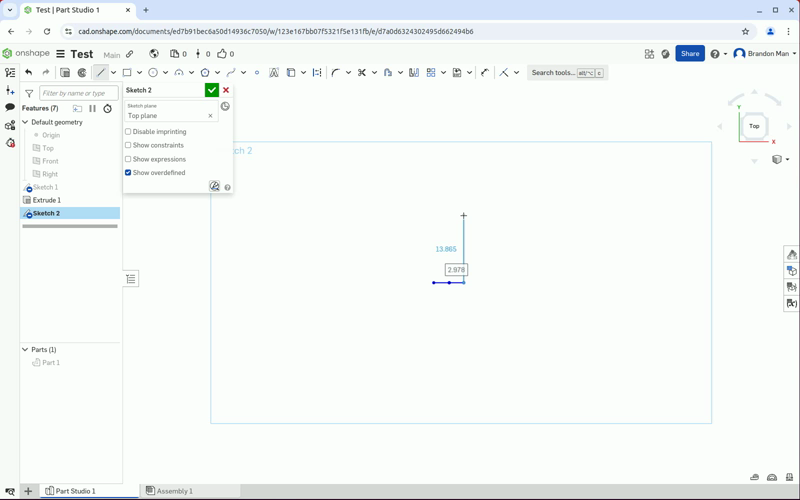
mouse_move(493, 215)
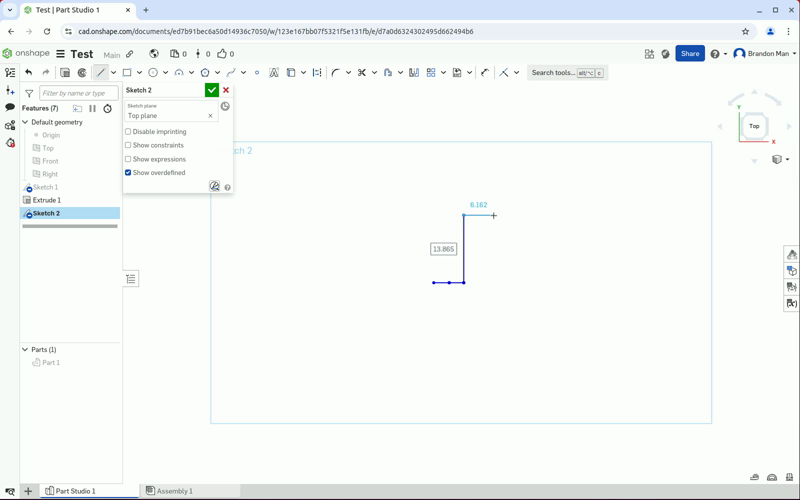
mouse_move(457, 177)
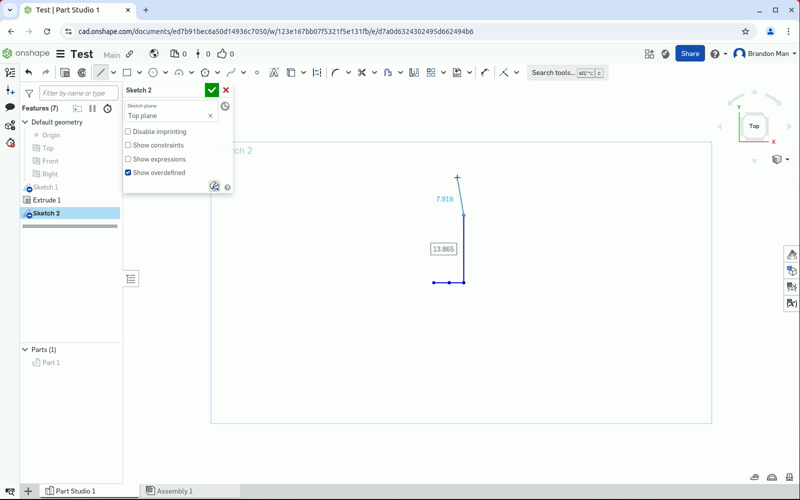
click(457, 177)
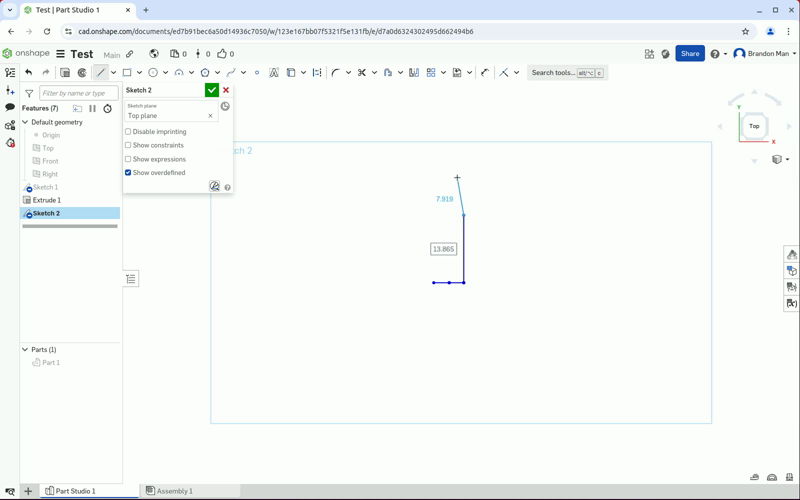
key_up(shift)
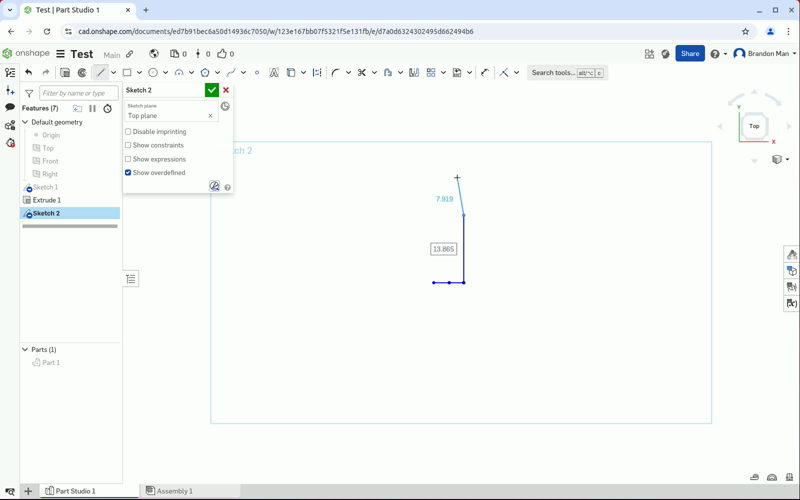
key_down(shift)
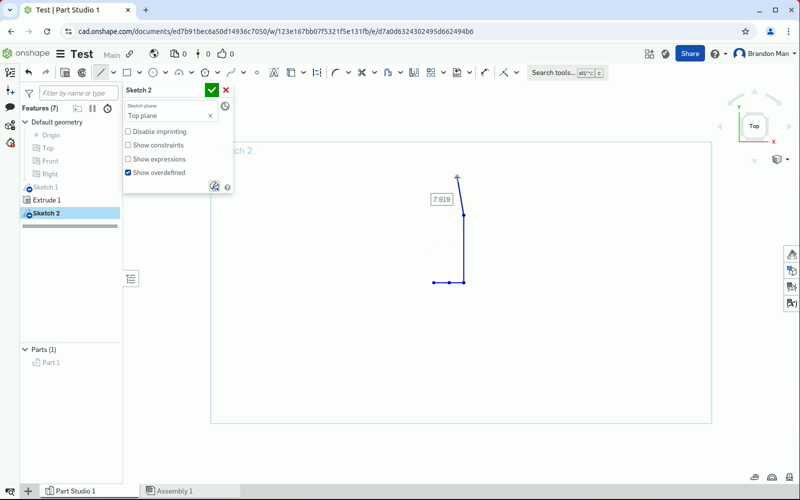
mouse_move(487, 177)
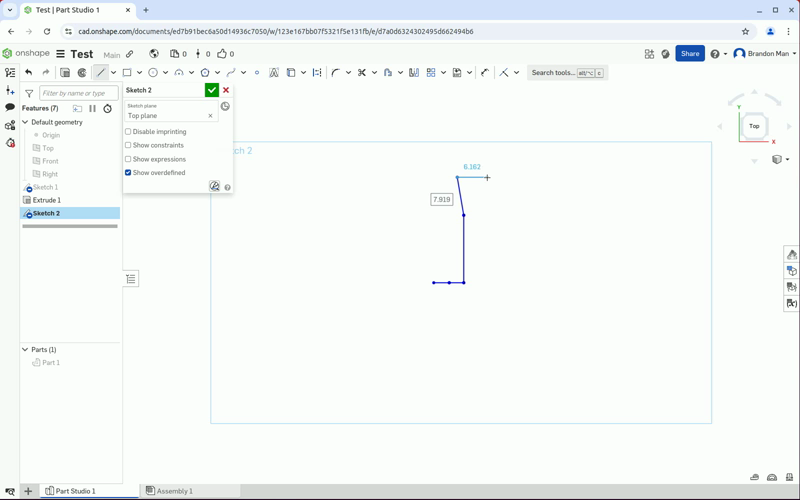
mouse_move(440, 177)
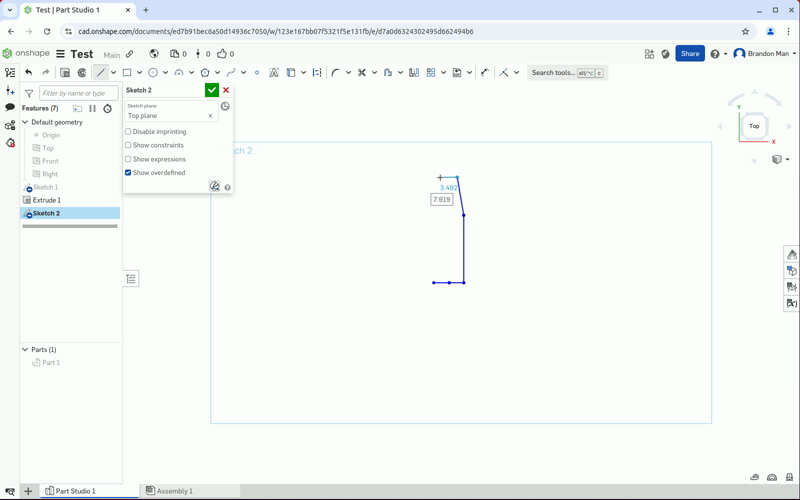
click(440, 177)
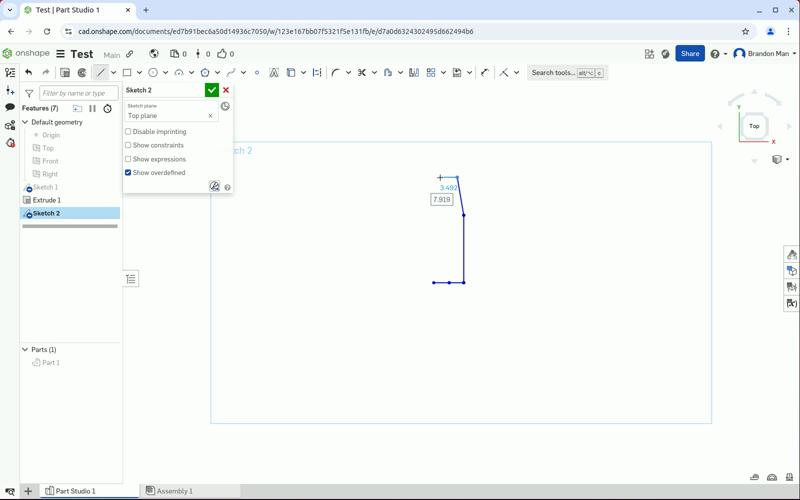
key_up(shift)
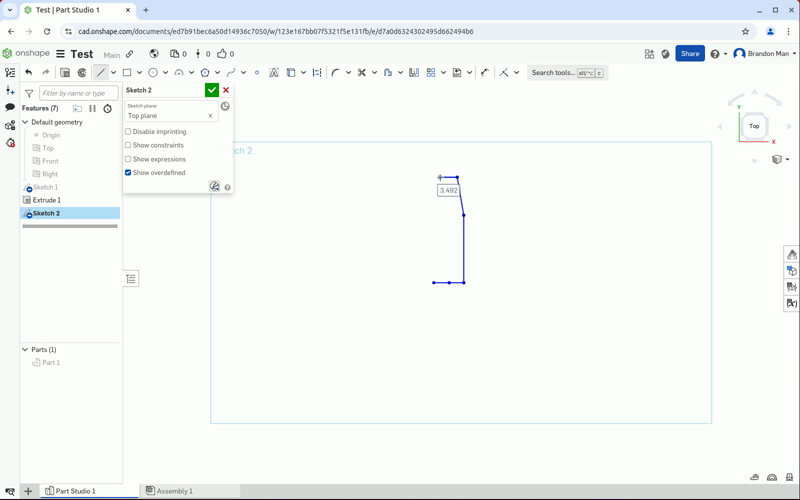
key_down(shift)
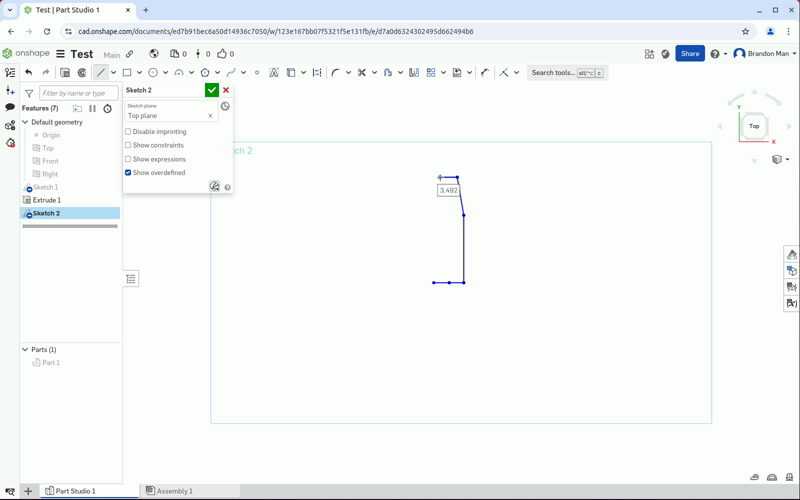
mouse_move(470, 177)
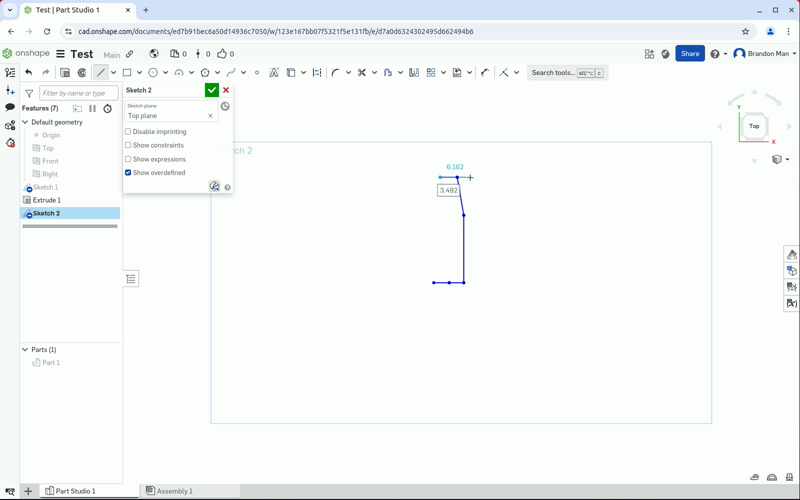
mouse_move(433, 215)
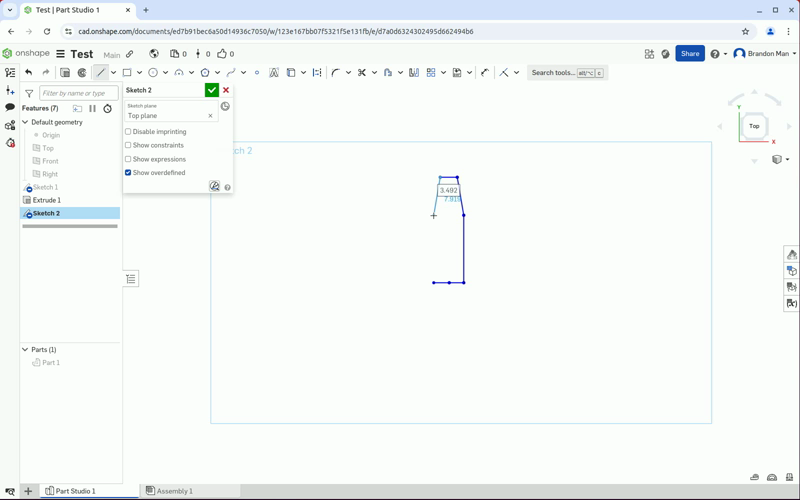
click(433, 215)
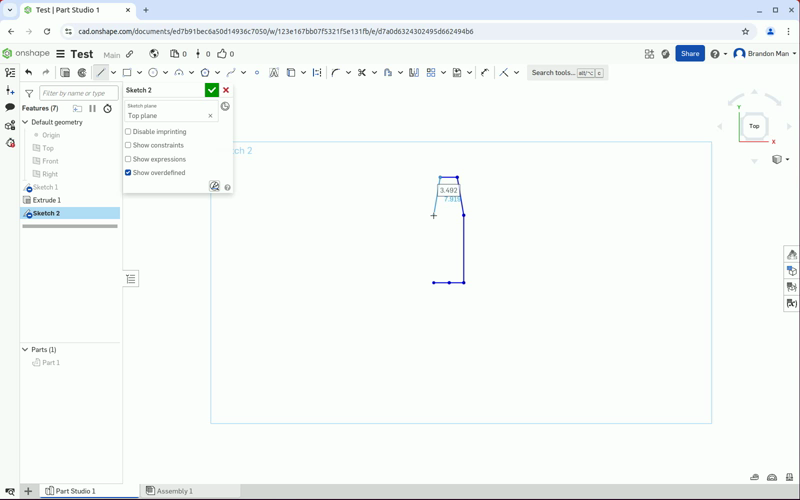
key_up(shift)
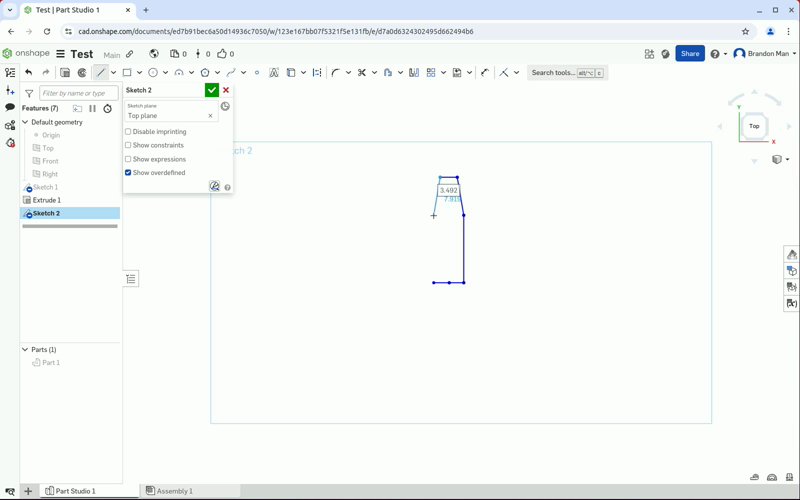
key_down(shift)
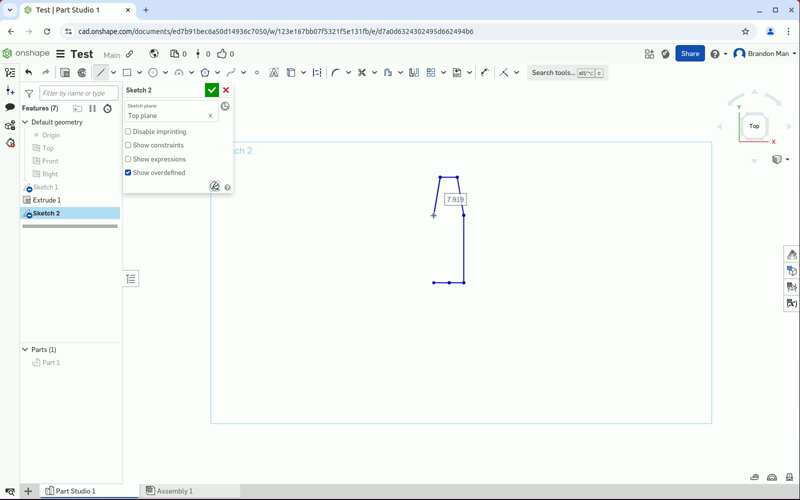
mouse_move(433, 282)
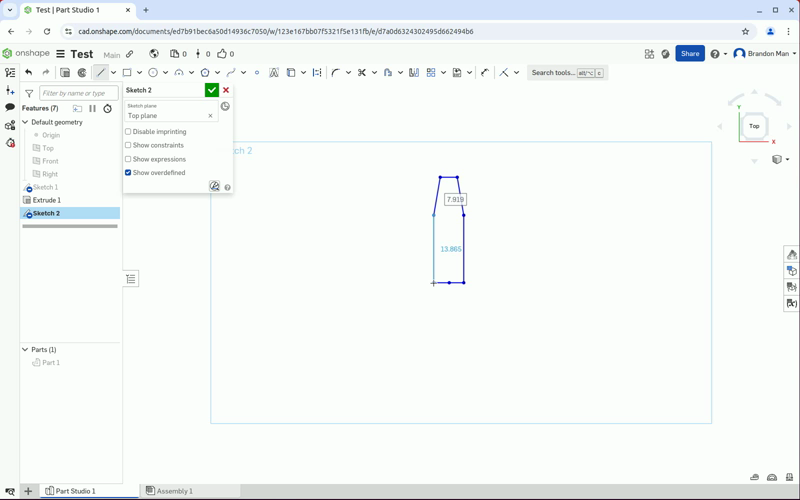
key_up(shift)
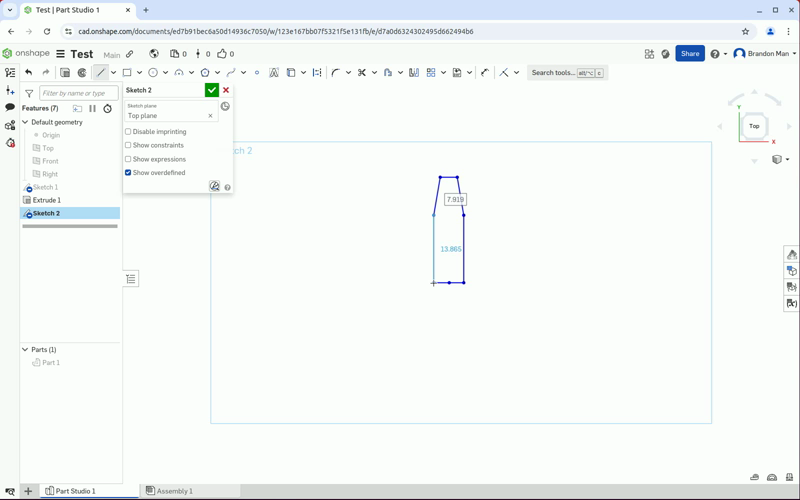
click(433, 282)
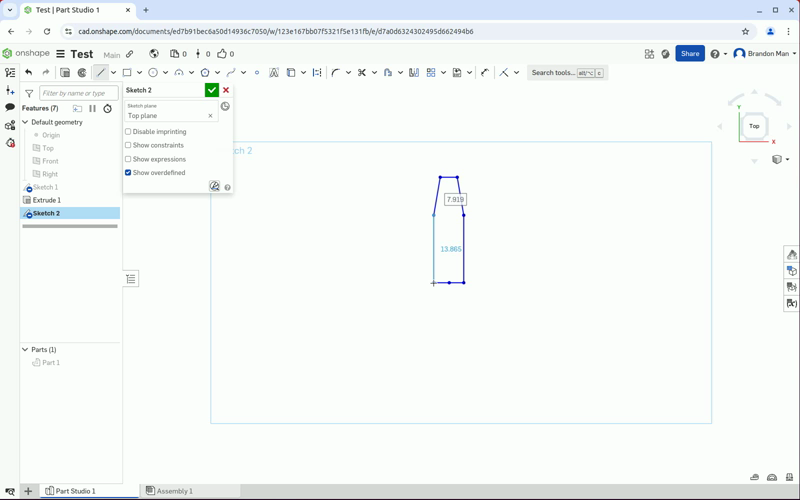
key(esc)
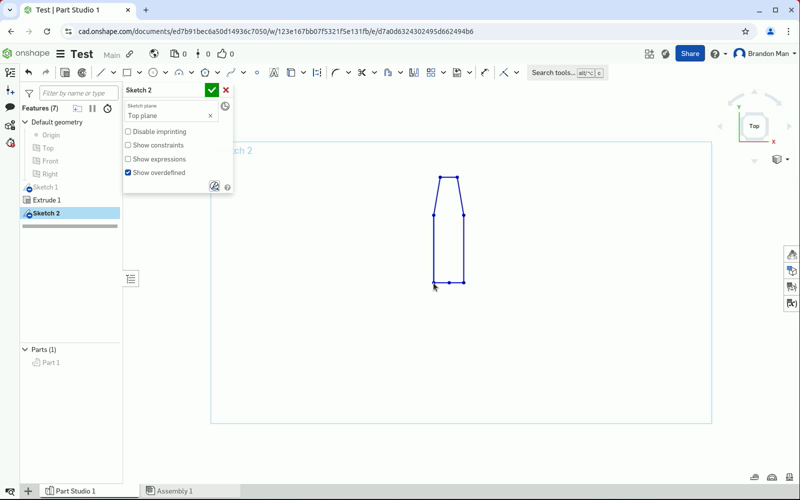
mouse_move(457, 231)
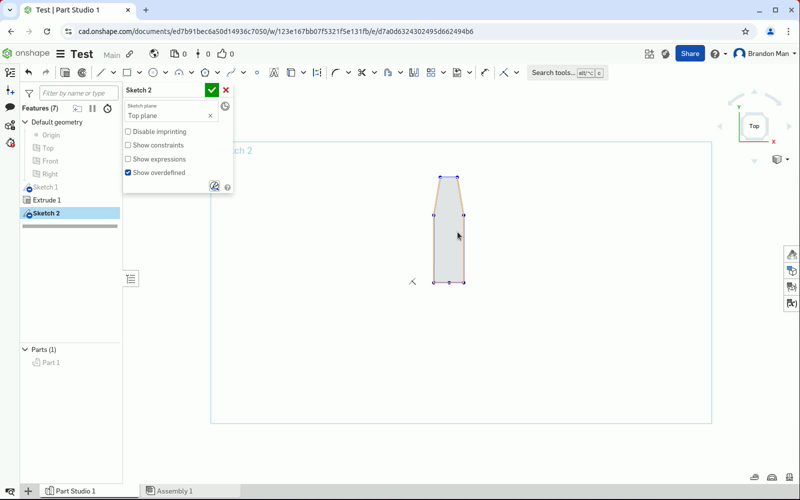
click(457, 231)
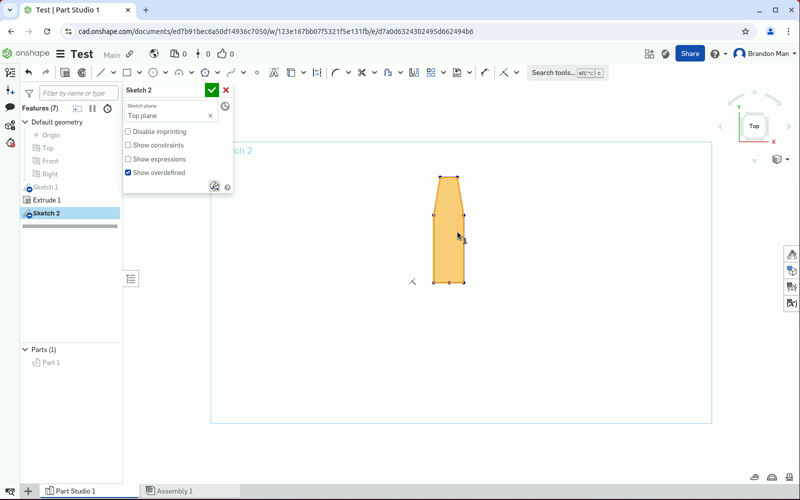
mouse_move(73, 352)
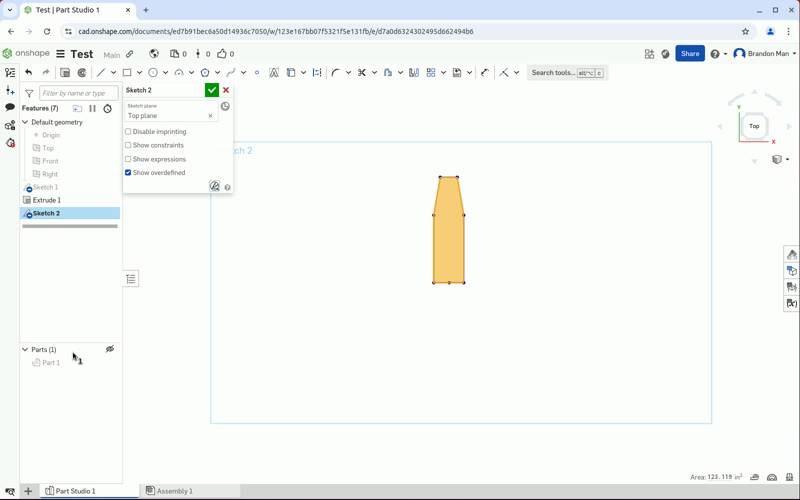
key(shift+y)
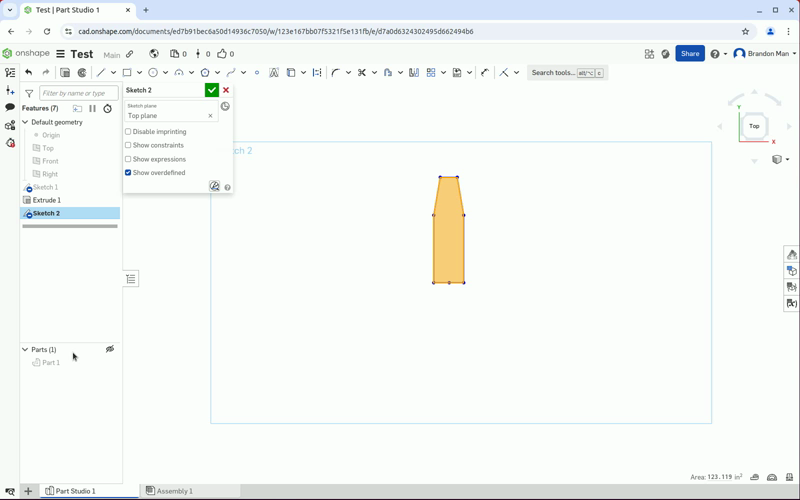
key(shift+e)
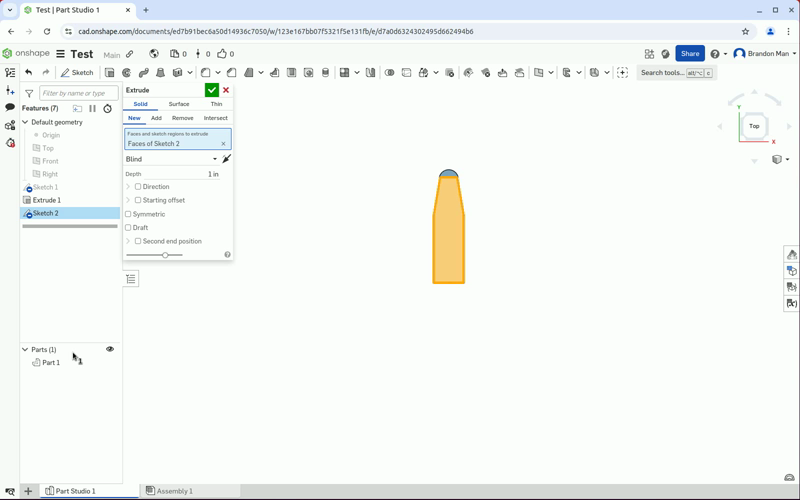
mouse_move(143, 106)
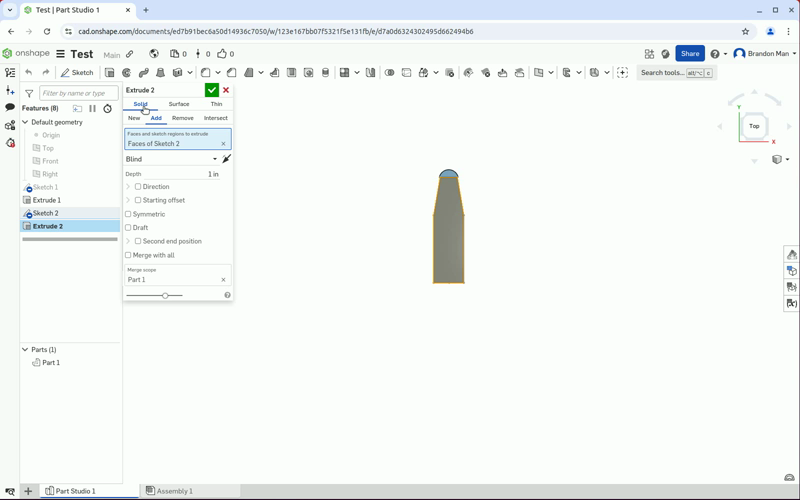
click(143, 106)
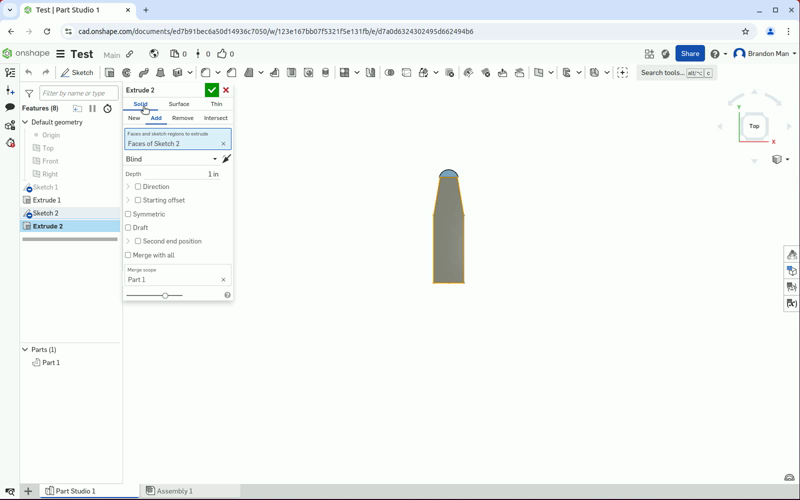
mouse_move(137, 120)
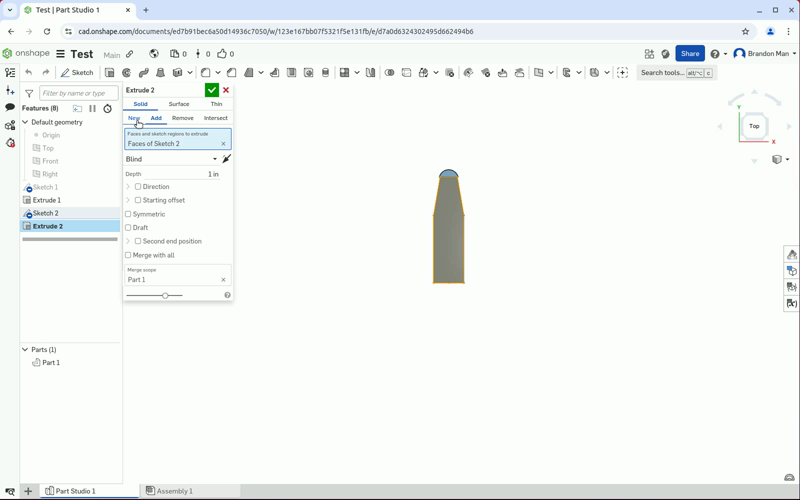
click(137, 120)
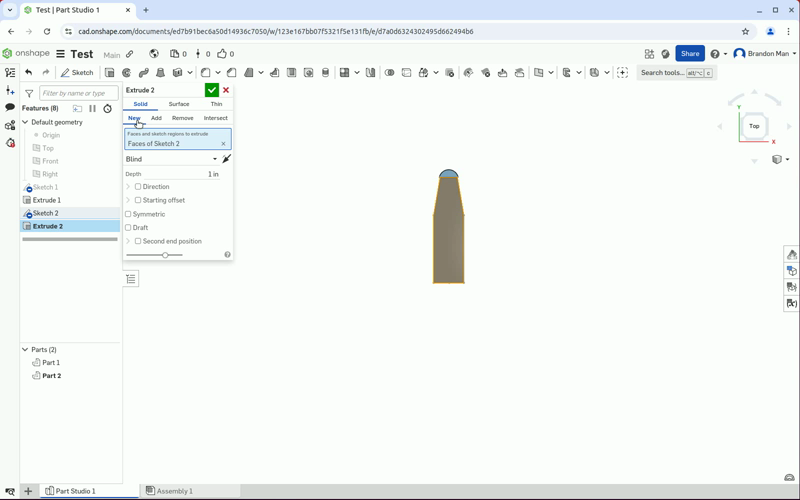
key(tab, 4)
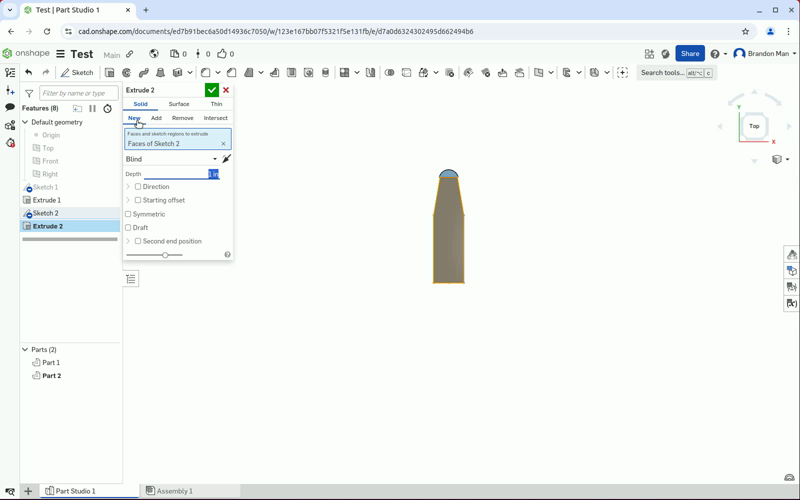
text(0.722)
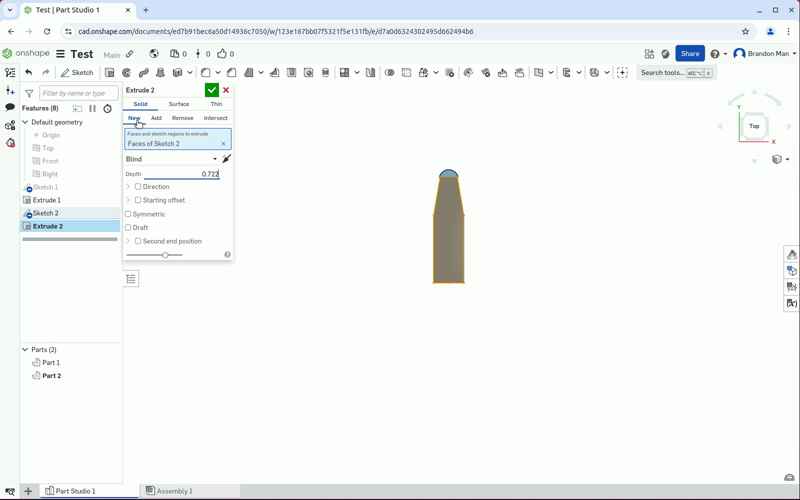
key(enter)
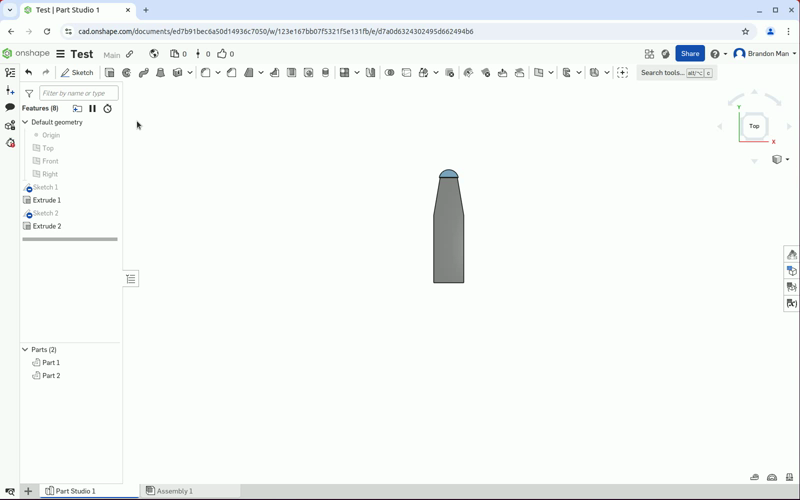
key(shift+h)
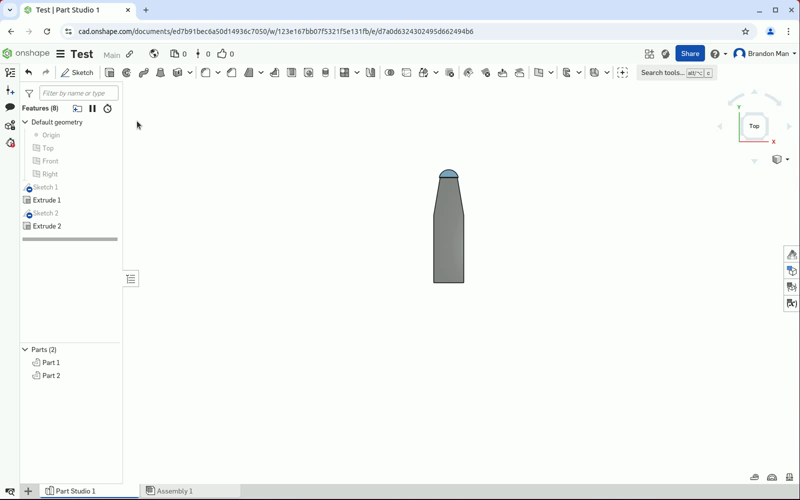
key(shift+h)
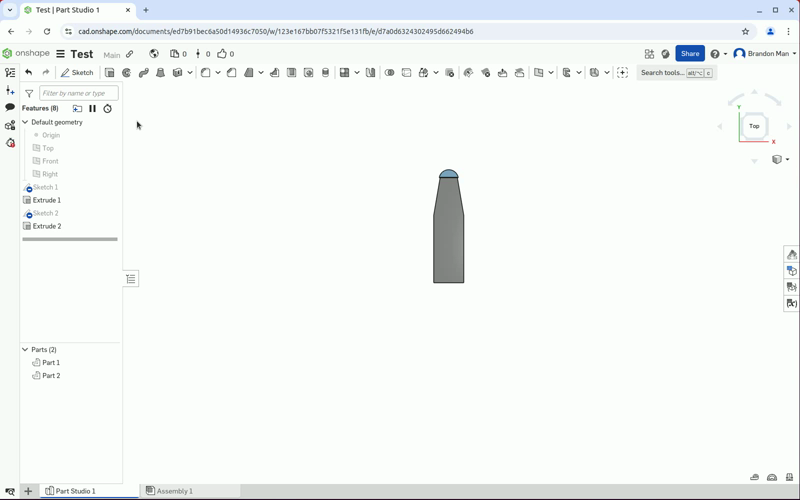
mouse_move(73, 189)
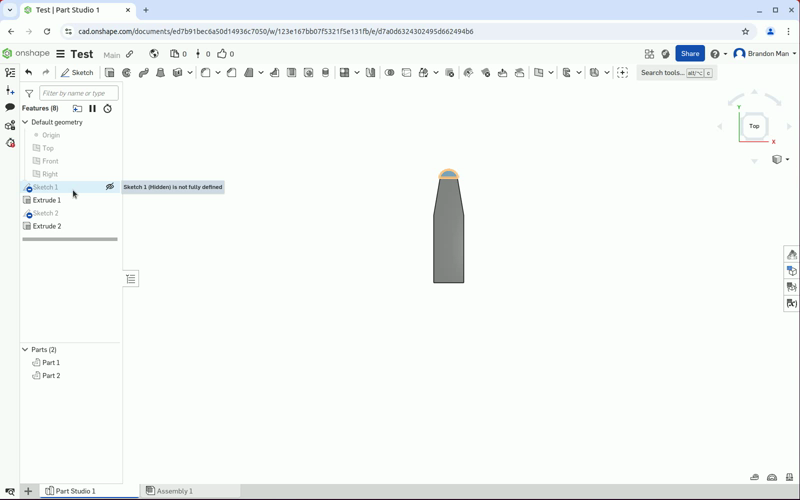
click(73, 189)
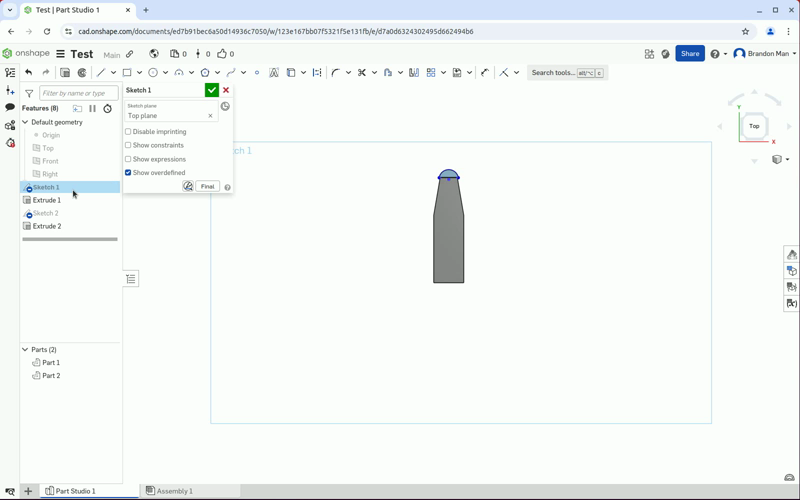
mouse_move(229, 92)
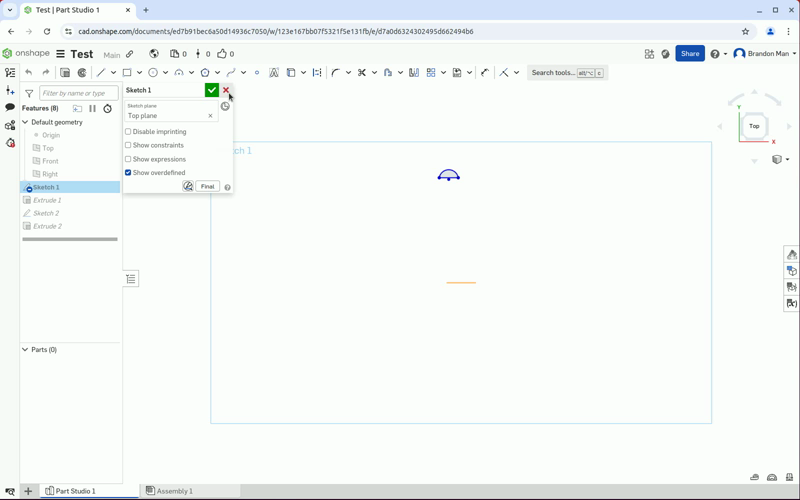
click(229, 92)
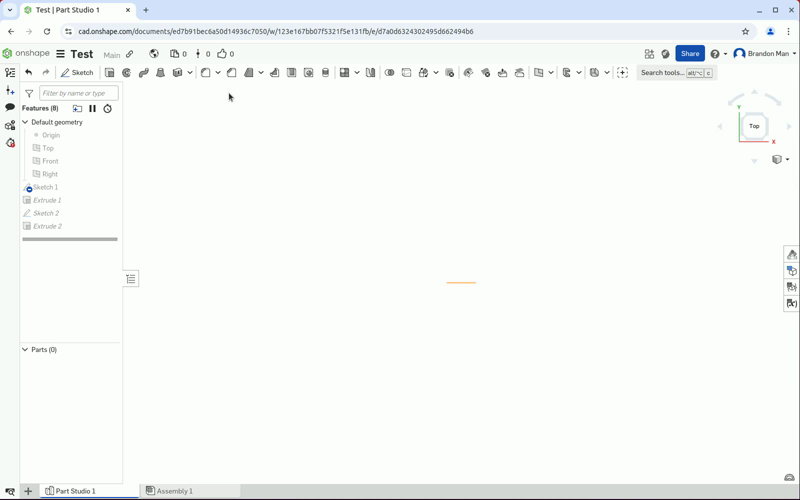
mouse_move(541, 75)
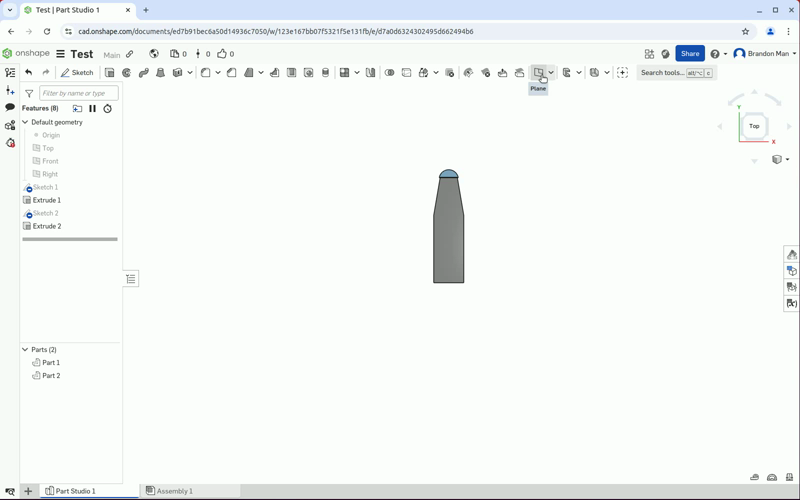
click(541, 75)
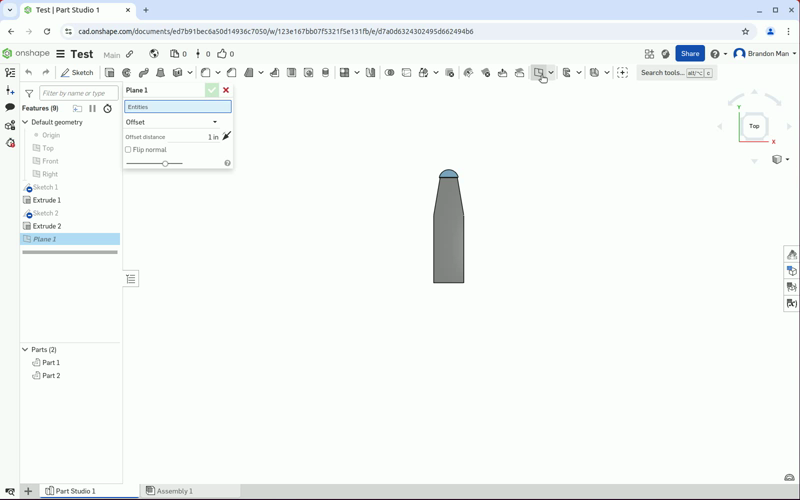
mouse_move(73, 150)
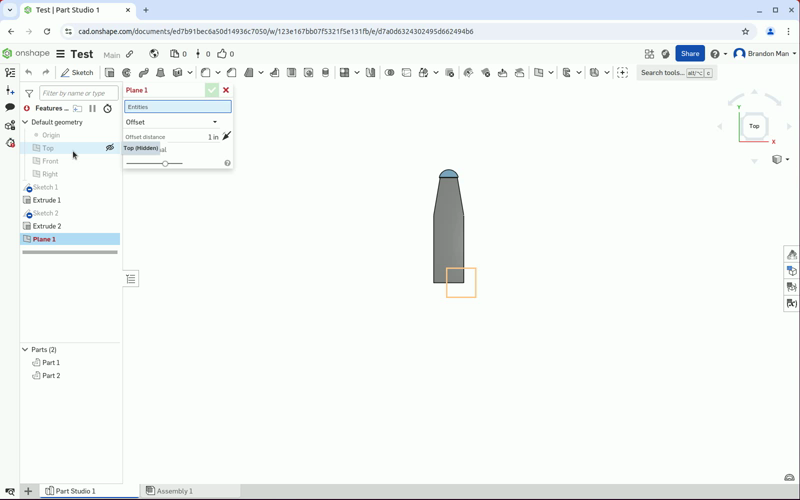
click(73, 150)
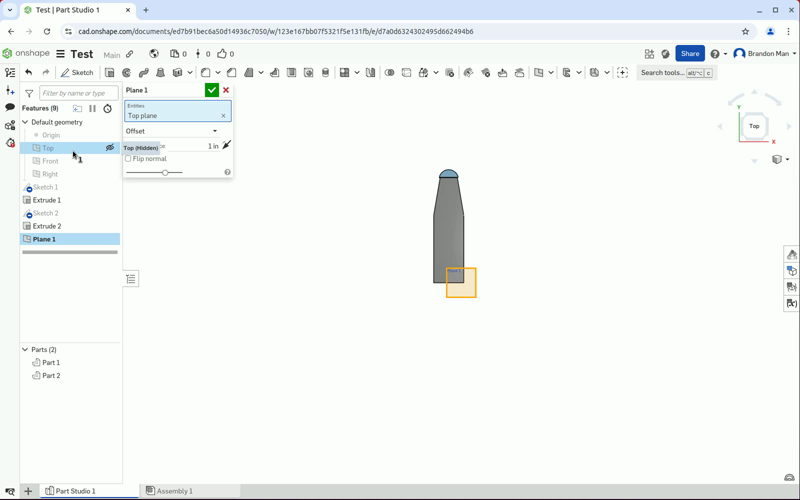
key(tab, 2)
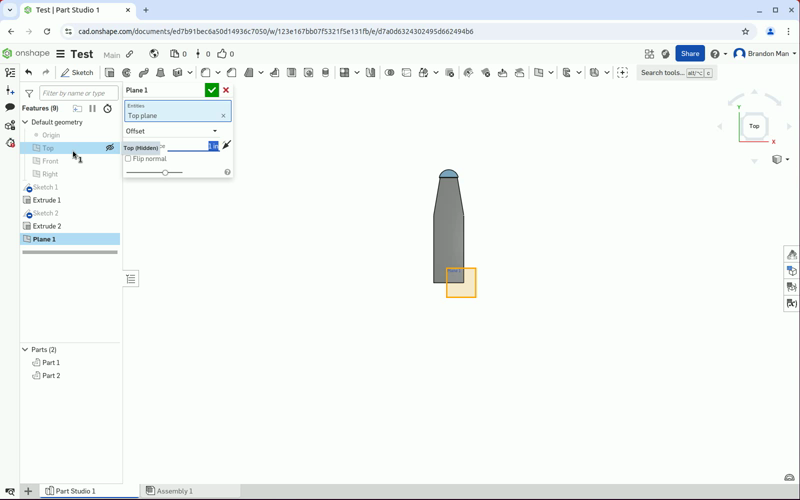
text(0.709)
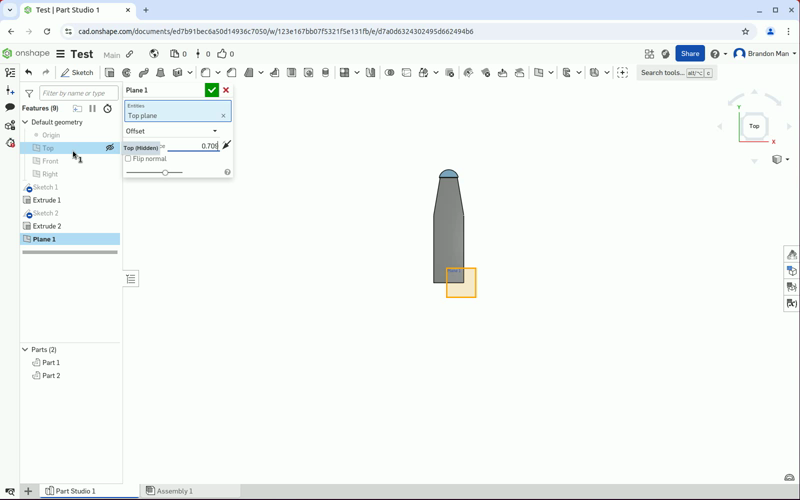
key(enter, 2)
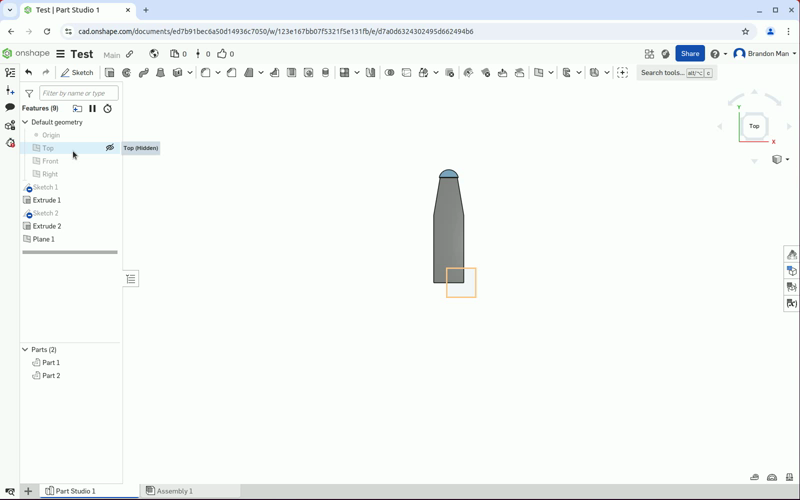
key(shift+s)
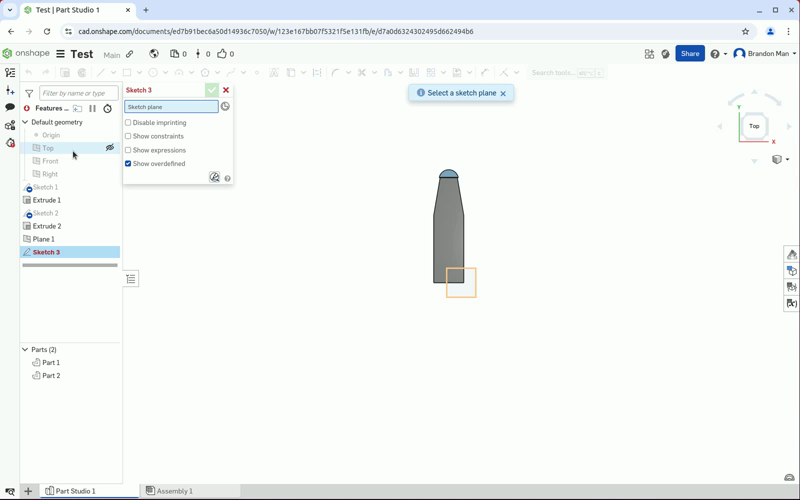
mouse_move(73, 241)
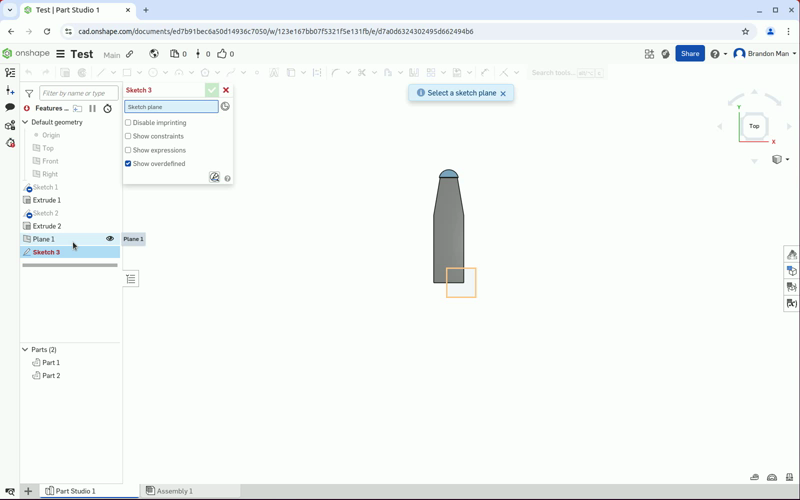
click(73, 241)
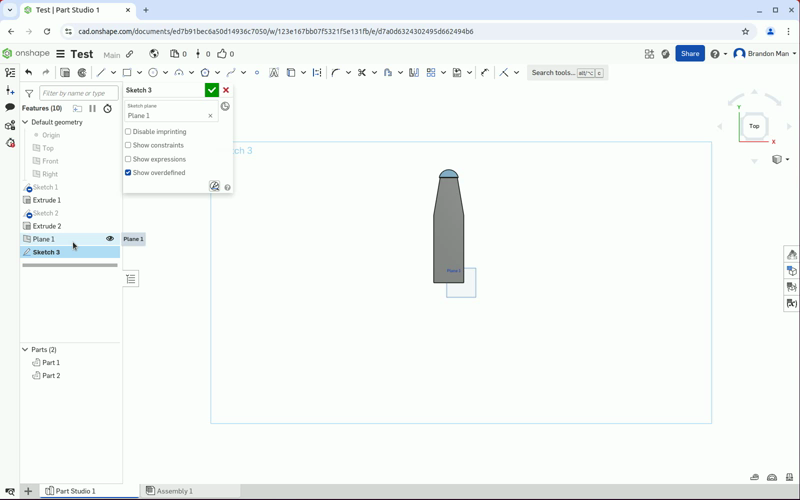
mouse_move(73, 352)
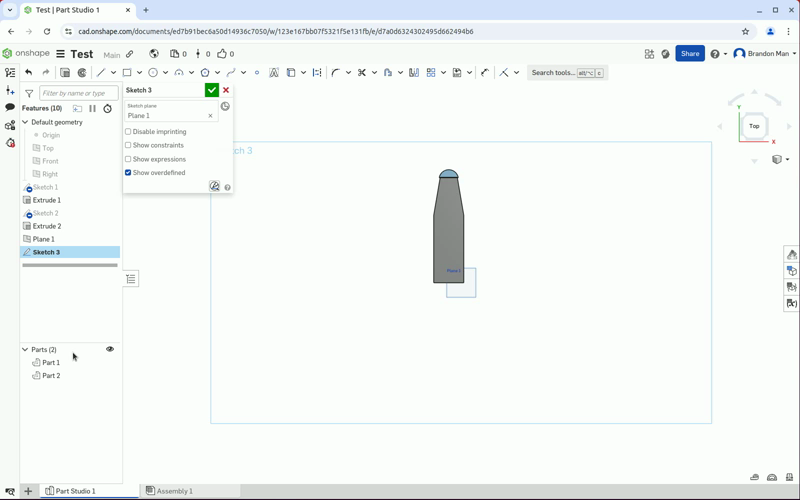
key(y)
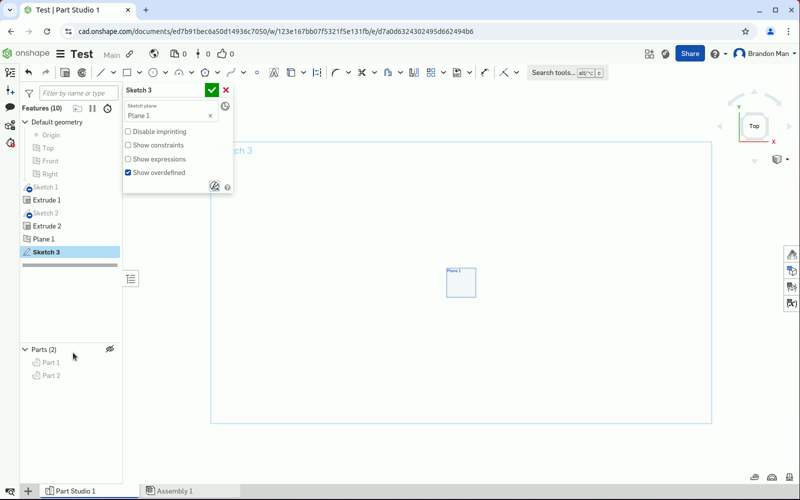
key(c)
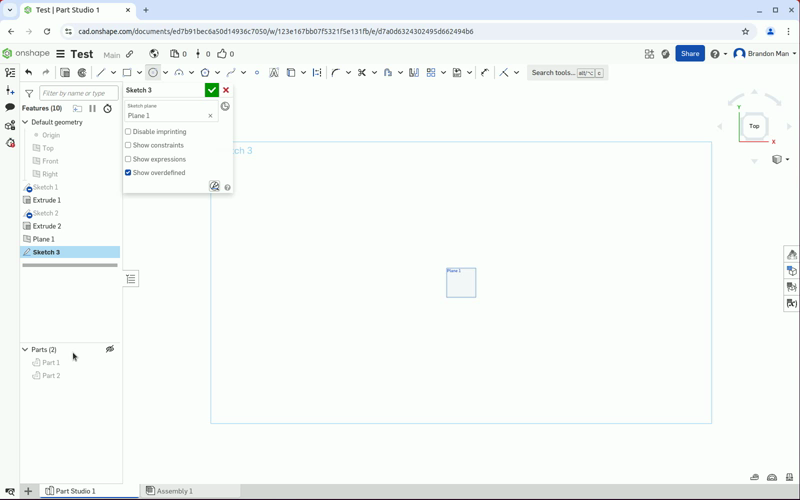
key_down(shift)
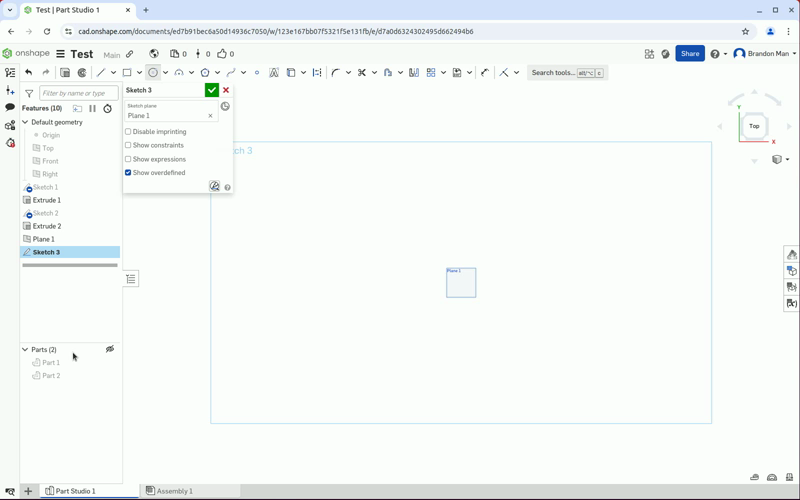
mouse_move(441, 275)
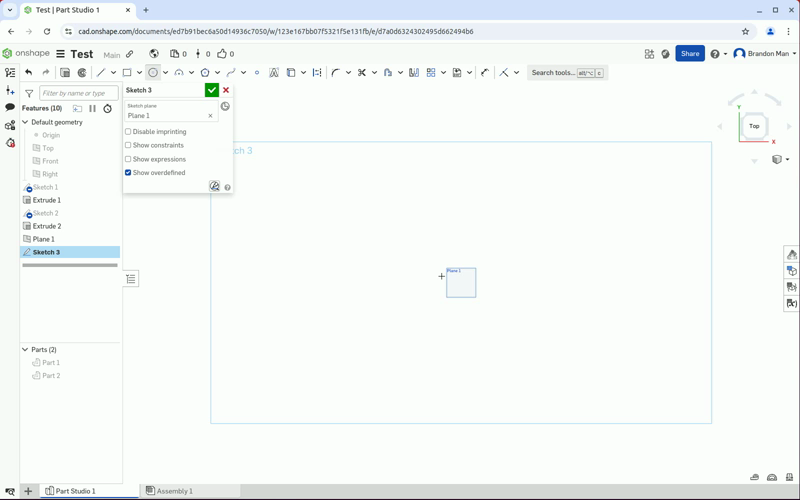
click(441, 275)
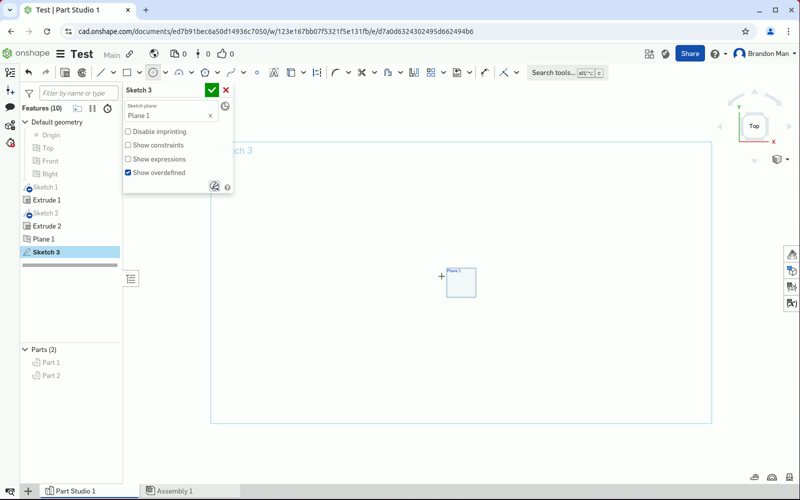
key_up(shift)
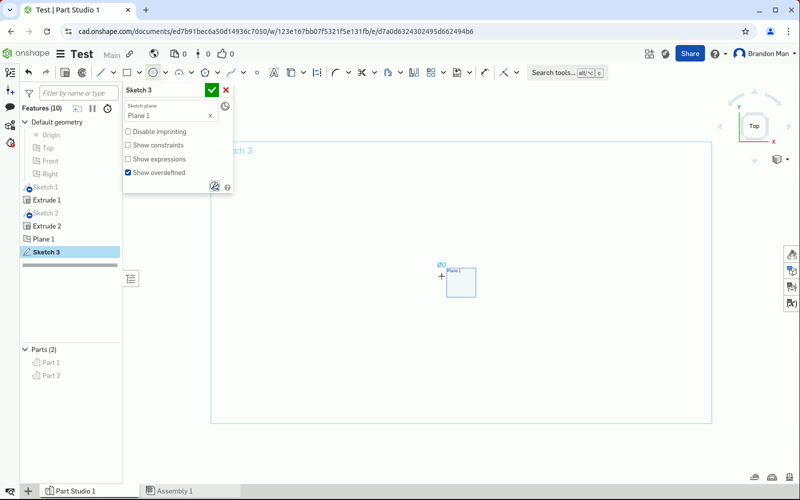
mouse_move(444, 275)
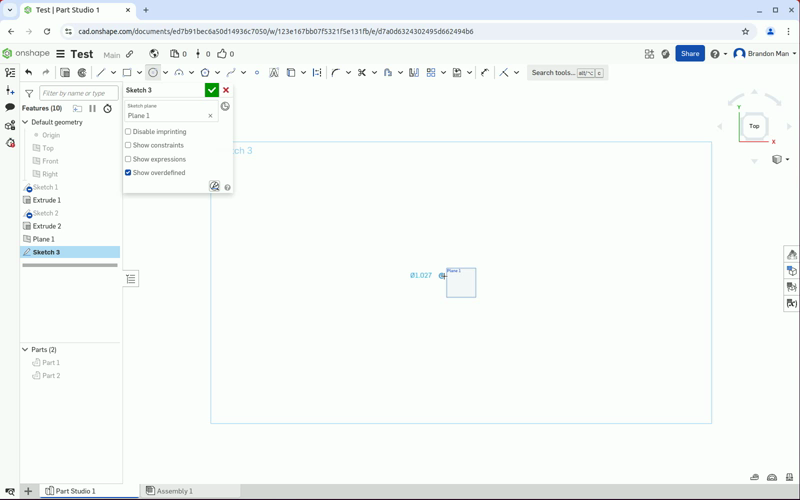
scroll(6)
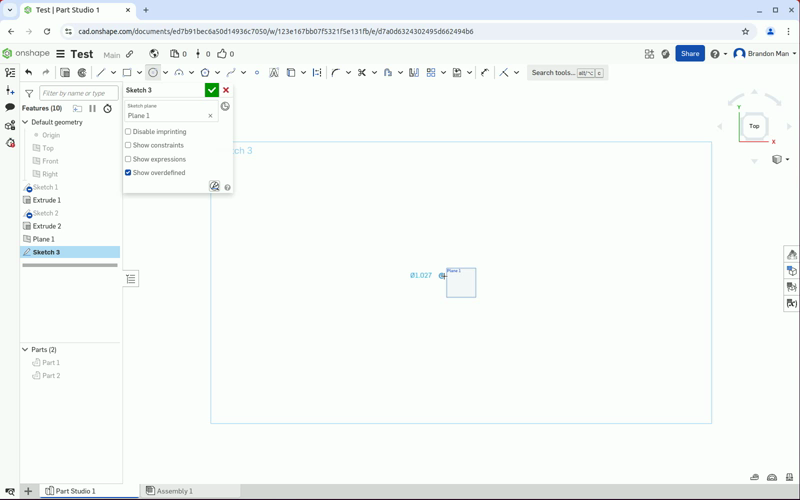
scroll(6)
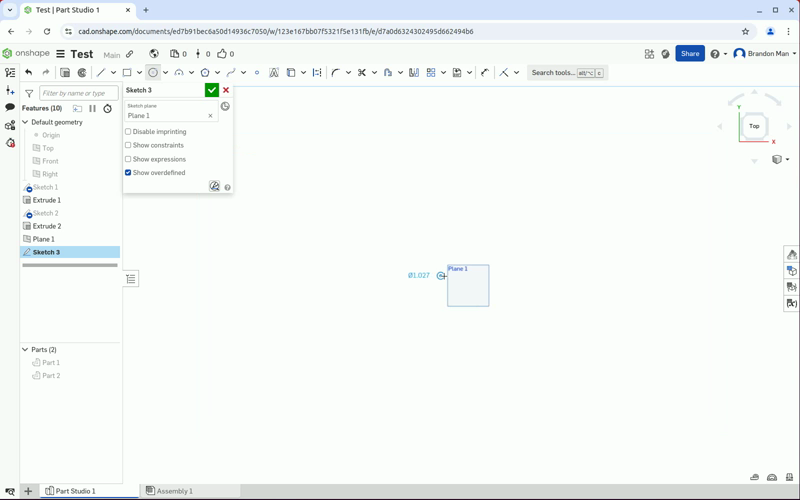
scroll(6)
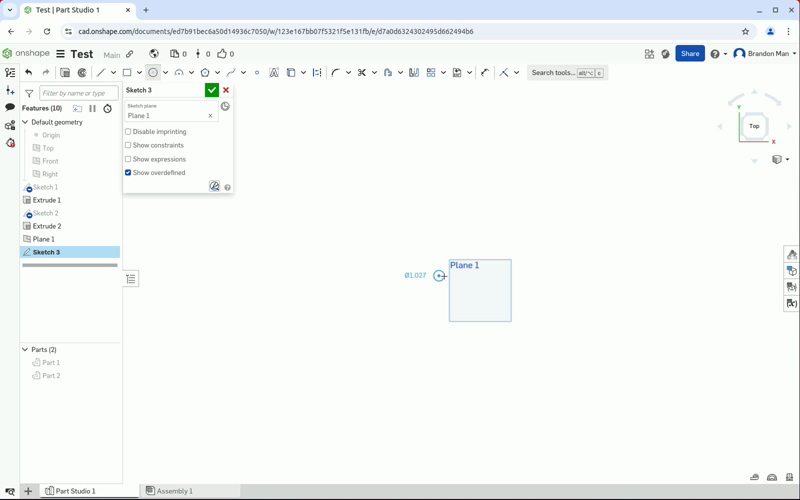
scroll(6)
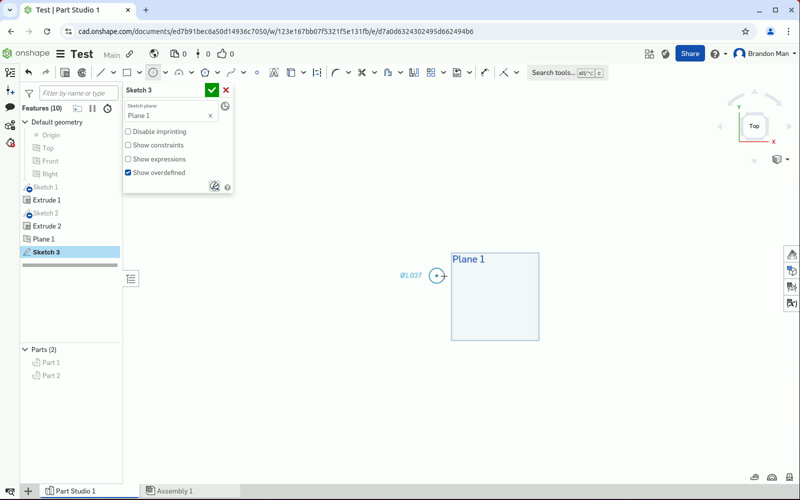
scroll(6)
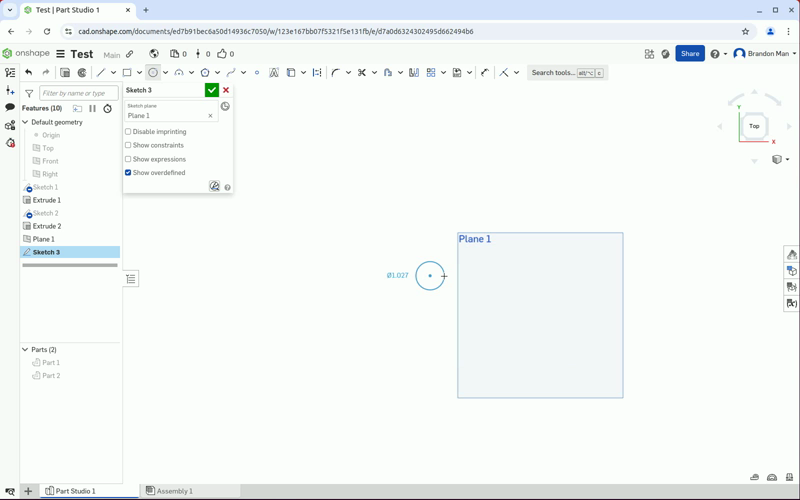
scroll(6)
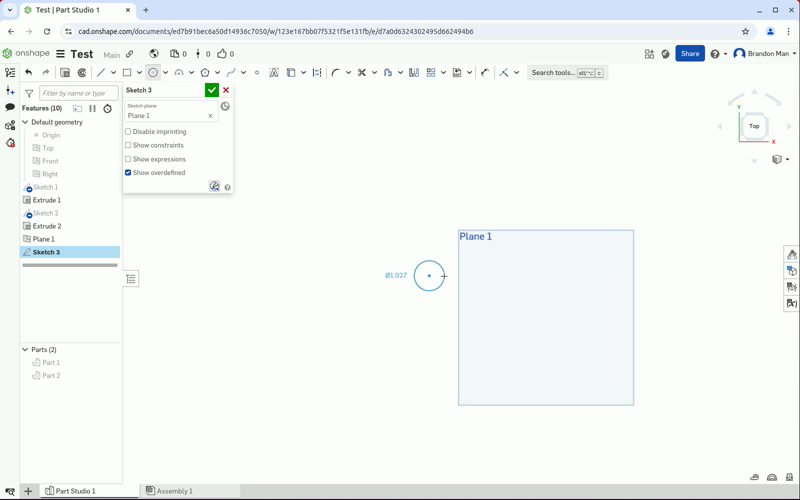
scroll(6)
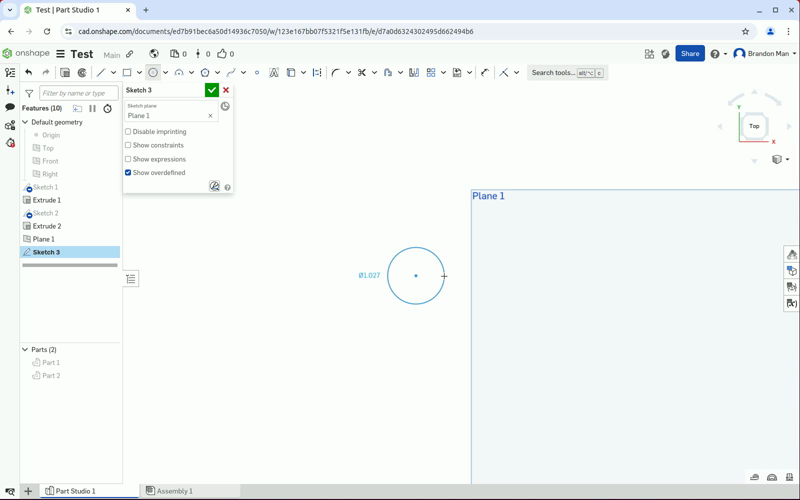
click(444, 275)
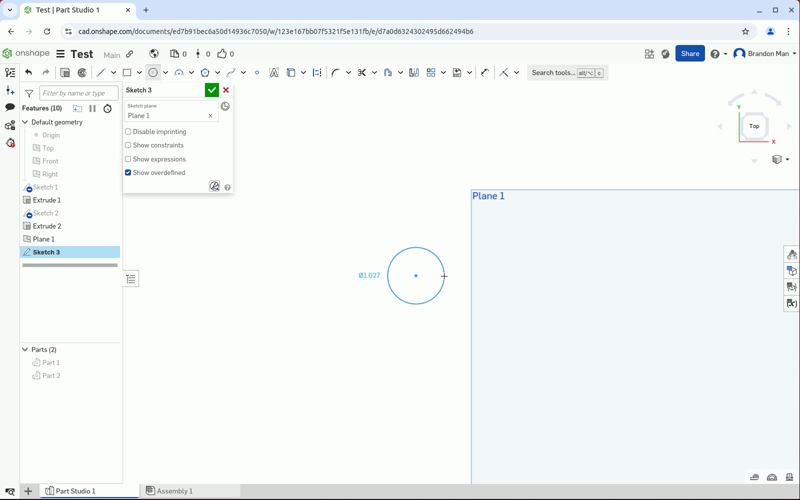
scroll(-6)
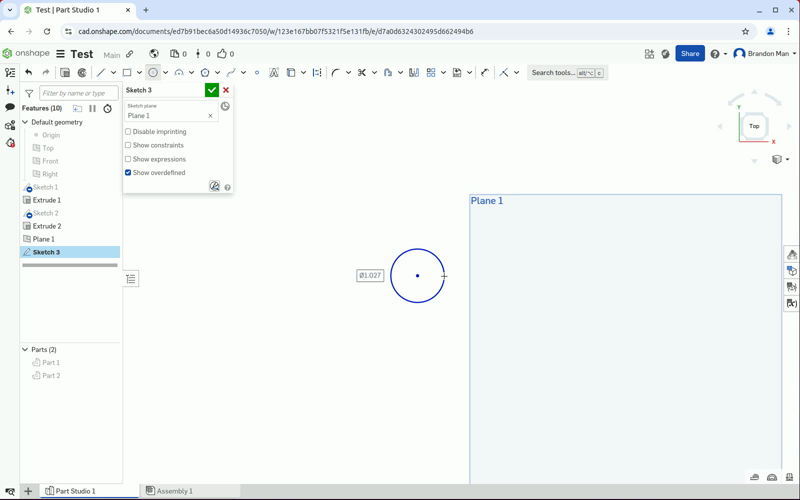
scroll(-6)
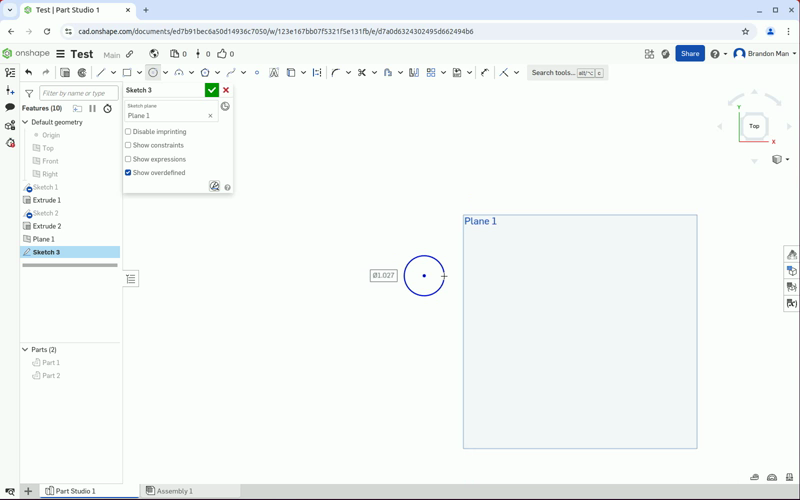
scroll(-6)
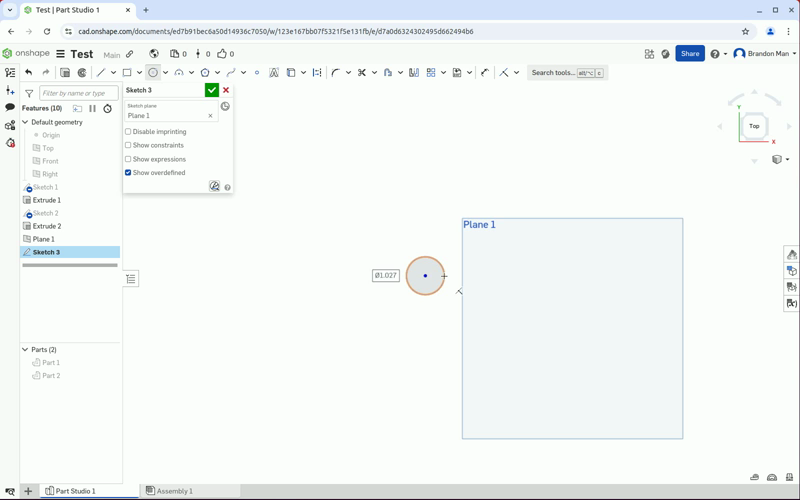
scroll(-6)
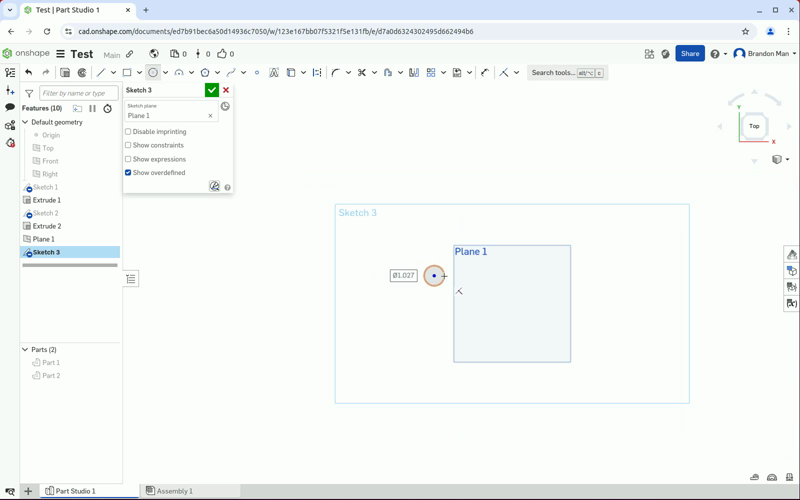
scroll(-6)
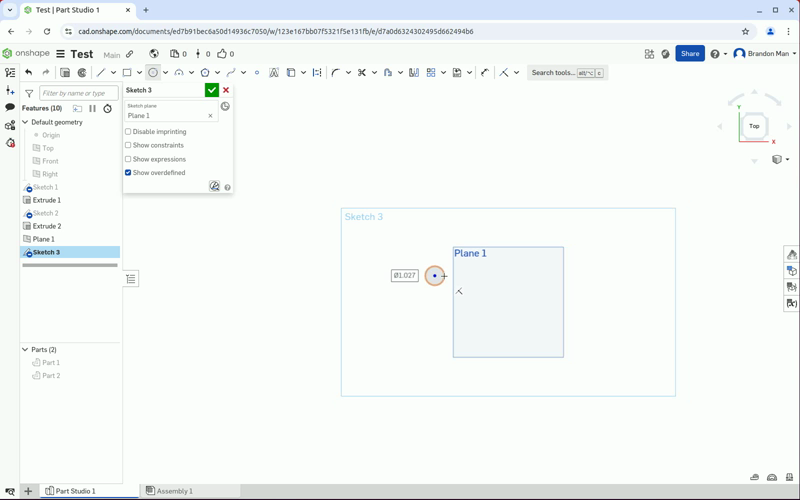
scroll(-6)
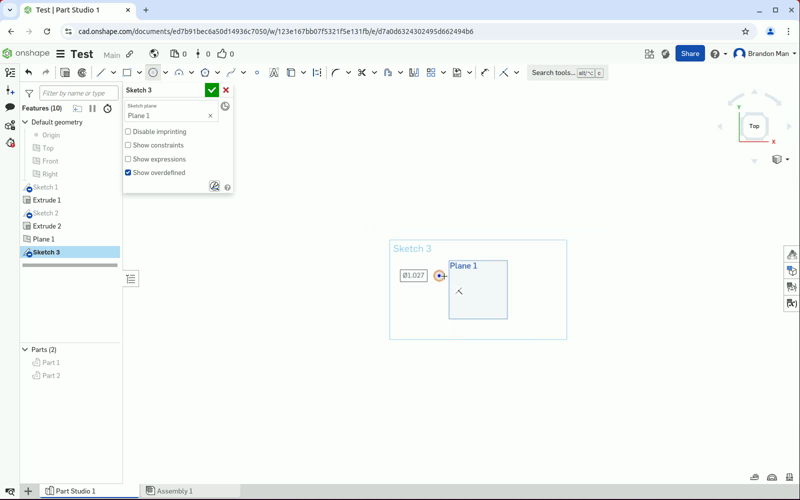
scroll(-6)
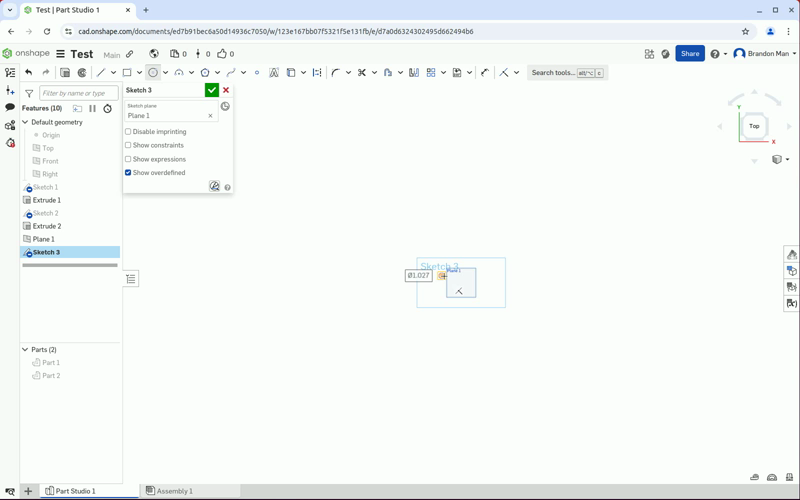
key(esc)
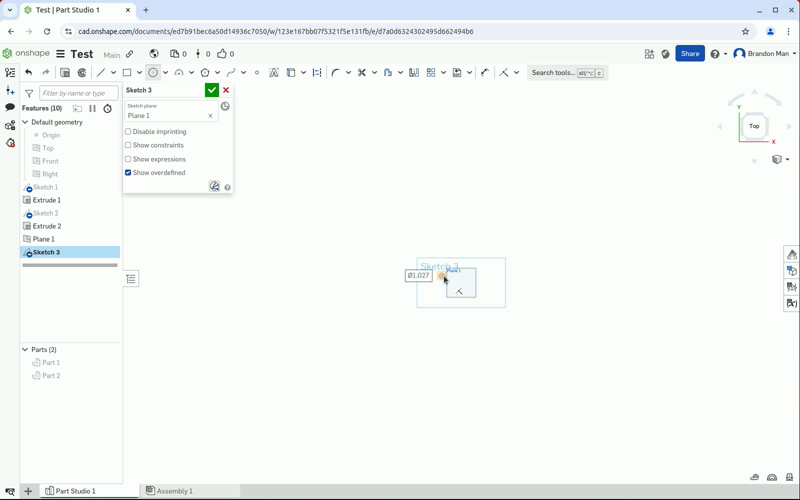
mouse_move(441, 275)
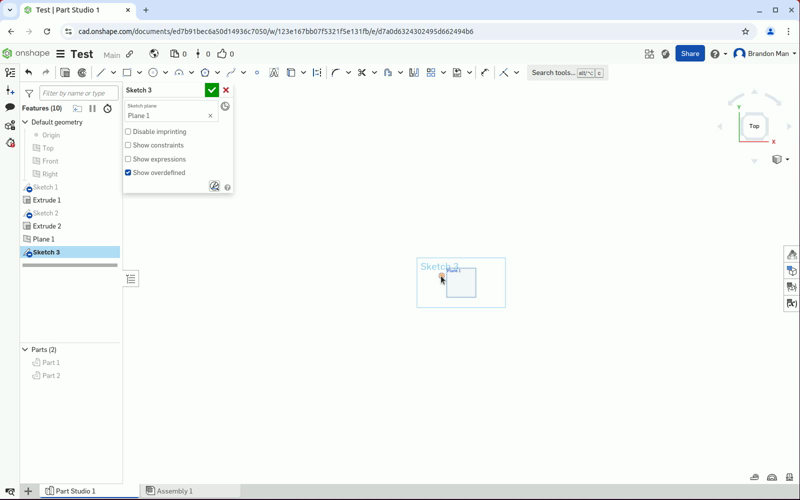
scroll(6)
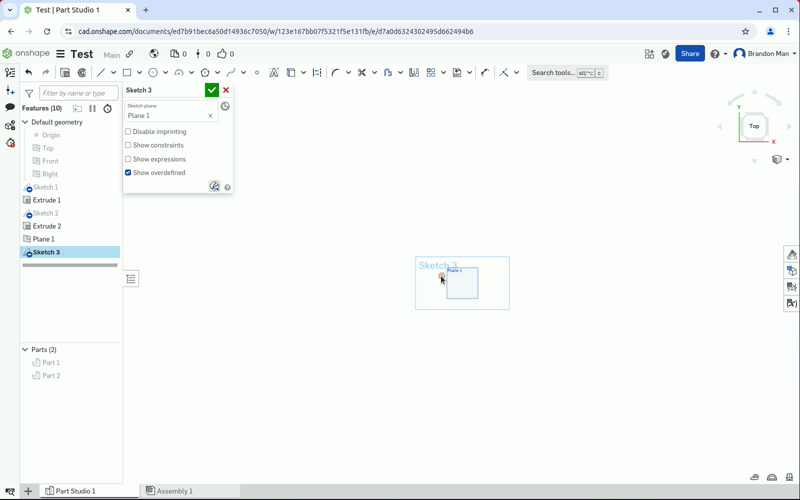
scroll(6)
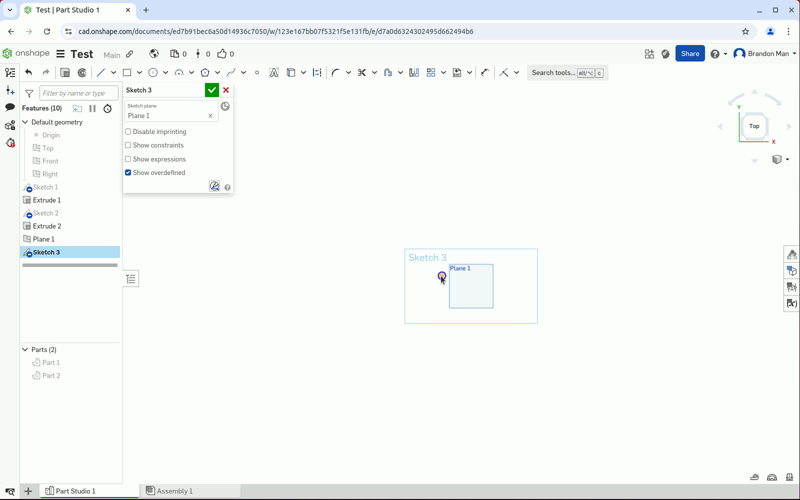
scroll(6)
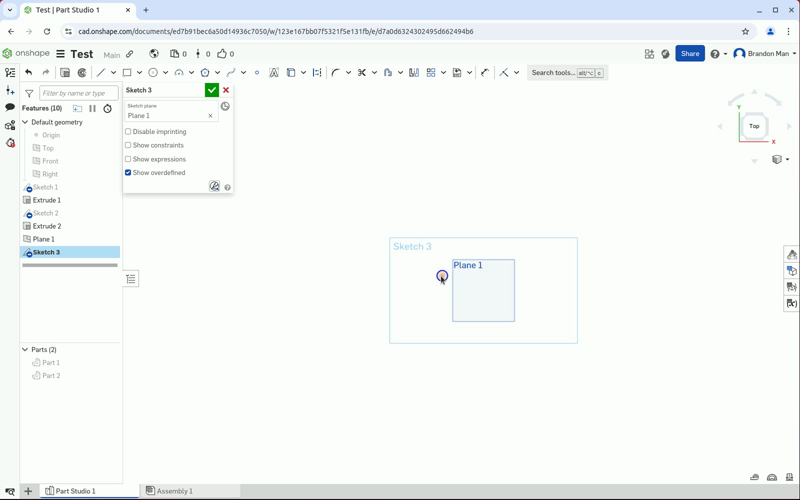
scroll(6)
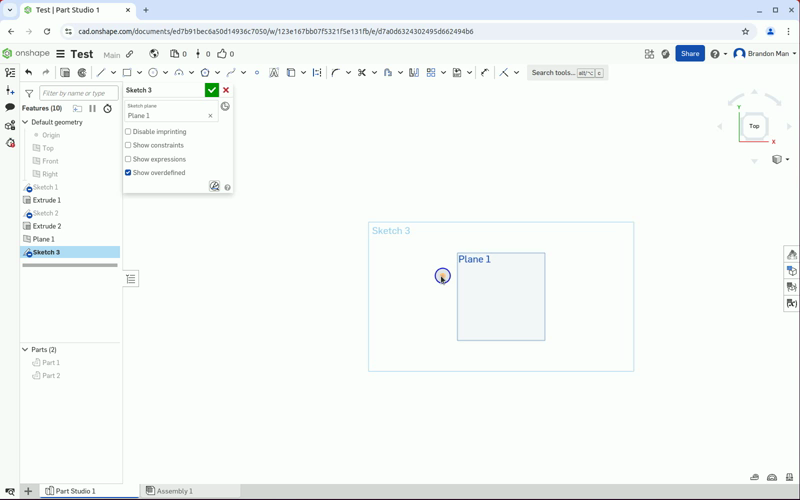
scroll(6)
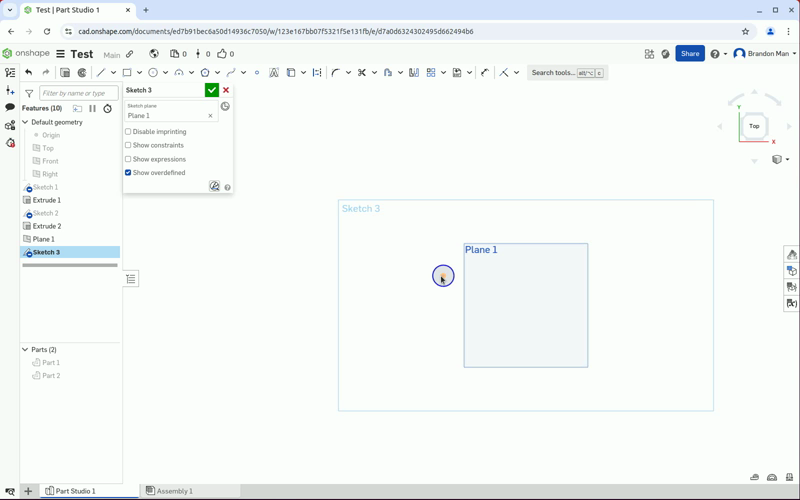
scroll(6)
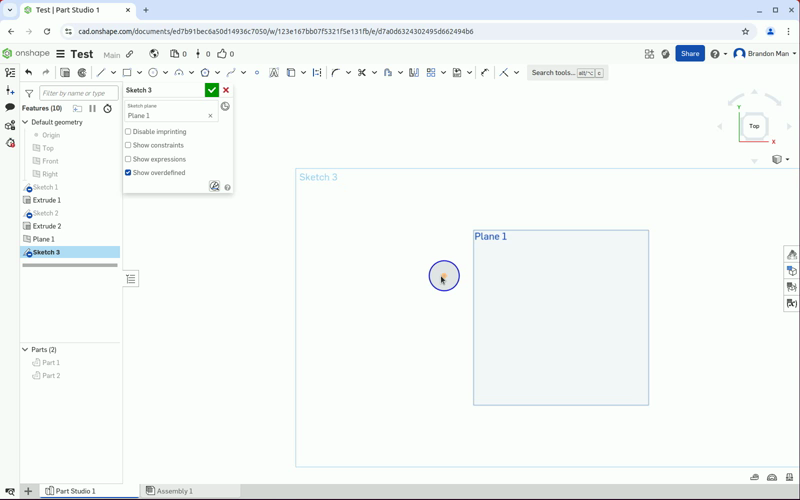
scroll(6)
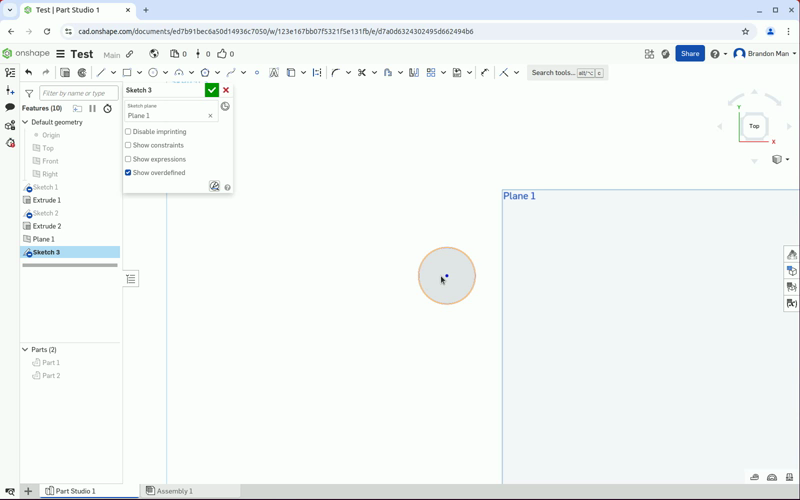
click(441, 275)
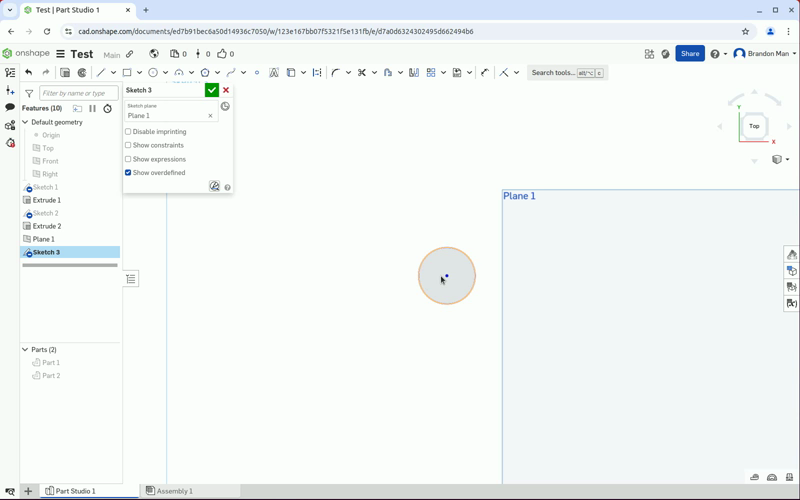
scroll(-6)
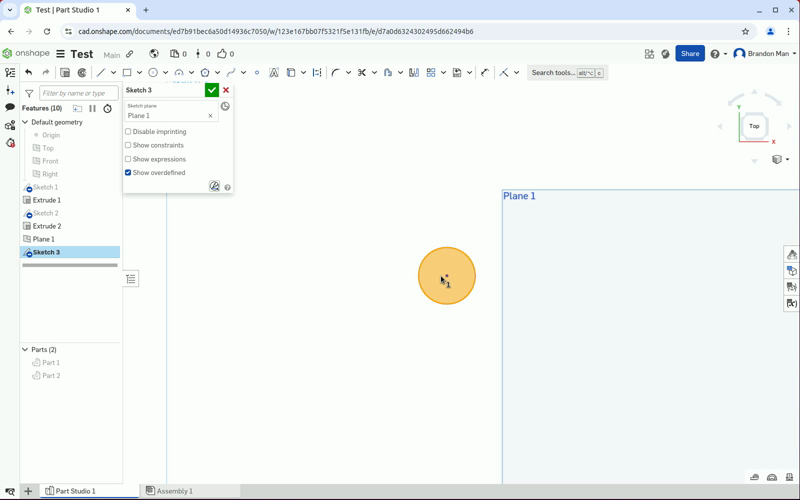
scroll(-6)
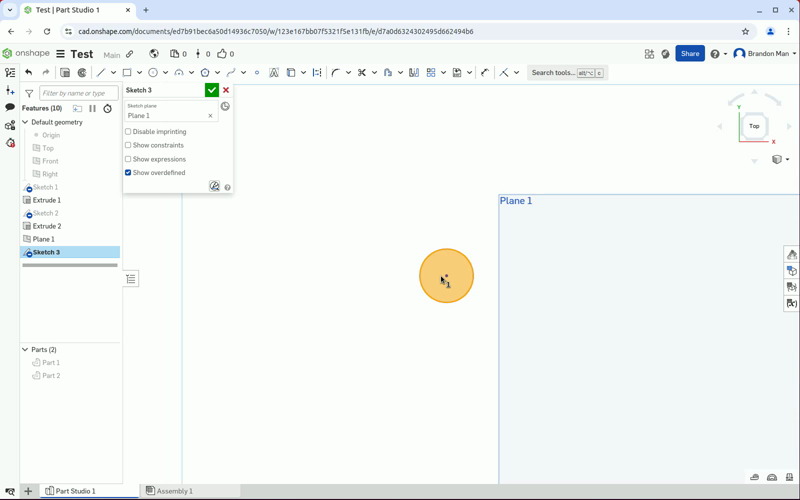
scroll(-6)
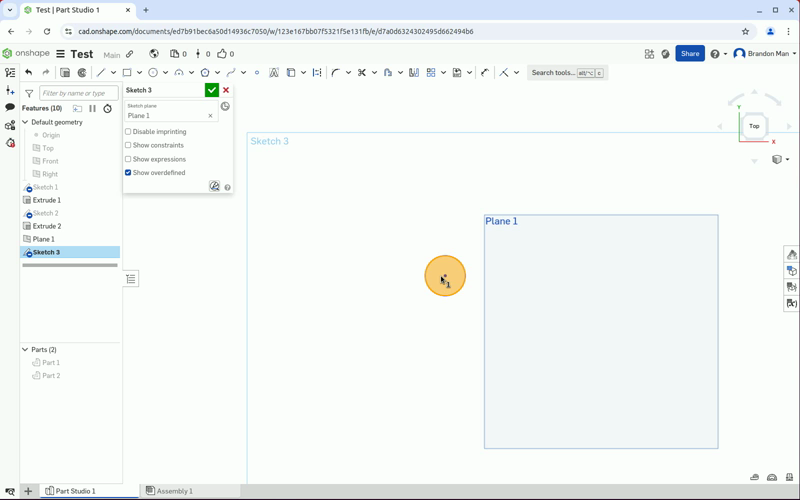
scroll(-6)
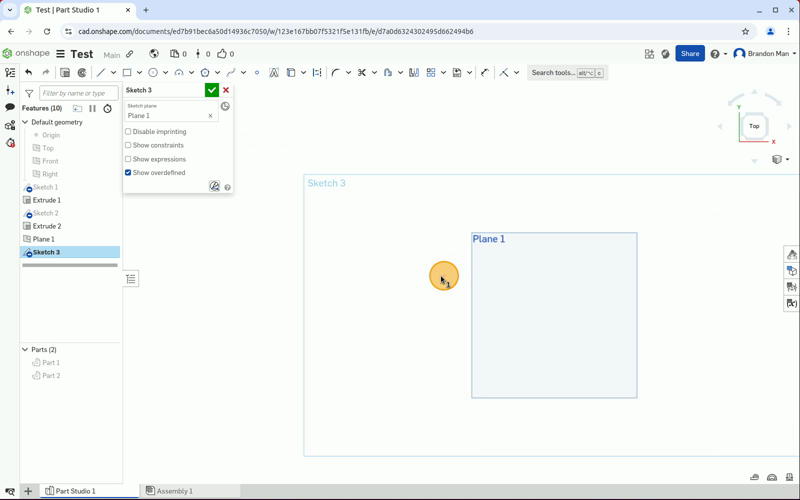
scroll(-6)
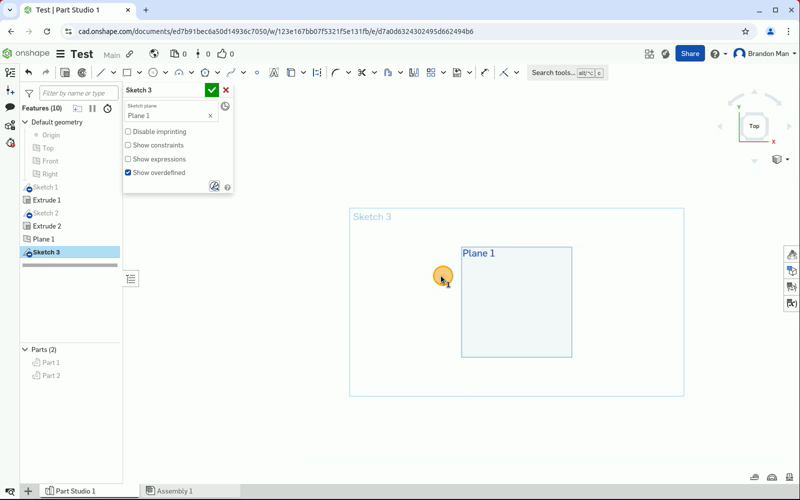
scroll(-6)
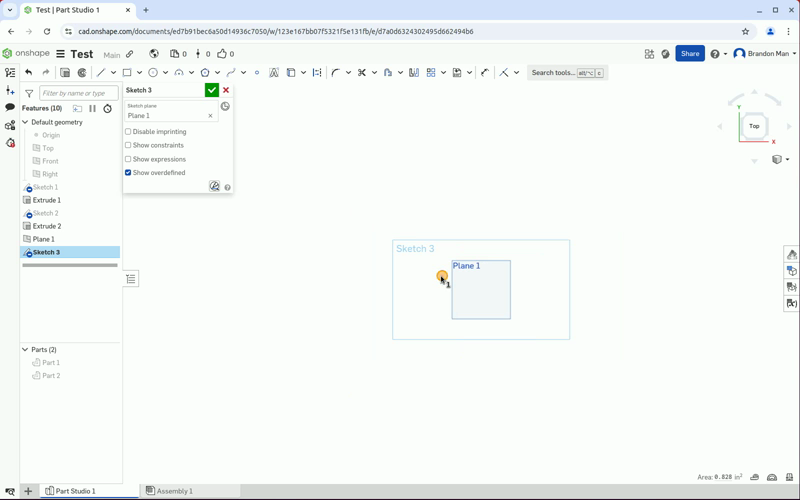
scroll(-6)
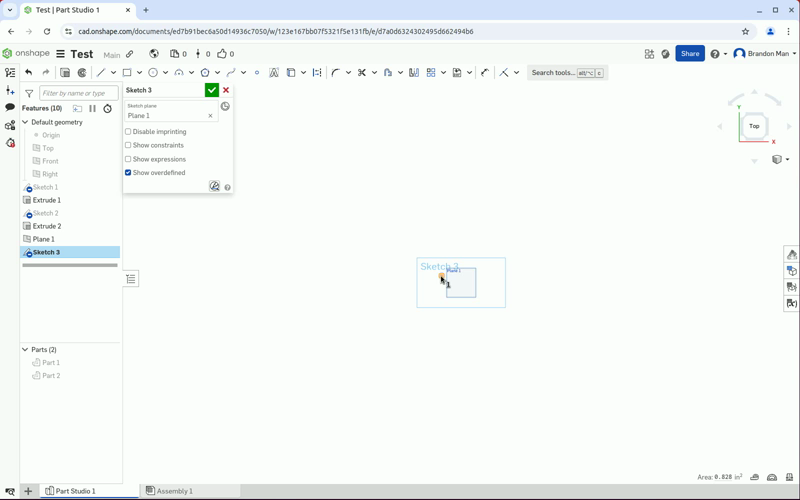
mouse_move(73, 352)
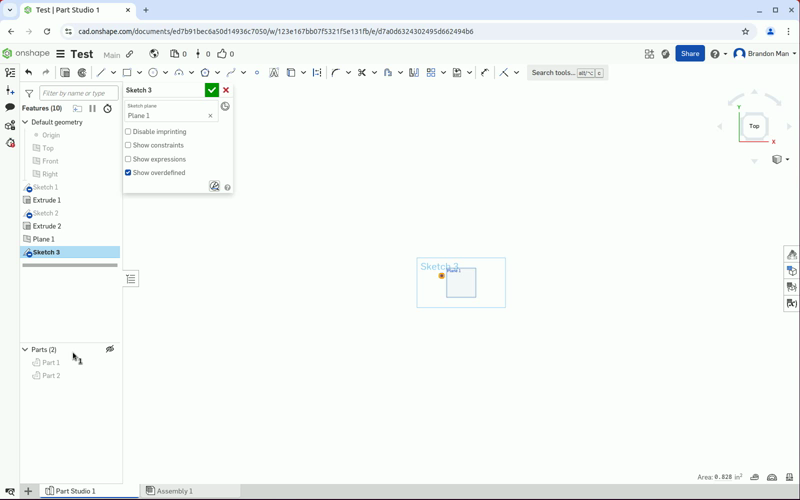
key(shift+y)
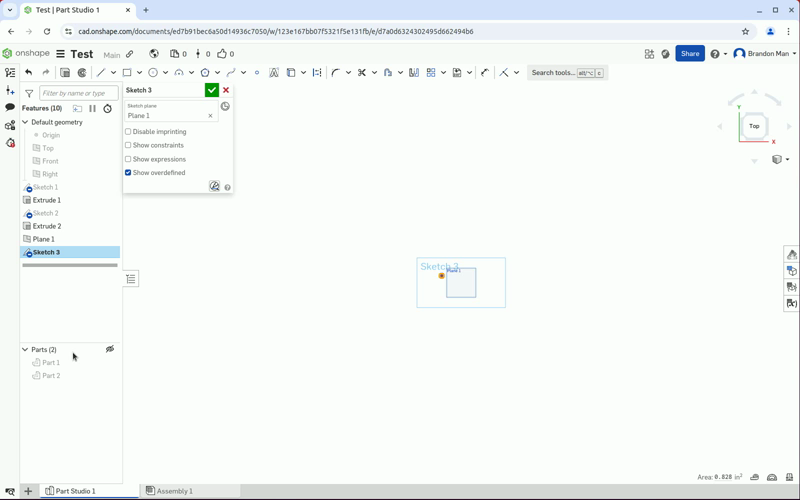
key(shift+e)
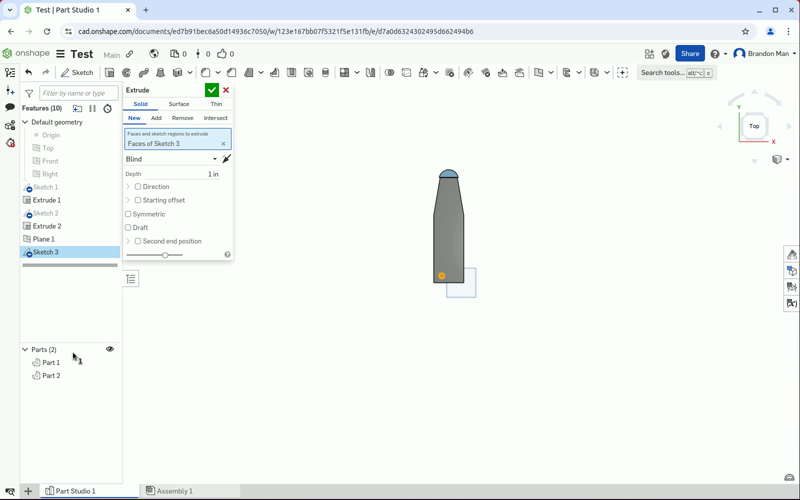
mouse_move(143, 106)
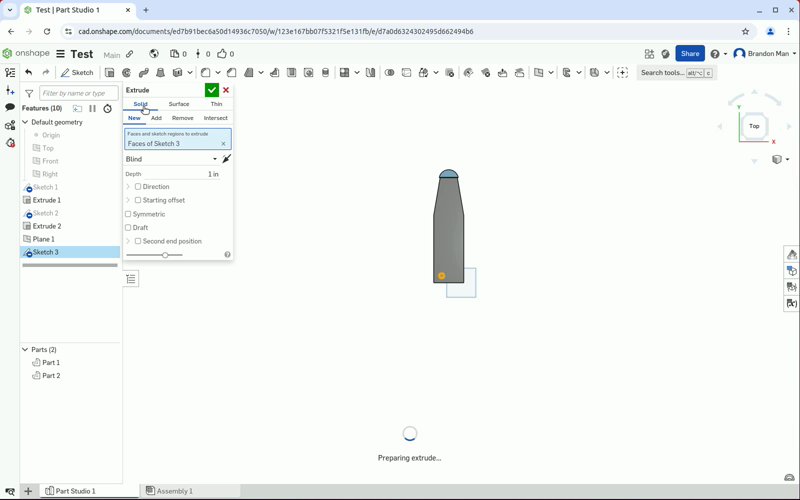
click(143, 106)
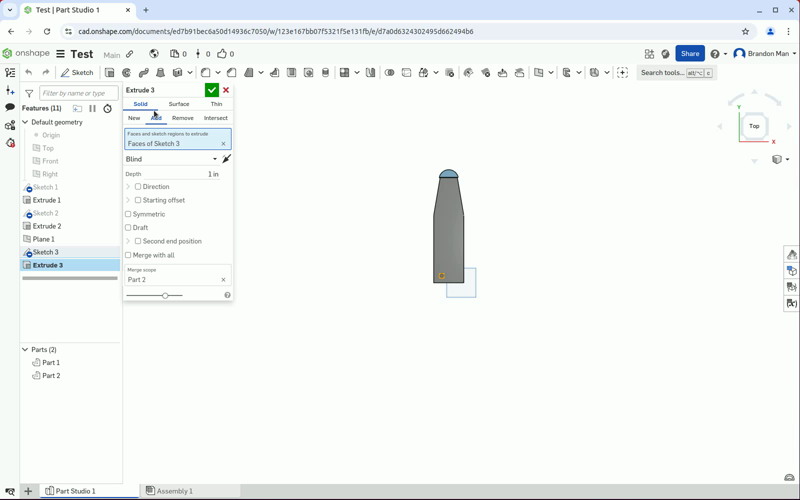
mouse_move(186, 120)
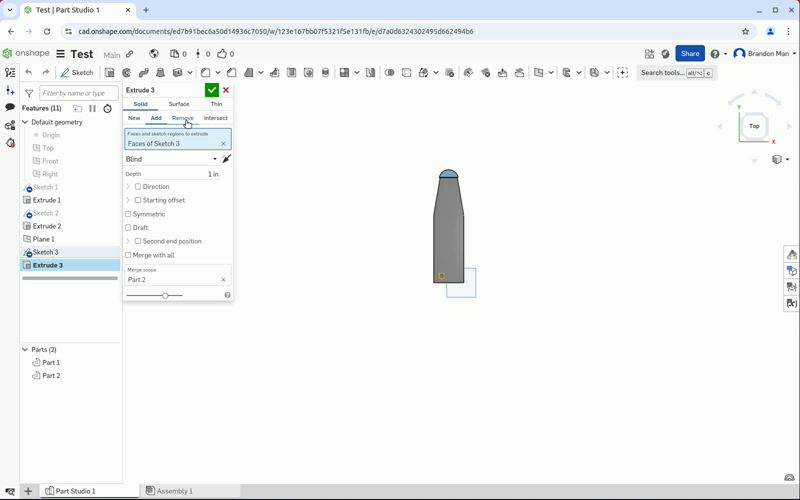
click(186, 120)
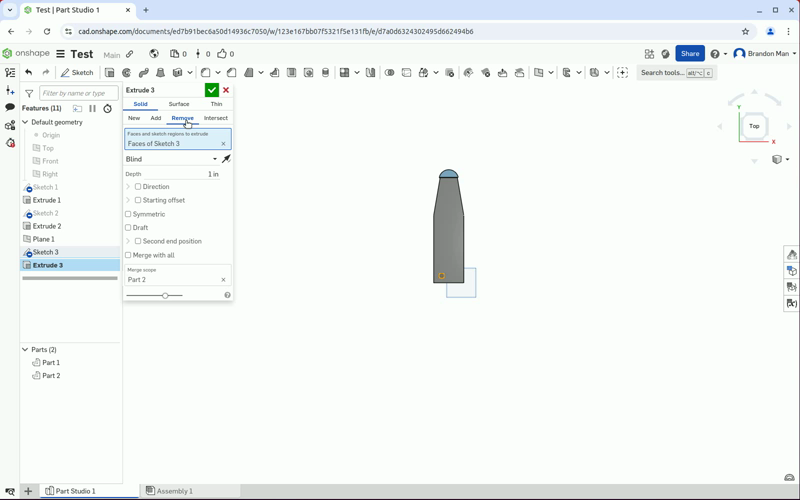
key(tab, 4)
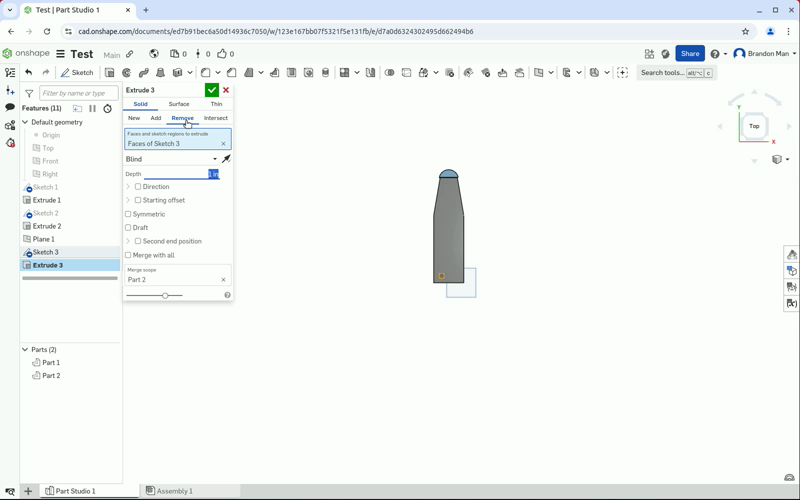
text(6.258)
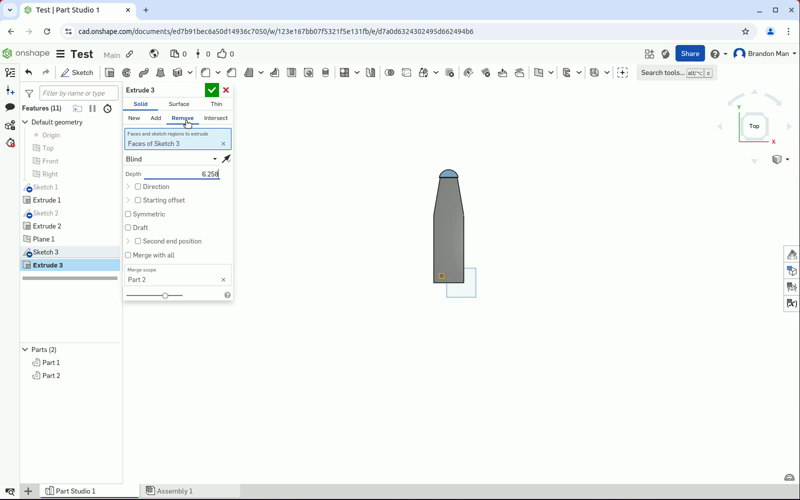
key(tab, 6)
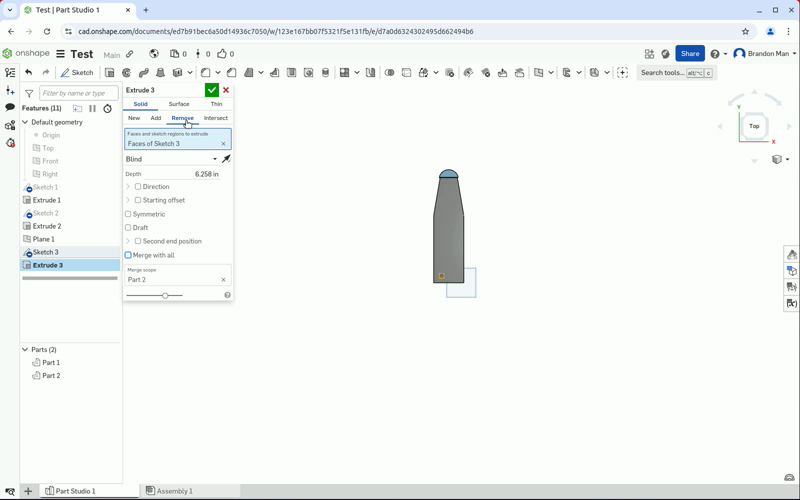
key(space)
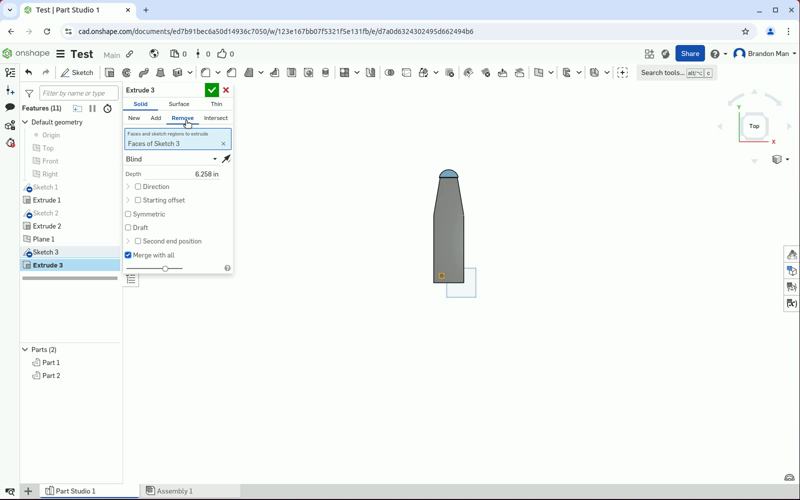
key(enter)
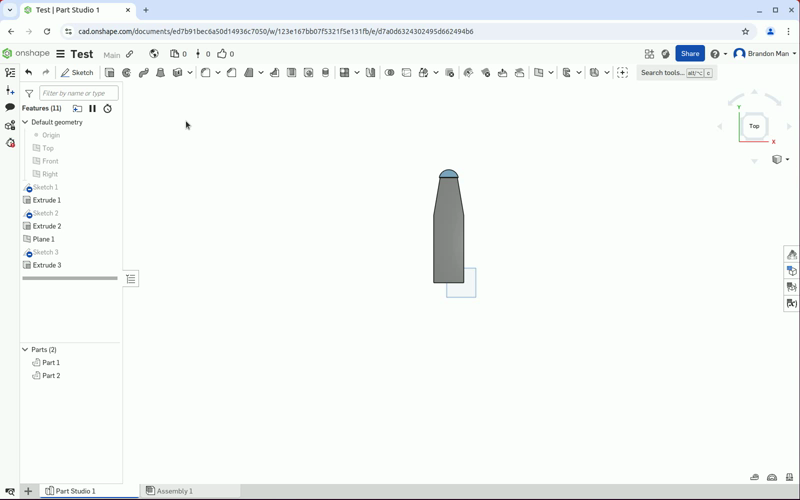
key(shift+h)
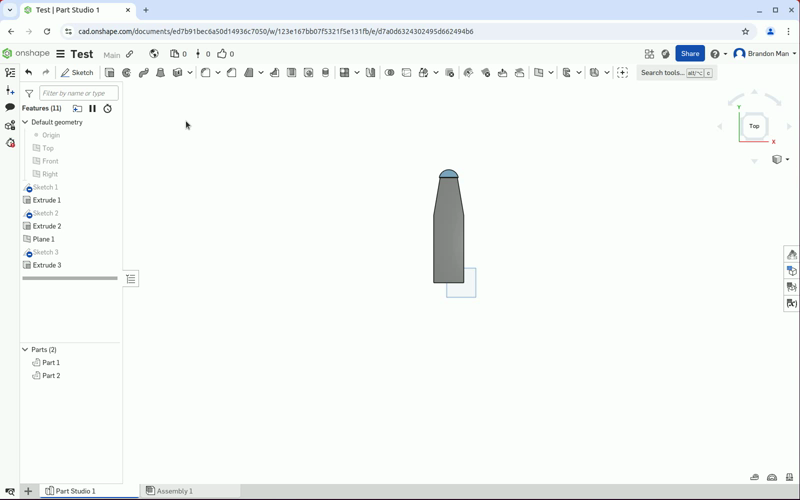
key(shift+h)
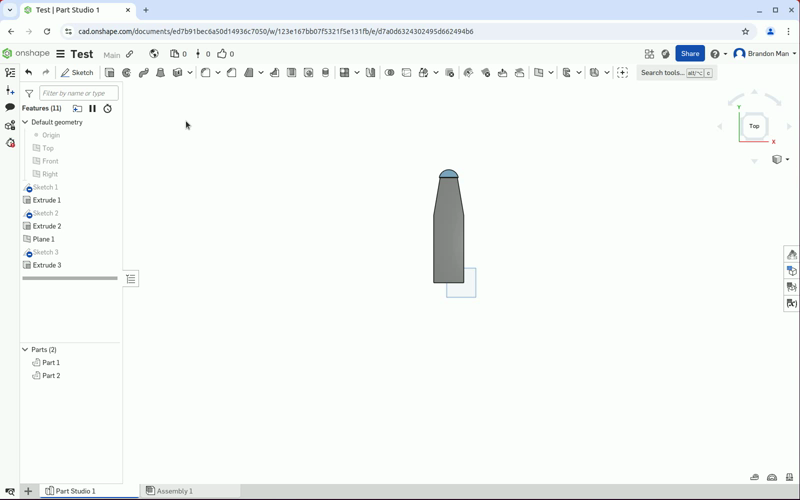
mouse_move(73, 189)
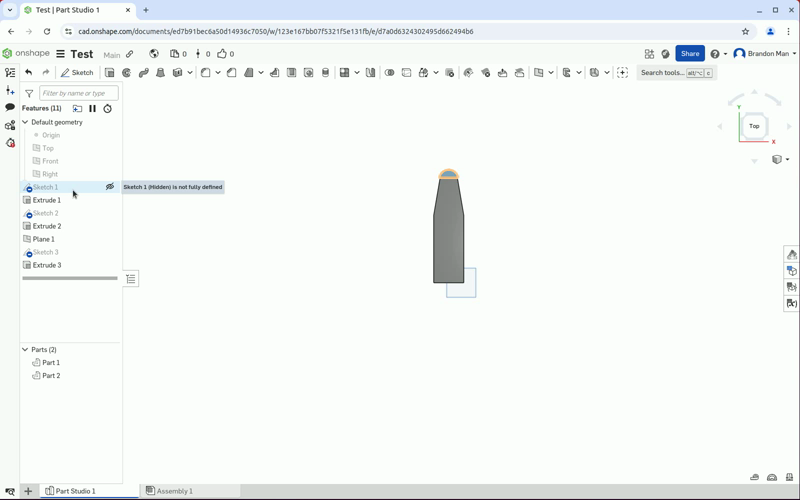
click(73, 189)
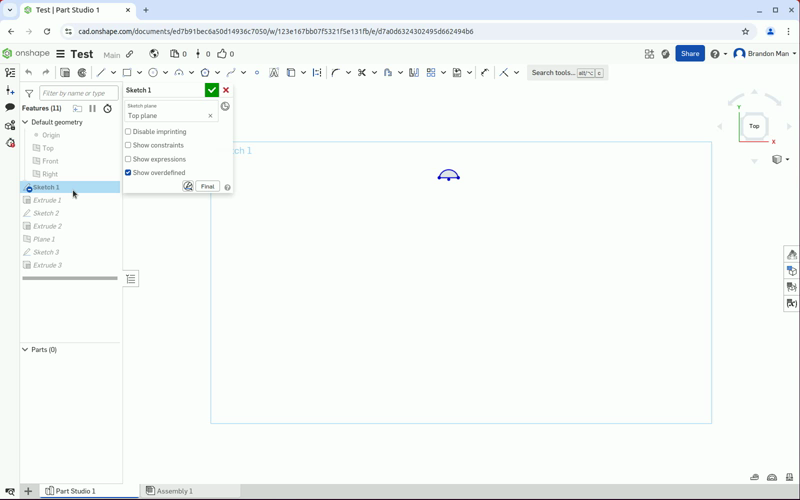
mouse_move(229, 92)
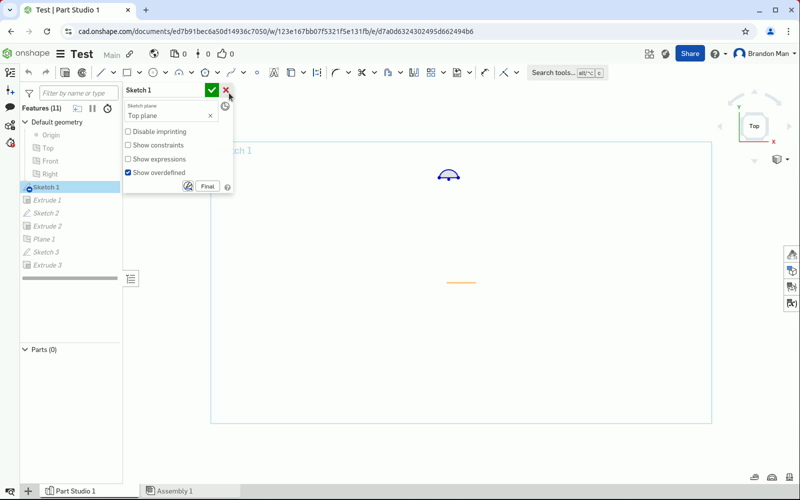
click(229, 92)
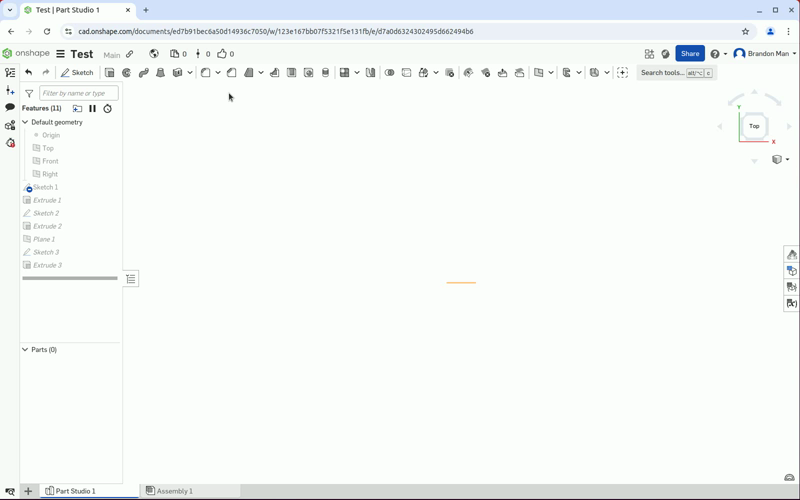
key(shift+s)
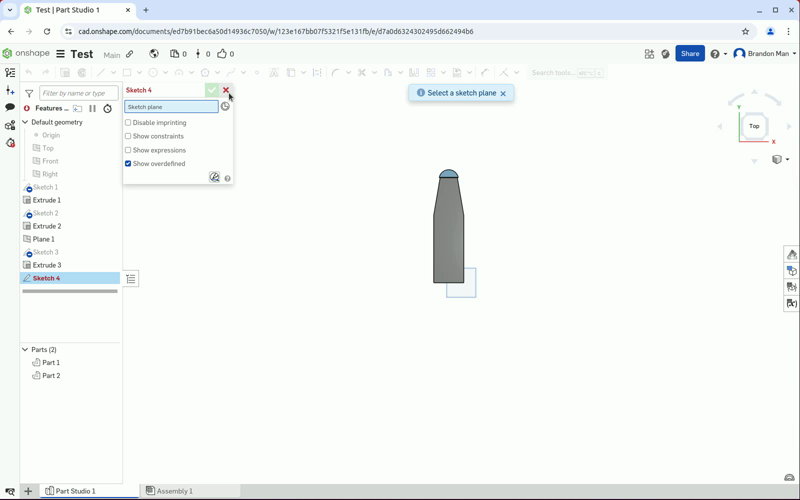
mouse_move(73, 241)
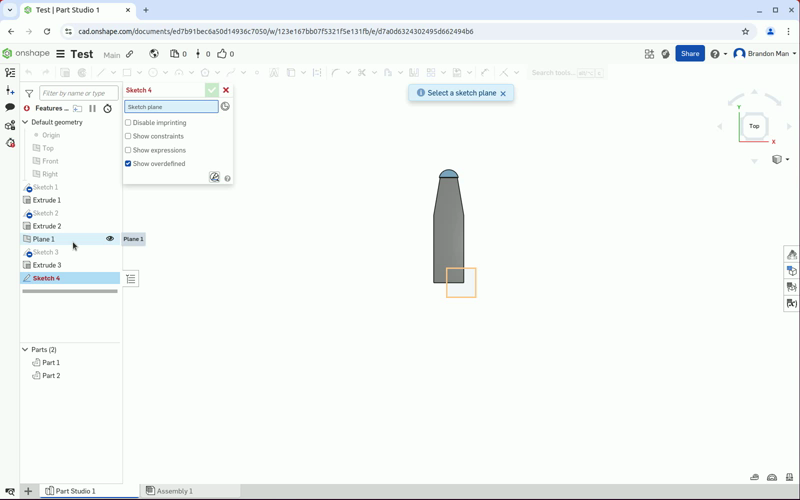
click(73, 241)
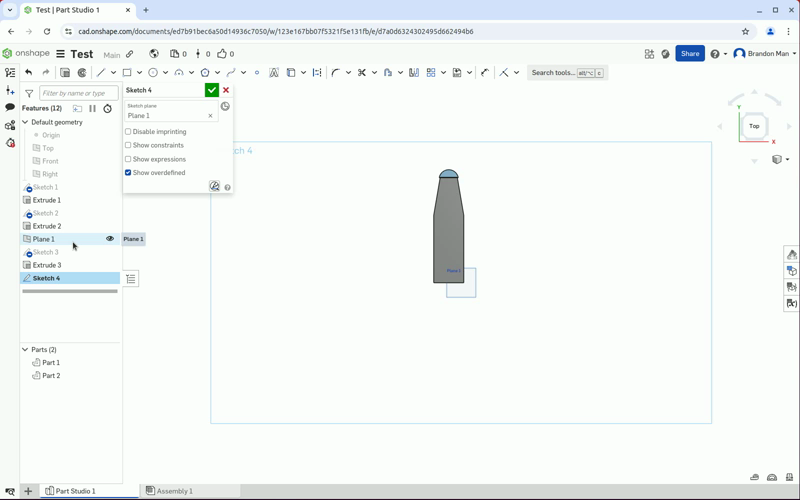
mouse_move(73, 352)
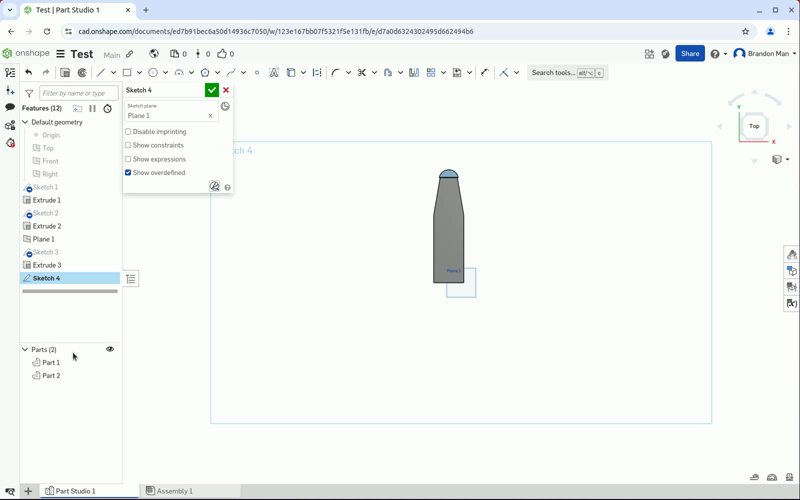
key(y)
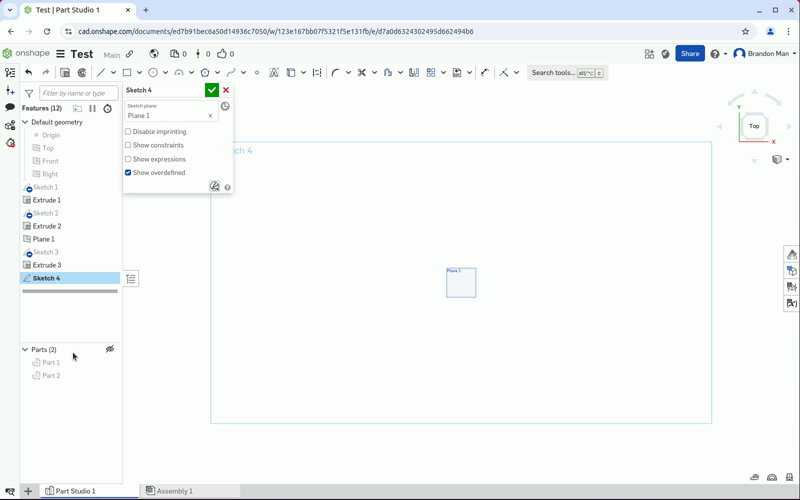
key(c)
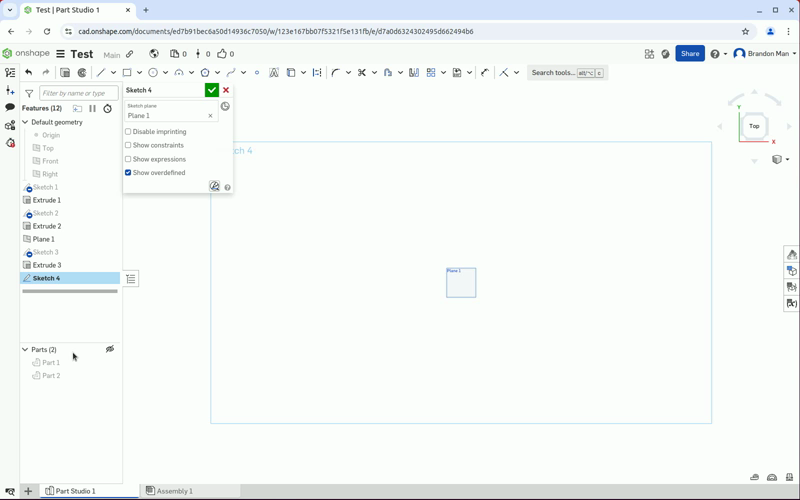
key_down(shift)
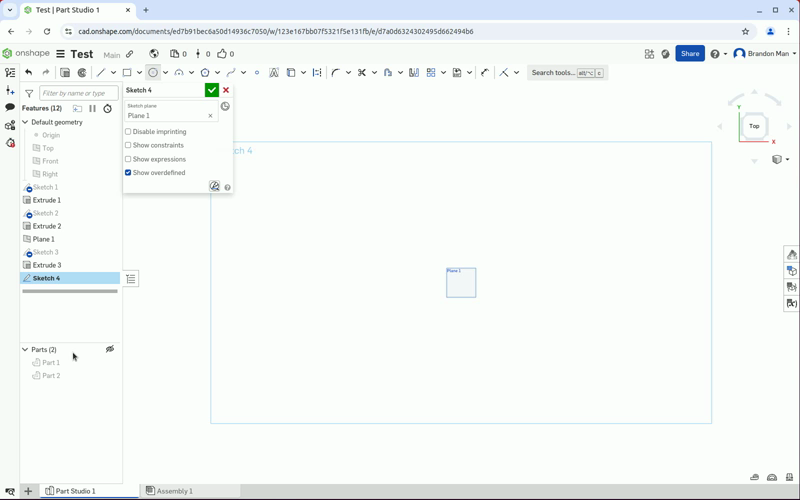
mouse_move(457, 275)
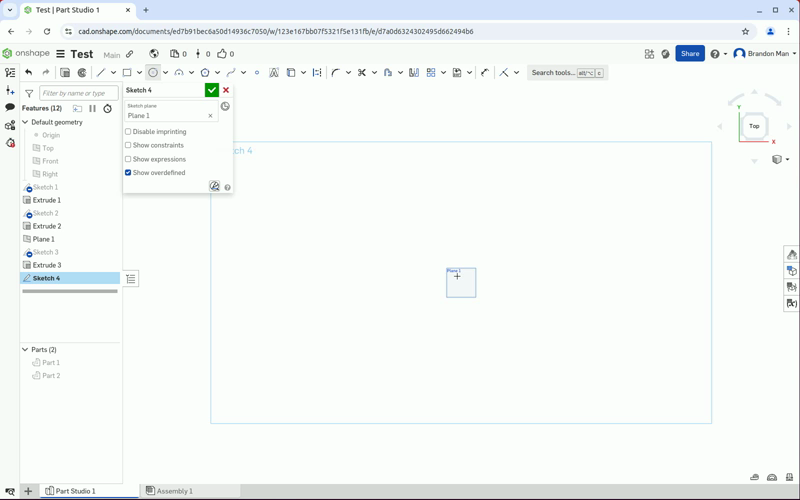
click(457, 275)
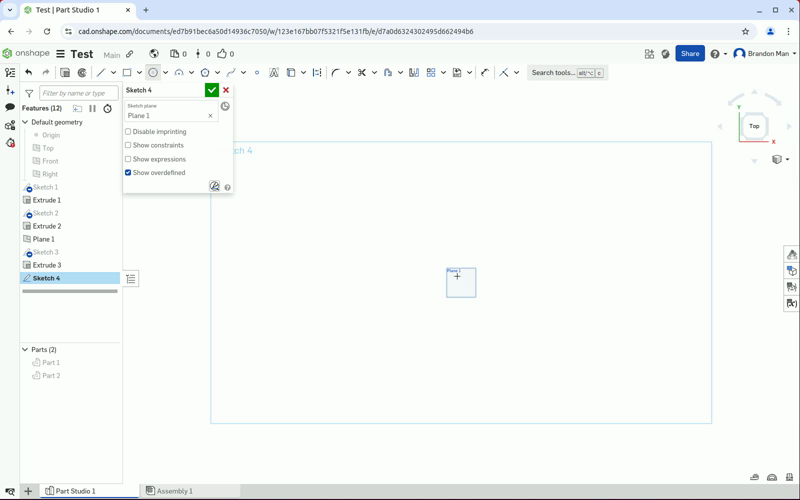
key_up(shift)
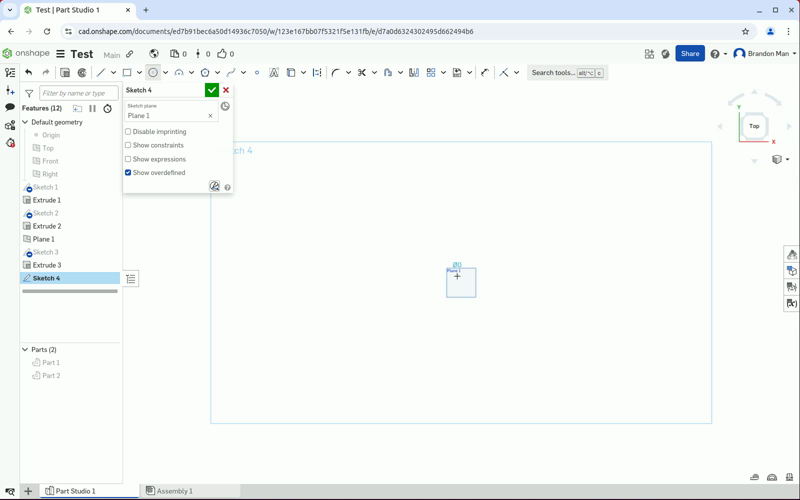
mouse_move(459, 275)
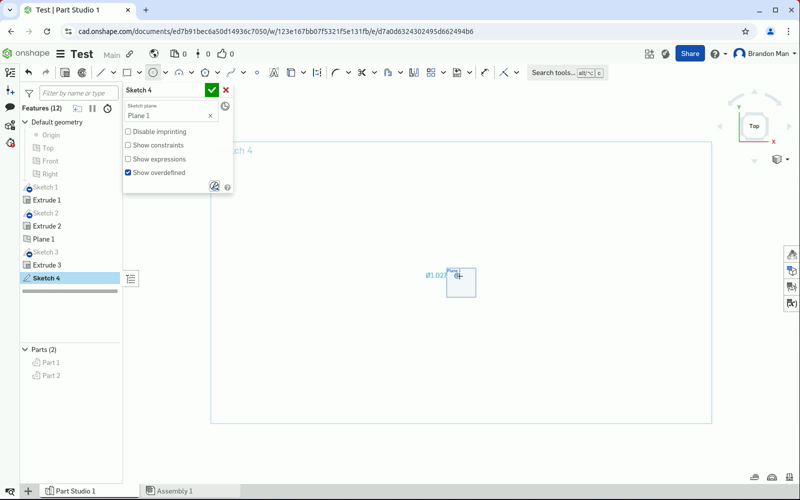
scroll(6)
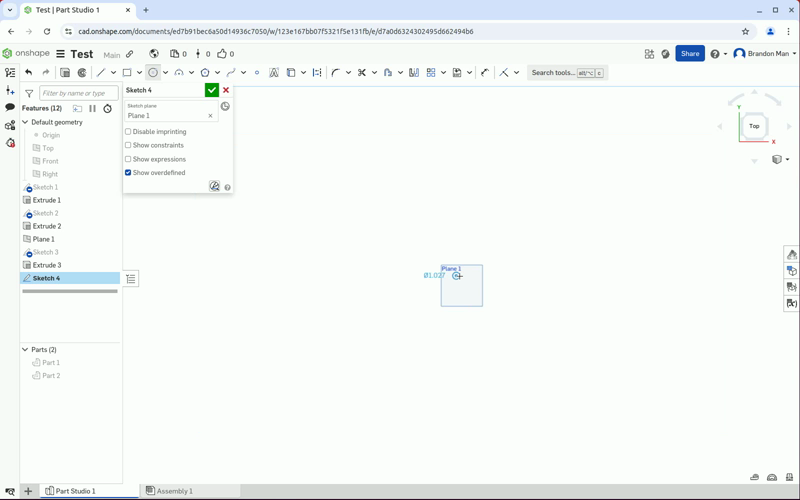
scroll(6)
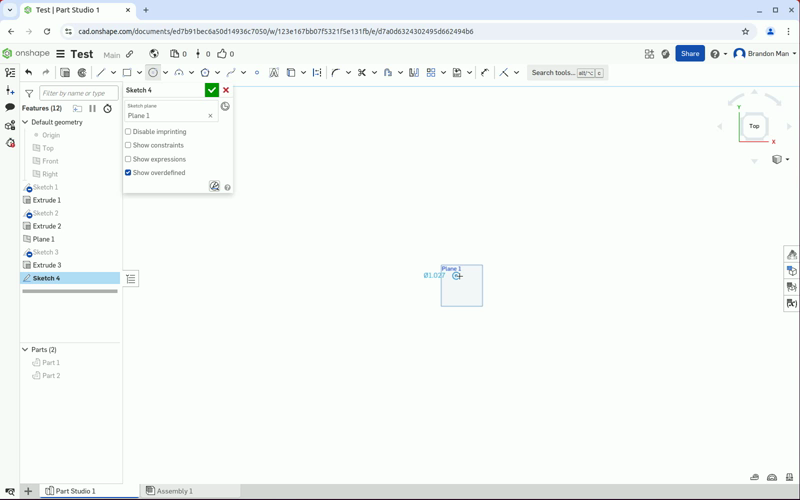
scroll(6)
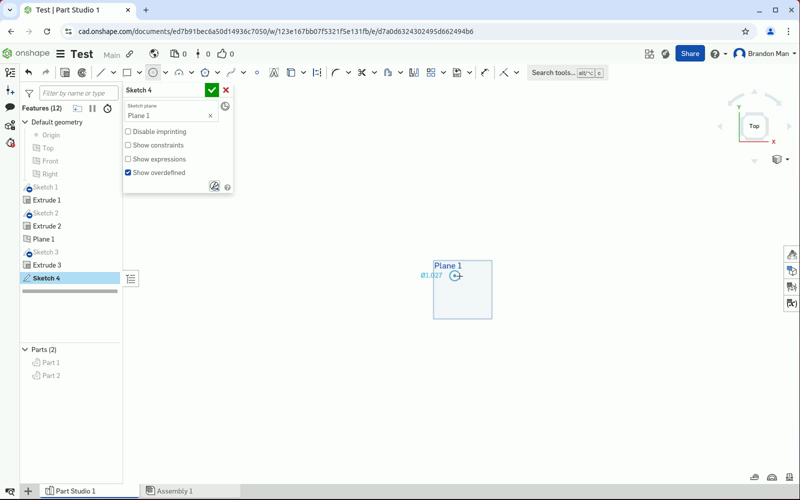
scroll(6)
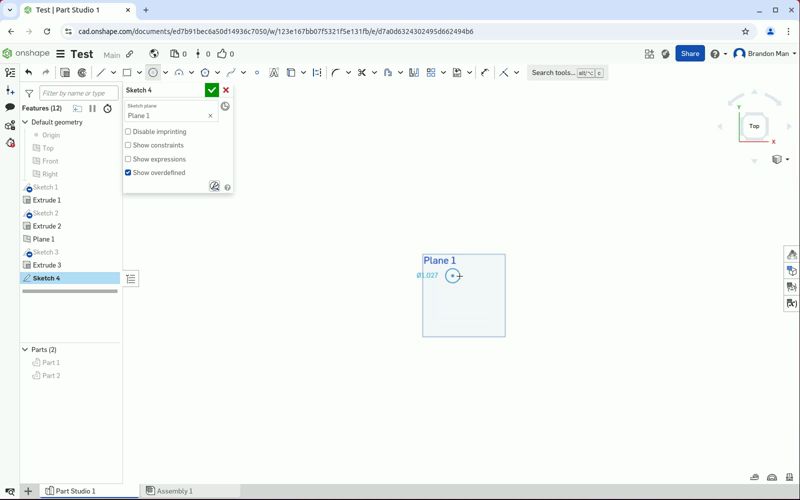
scroll(6)
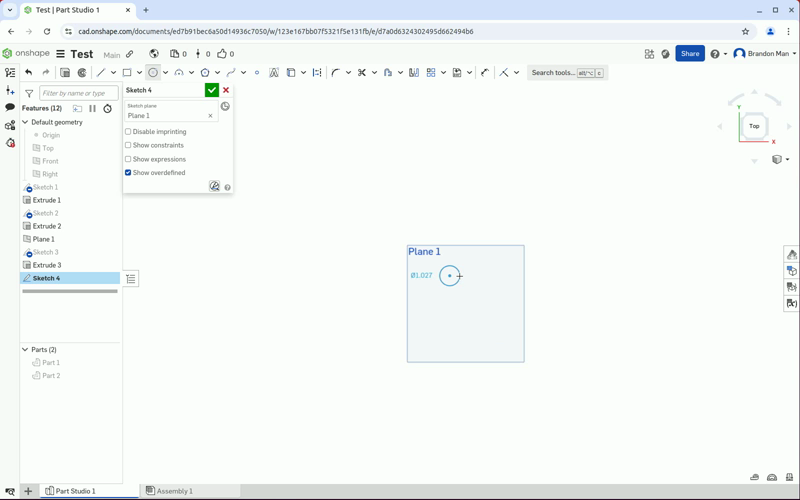
scroll(6)
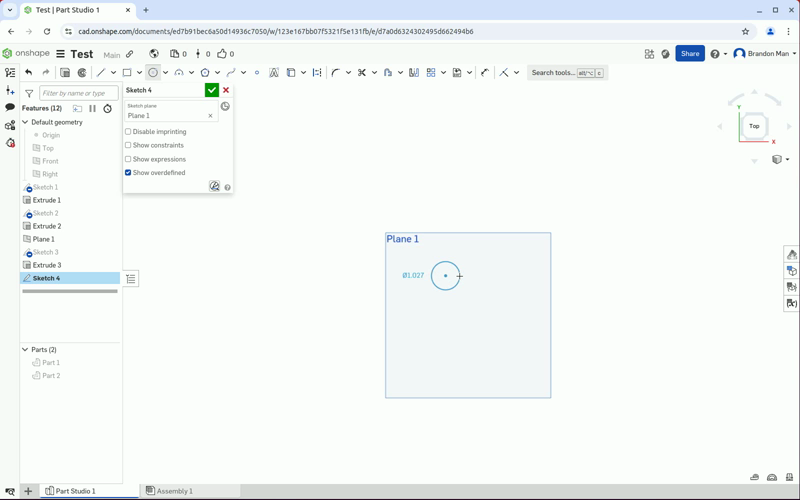
scroll(6)
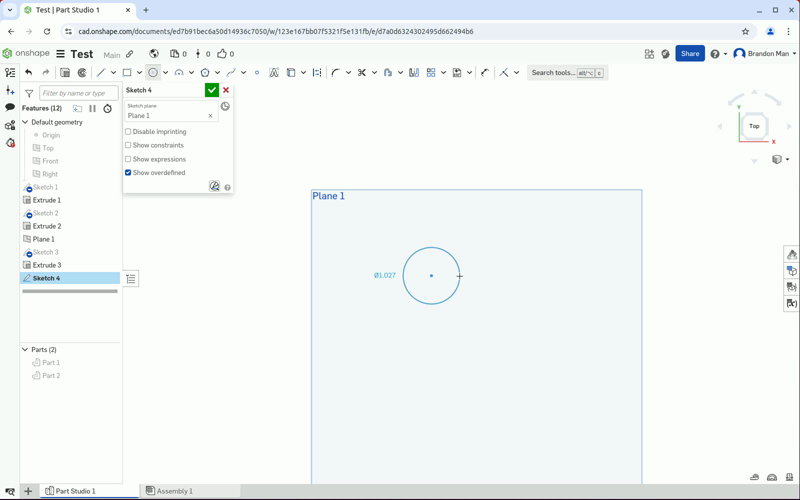
click(459, 275)
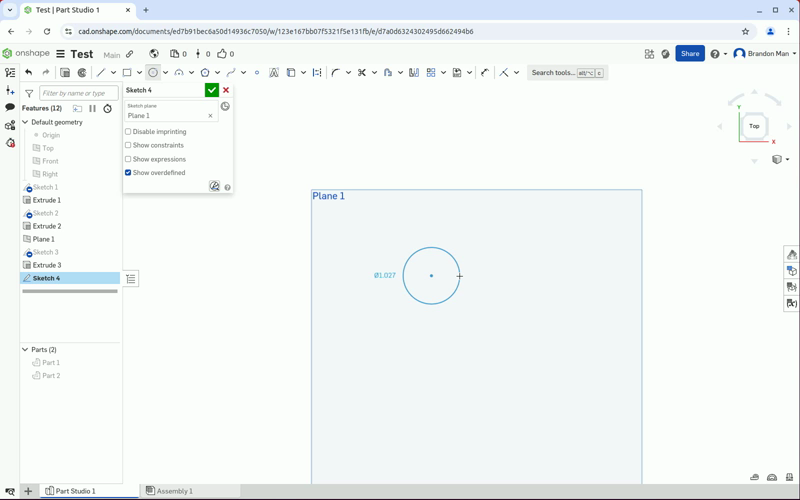
scroll(-6)
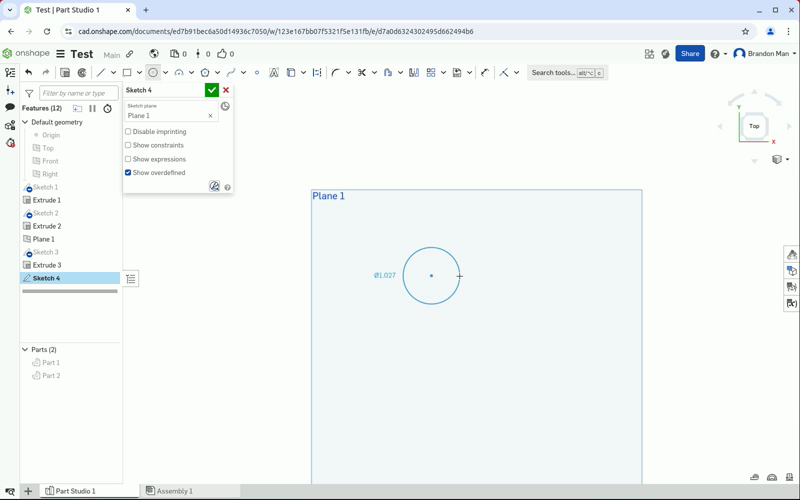
scroll(-6)
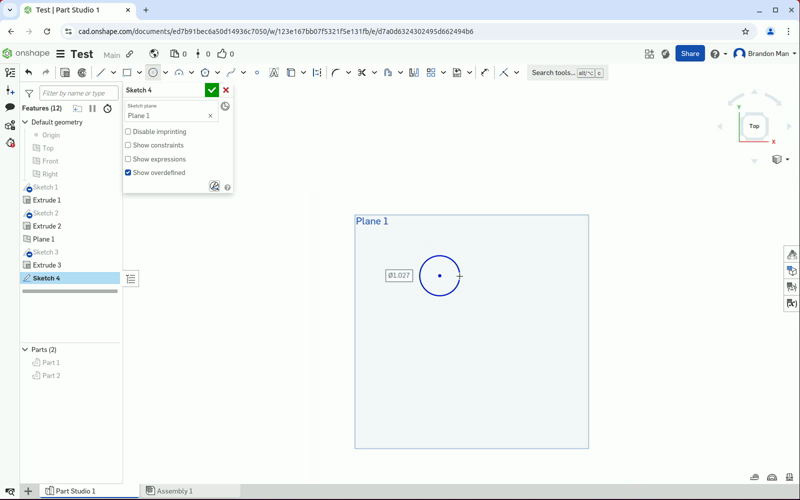
scroll(-6)
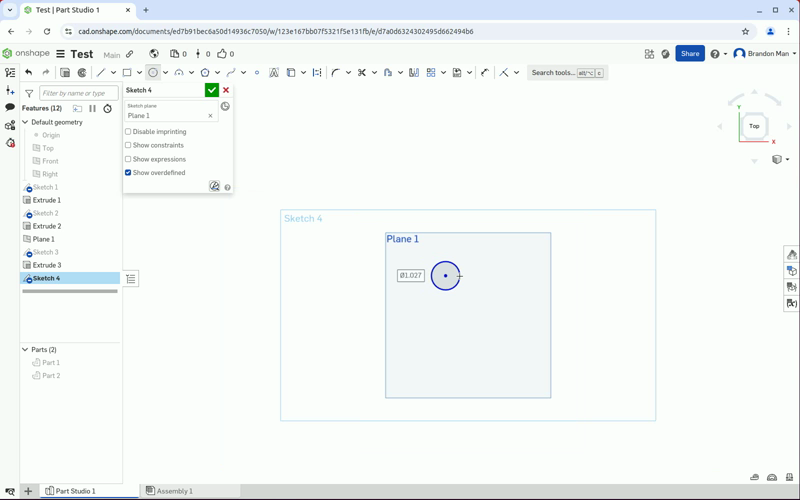
scroll(-6)
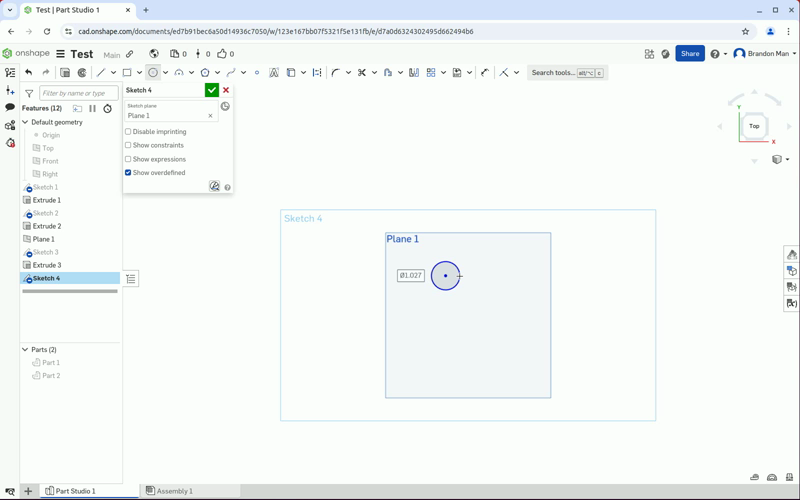
scroll(-6)
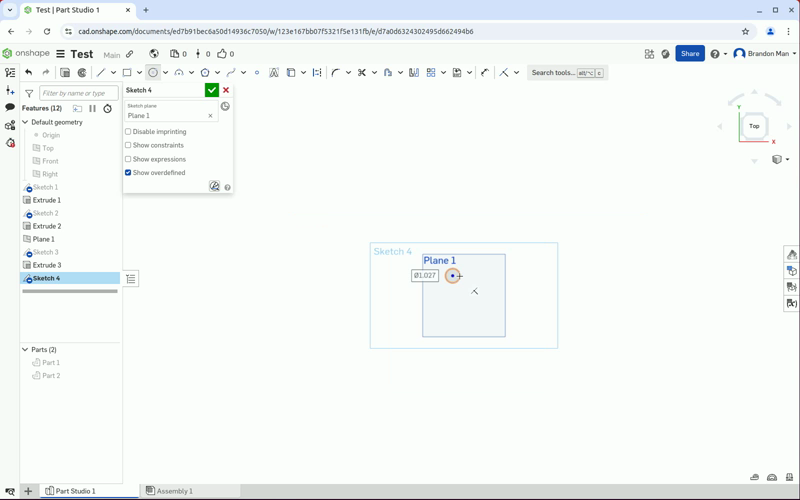
scroll(-6)
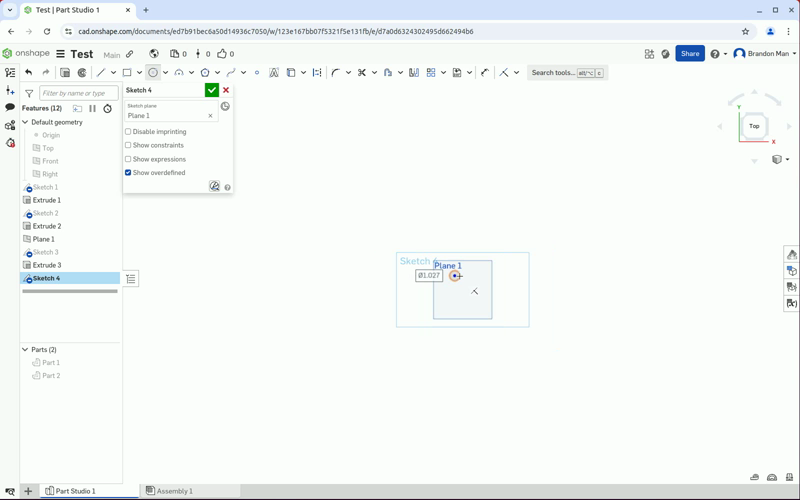
scroll(-6)
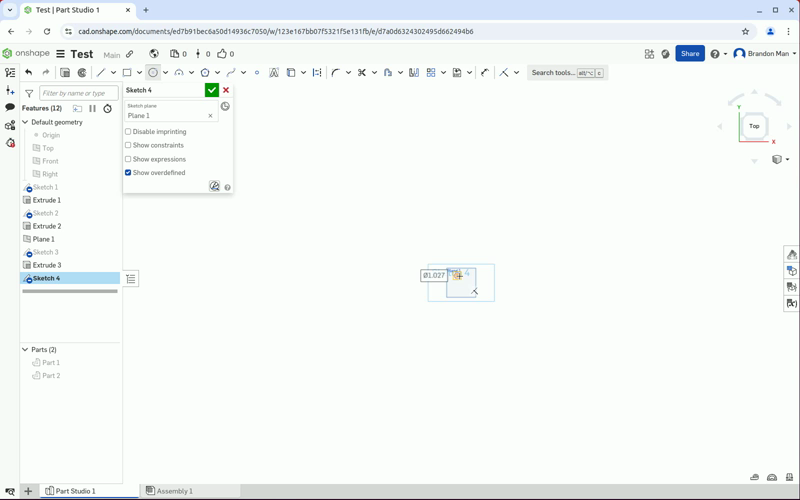
key(esc)
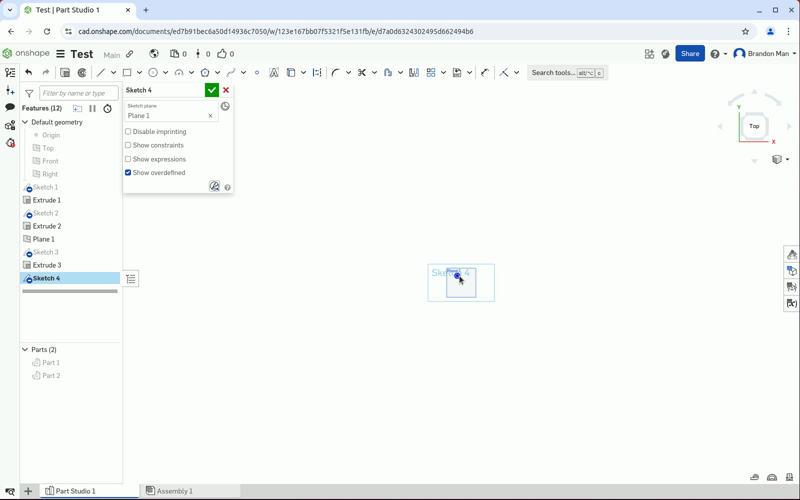
mouse_move(458, 273)
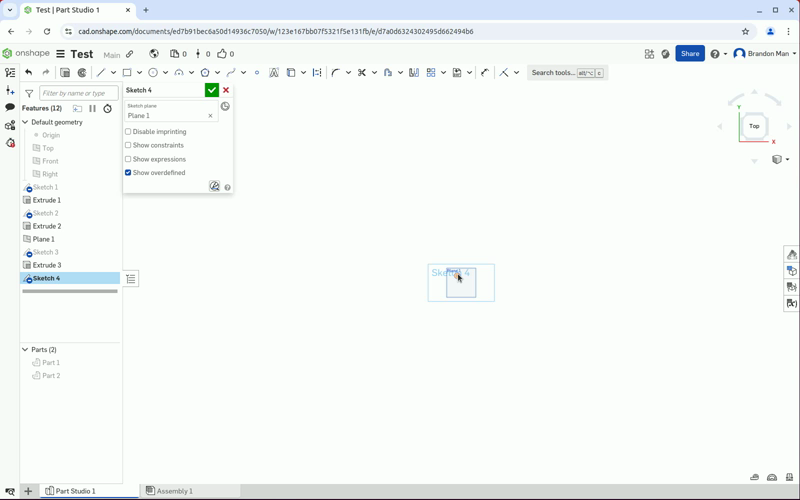
scroll(6)
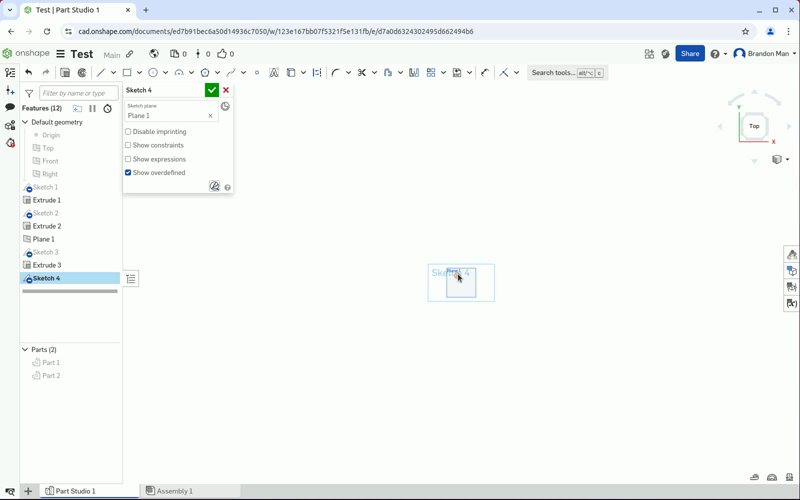
scroll(6)
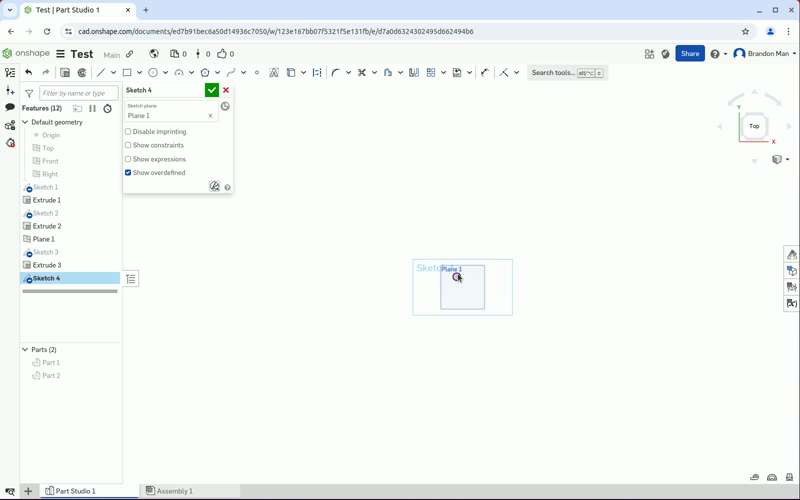
scroll(6)
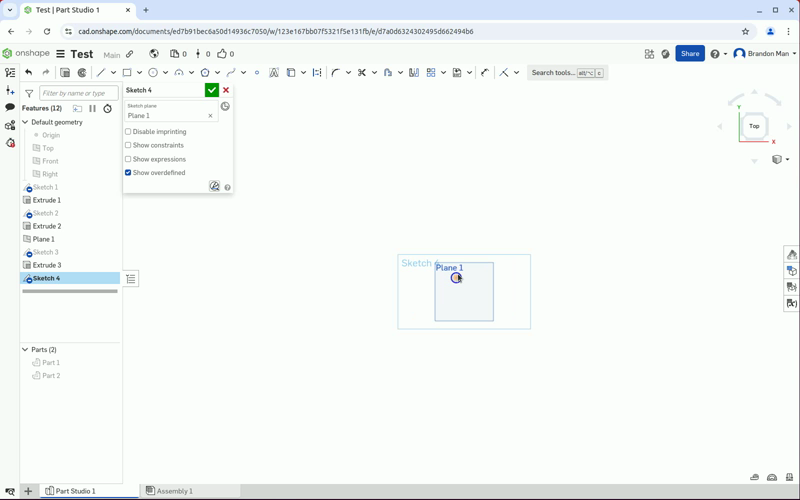
scroll(6)
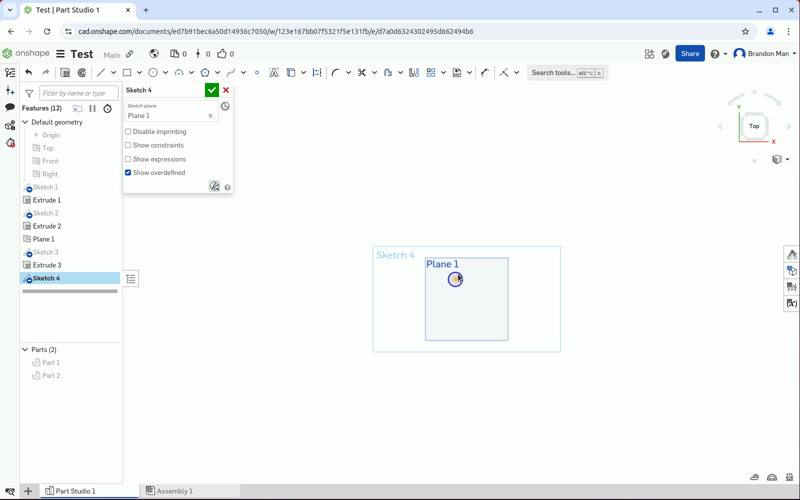
scroll(6)
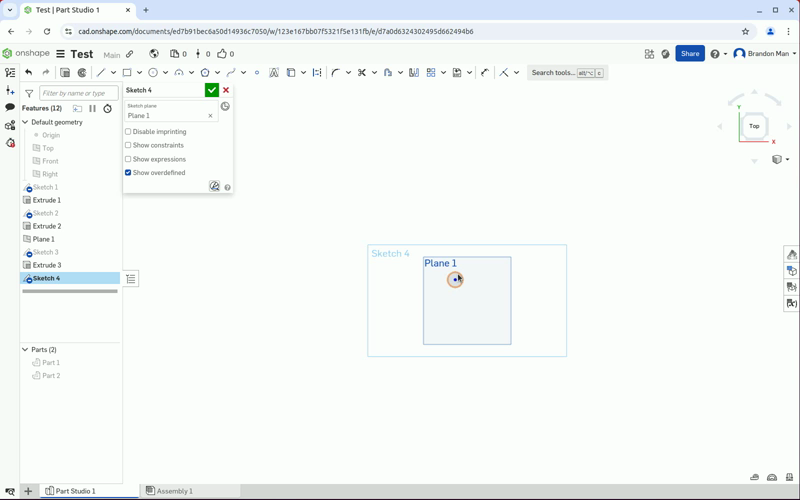
scroll(6)
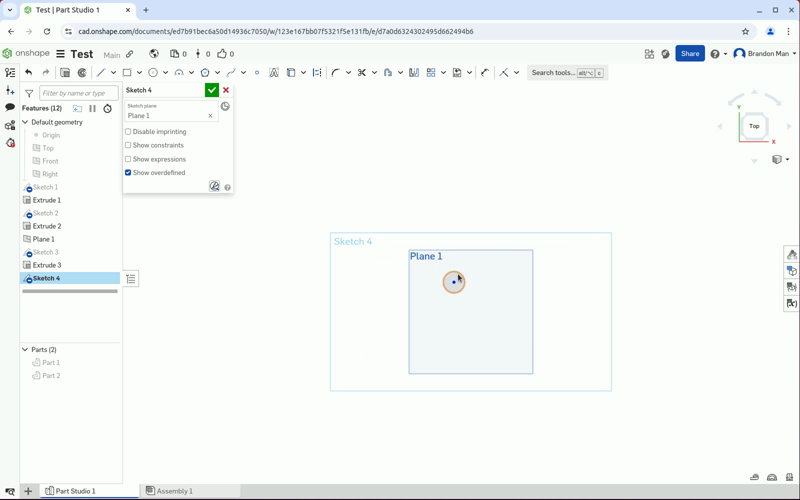
scroll(6)
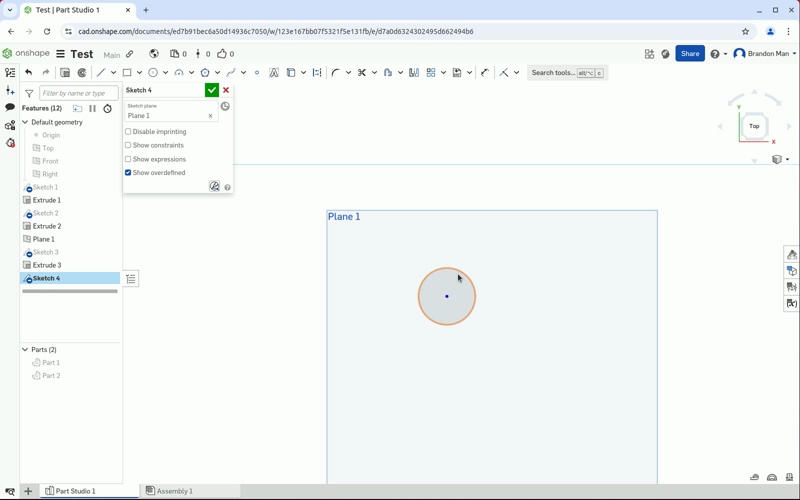
click(458, 273)
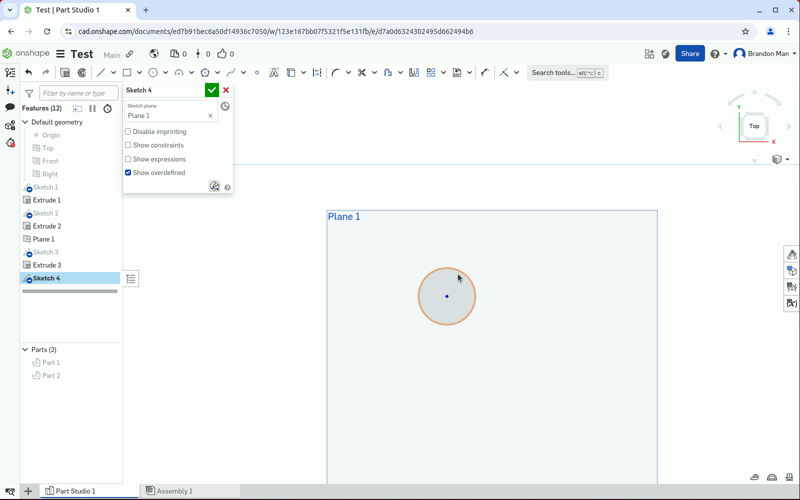
scroll(-6)
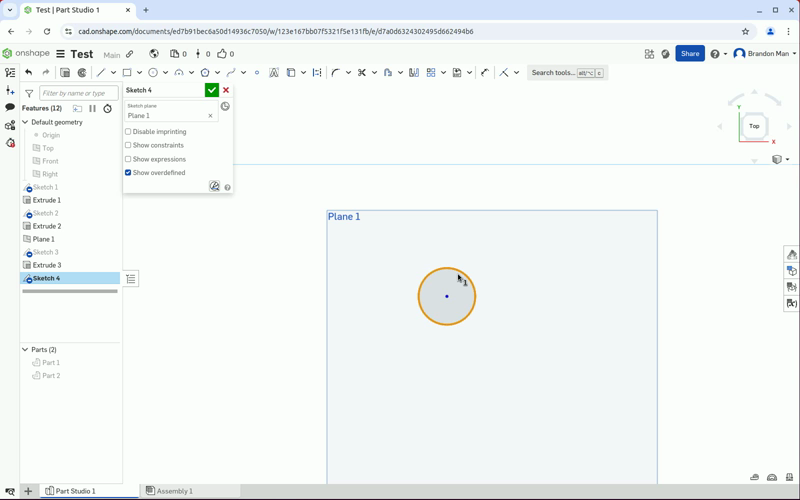
scroll(-6)
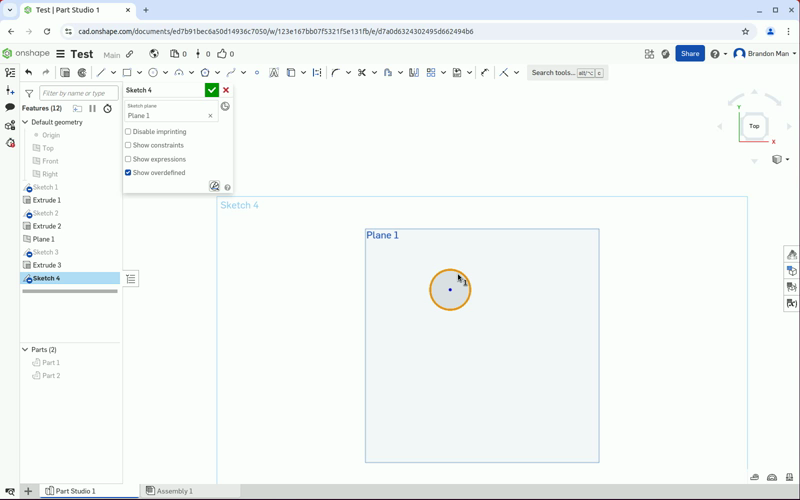
scroll(-6)
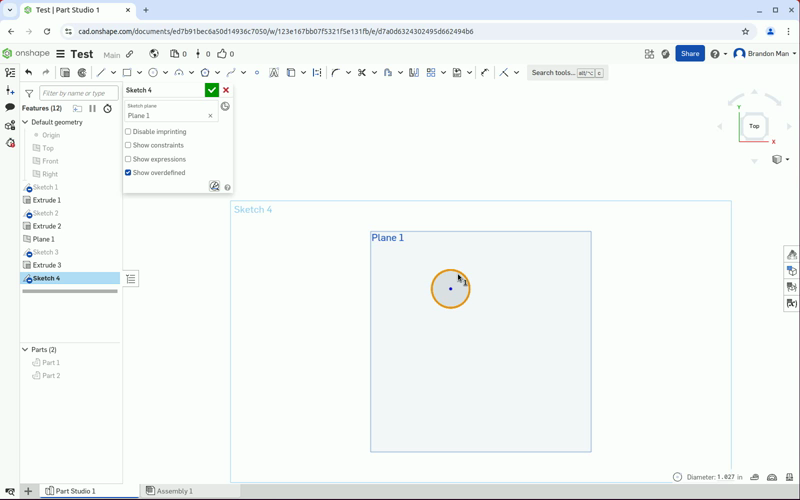
scroll(-6)
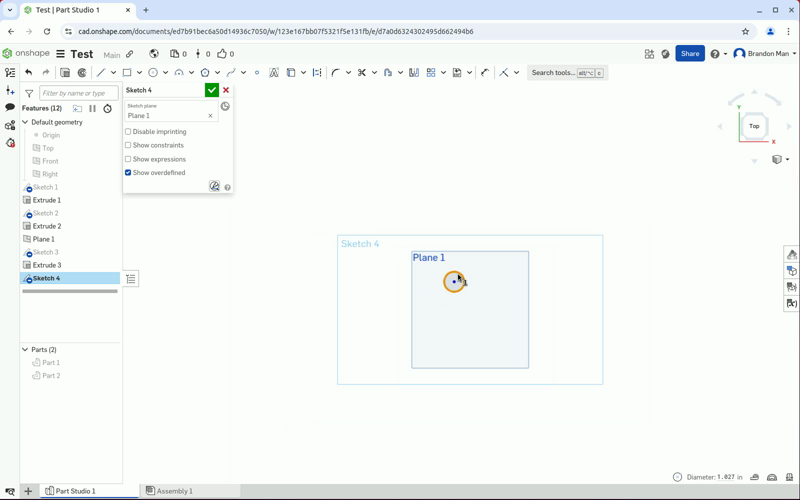
scroll(-6)
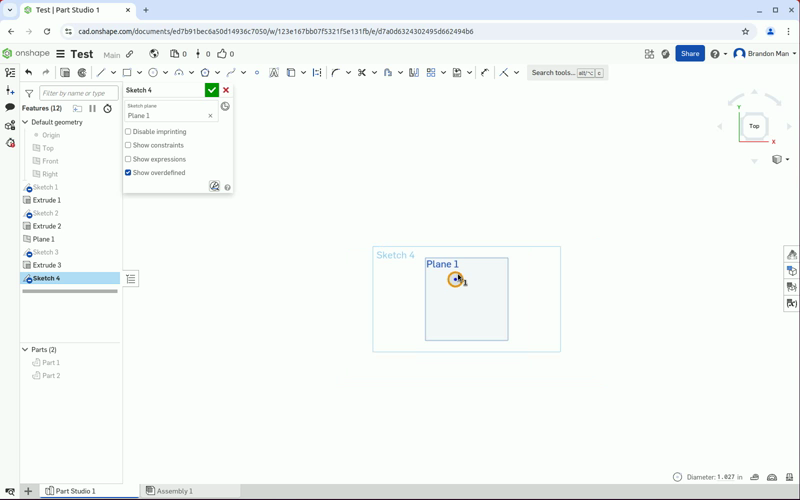
scroll(-6)
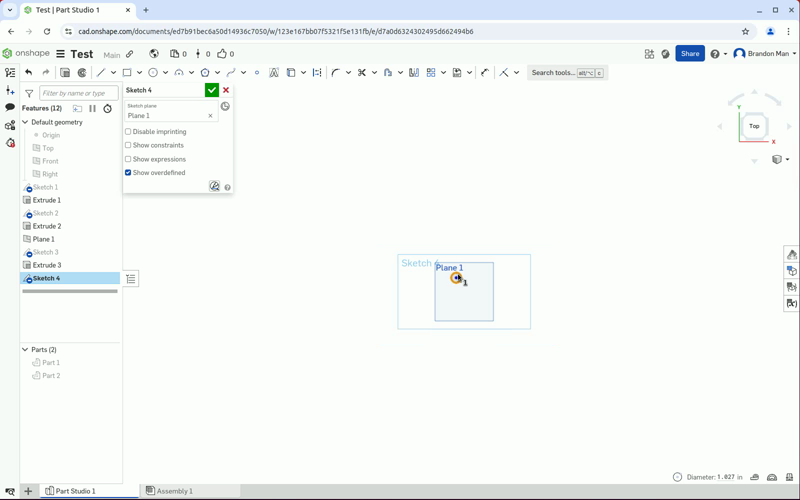
scroll(-6)
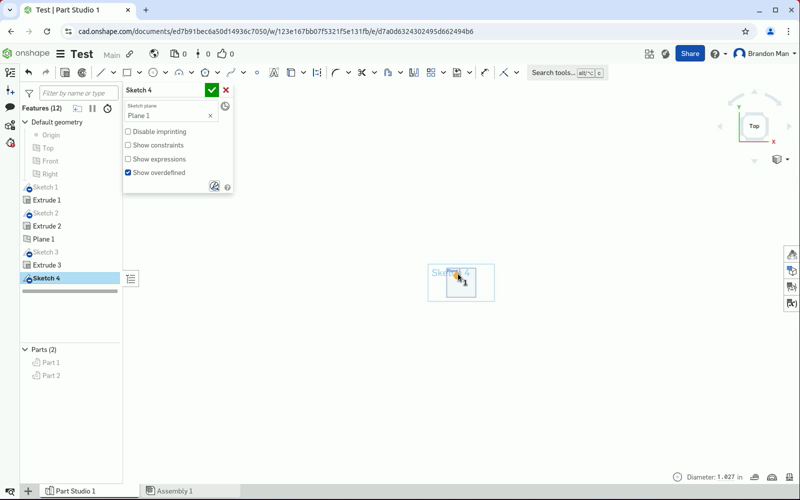
mouse_move(73, 352)
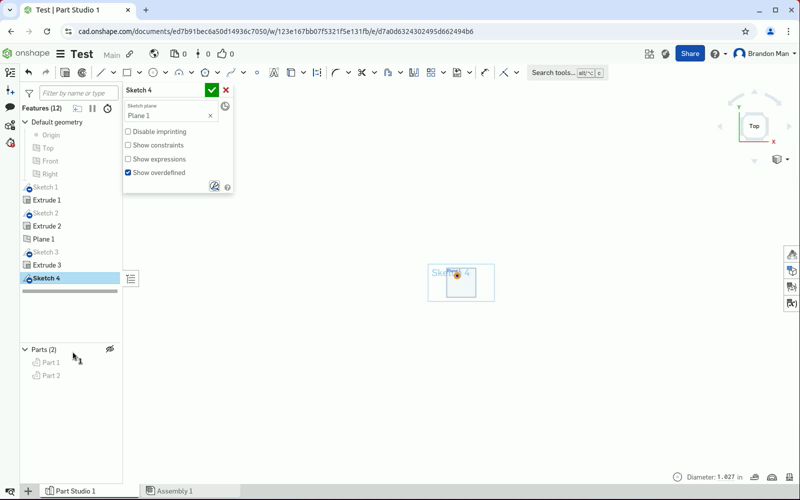
key(shift+y)
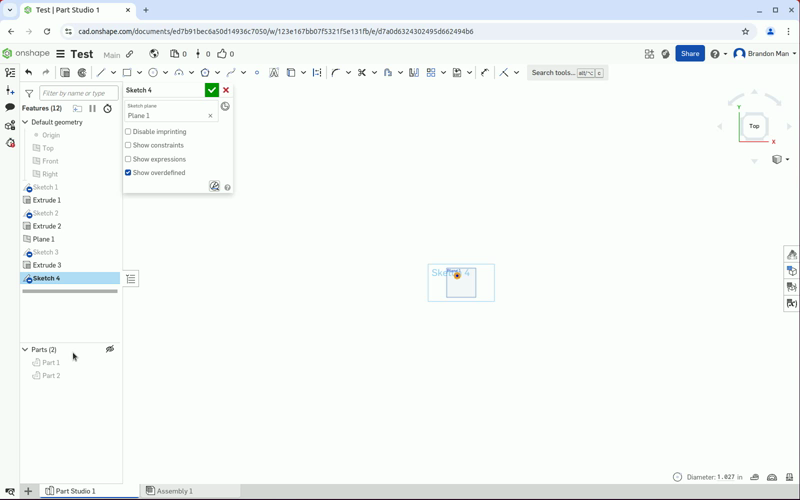
key(shift+e)
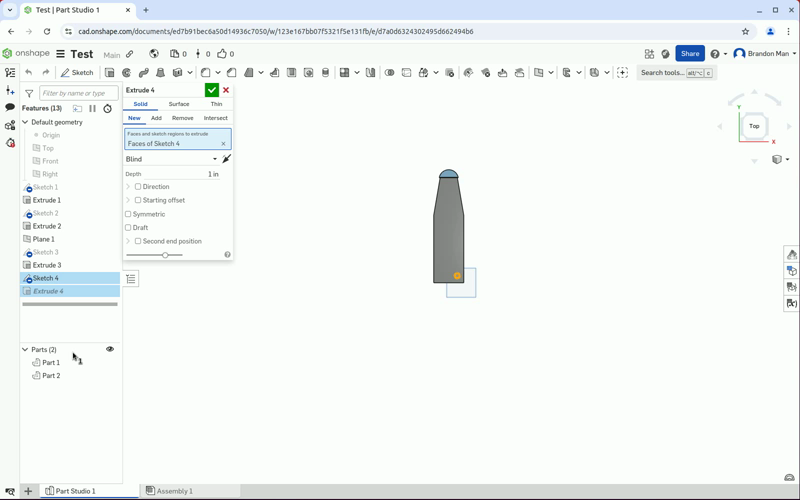
mouse_move(143, 106)
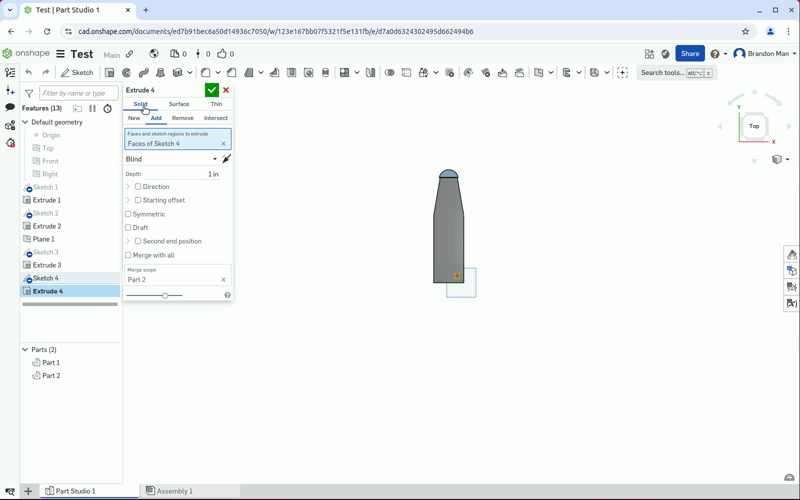
click(143, 106)
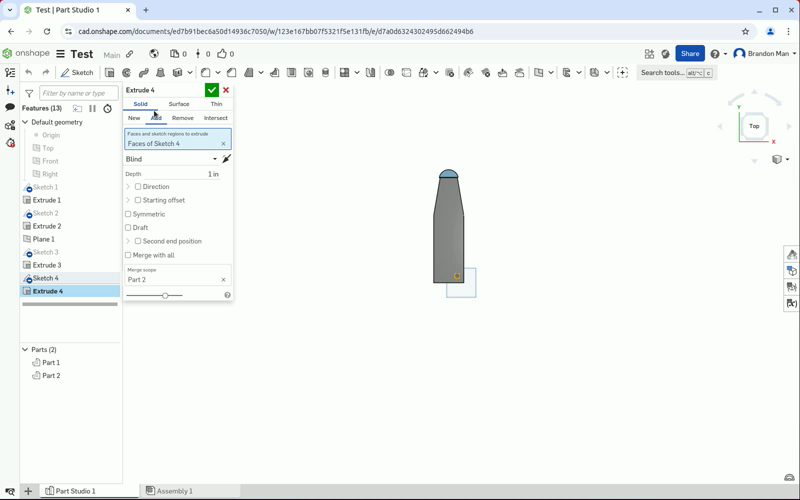
mouse_move(186, 120)
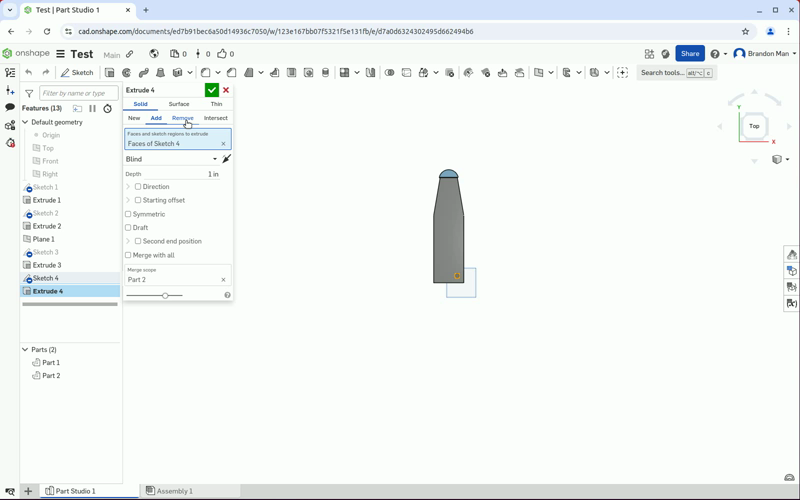
click(186, 120)
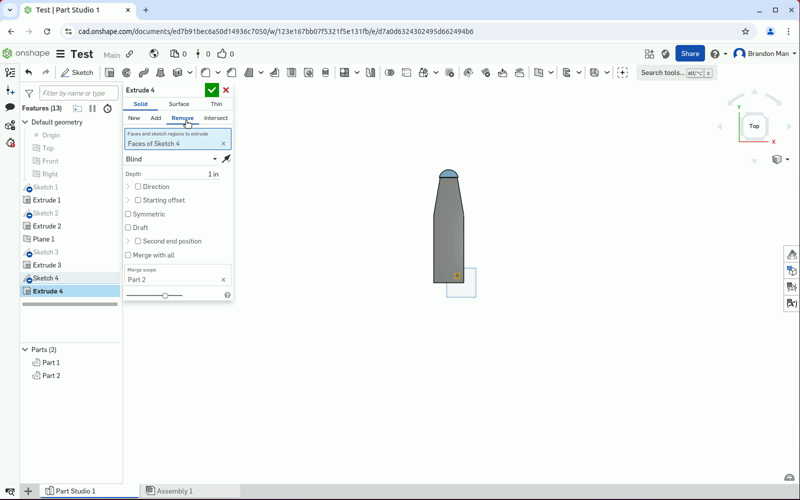
key(tab, 4)
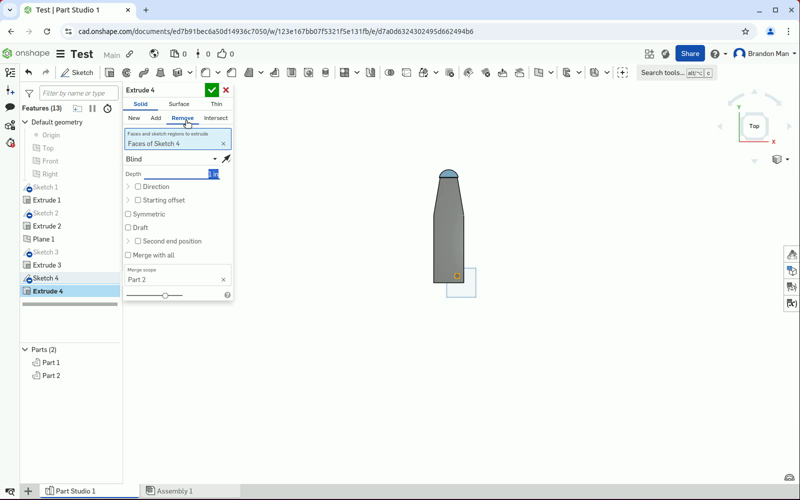
text(6.258)
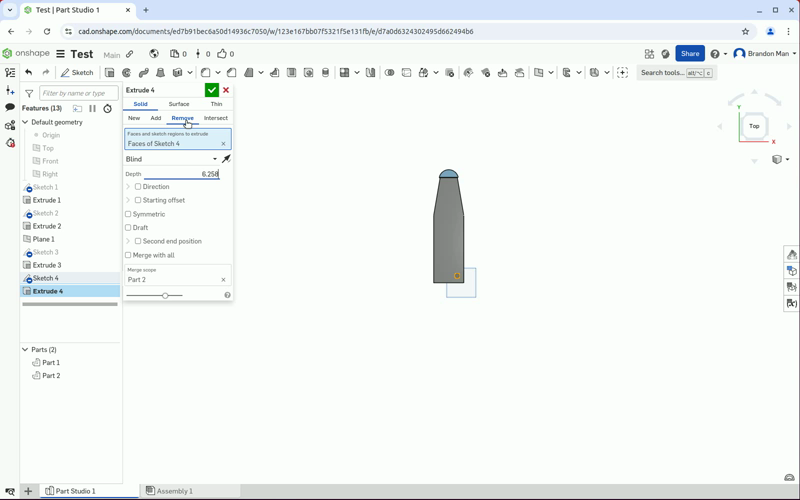
key(tab, 6)
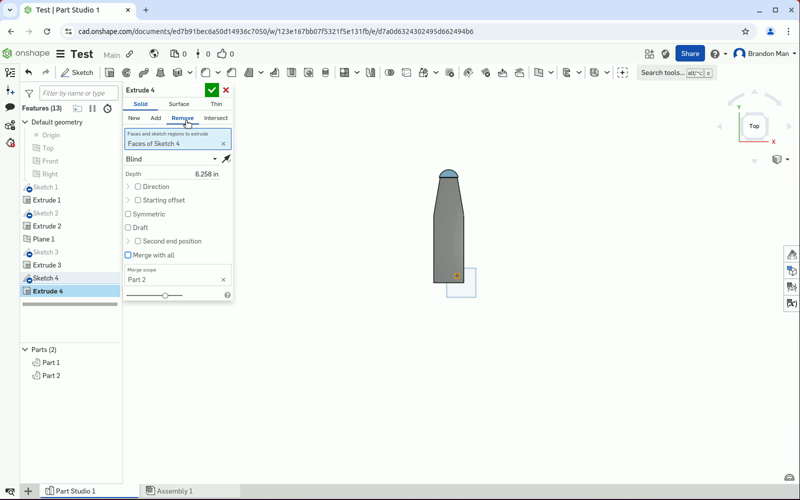
key(space)
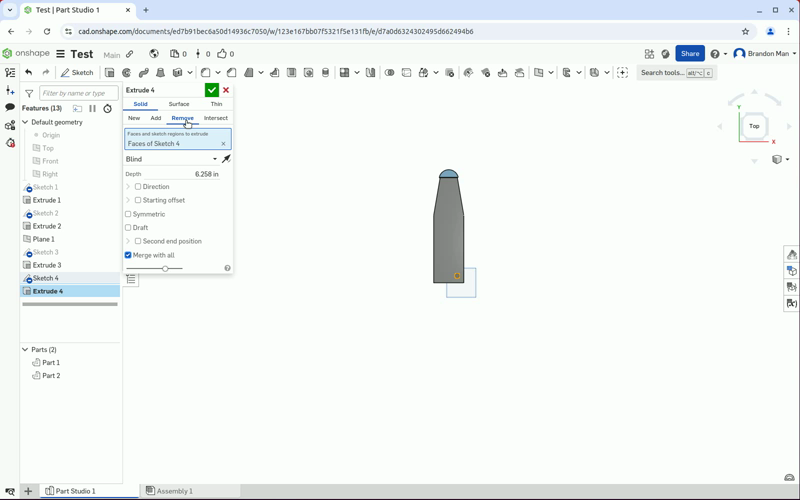
key(enter)
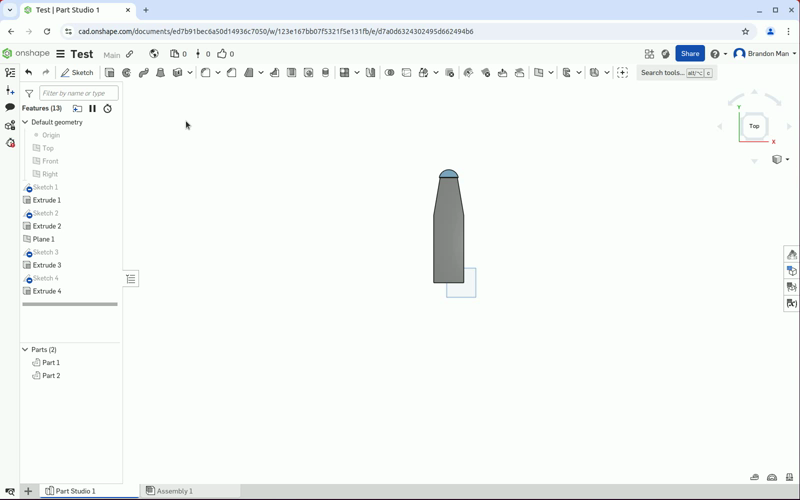
key(shift+h)
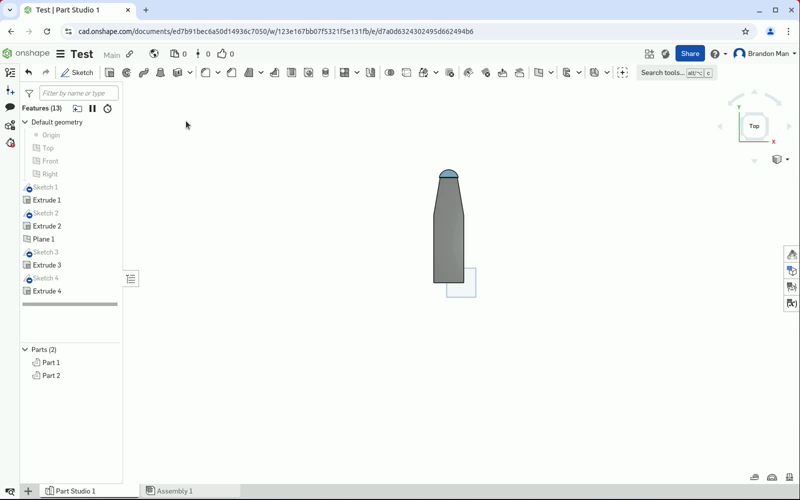
key(shift+h)
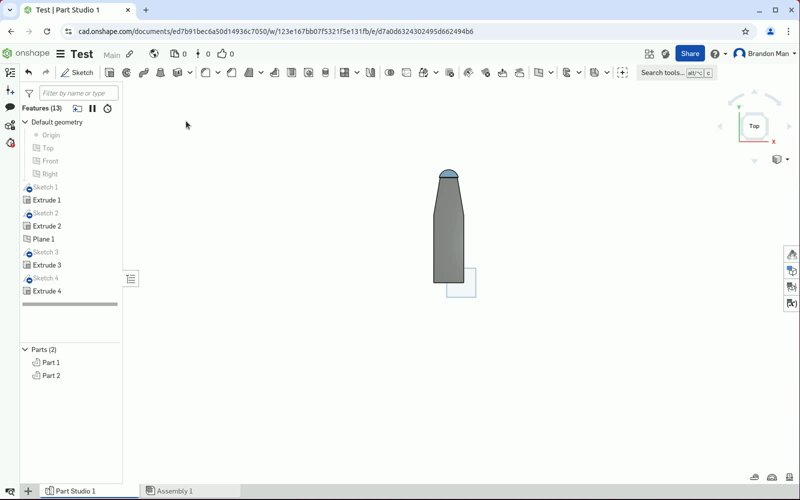
key(shift+7)
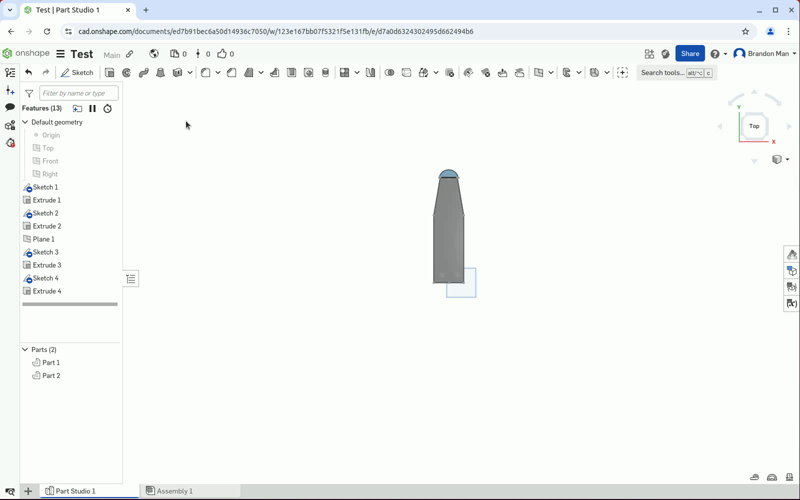
key(up, 3)
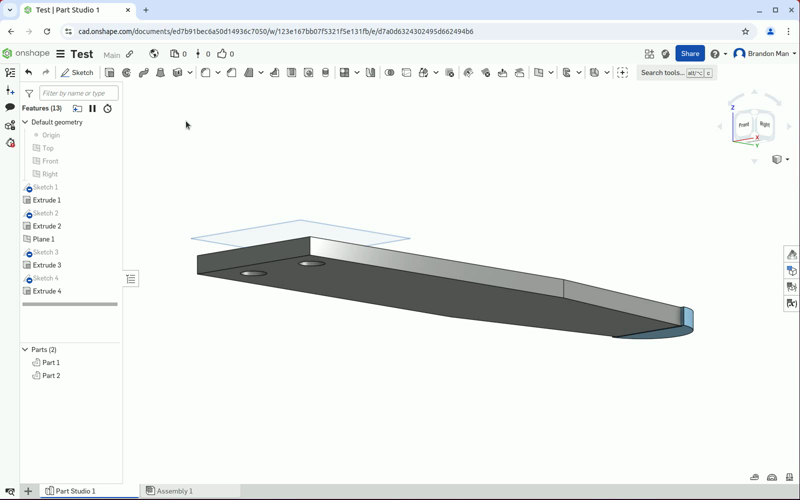
key(left, 3)
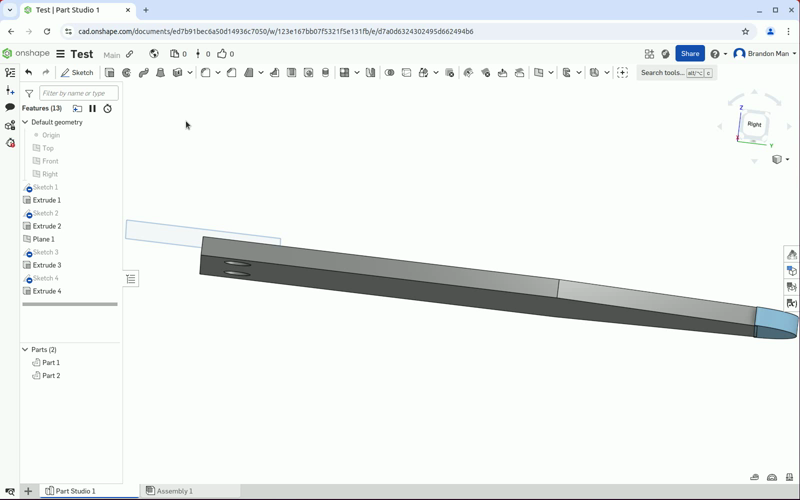
key(right, 3)
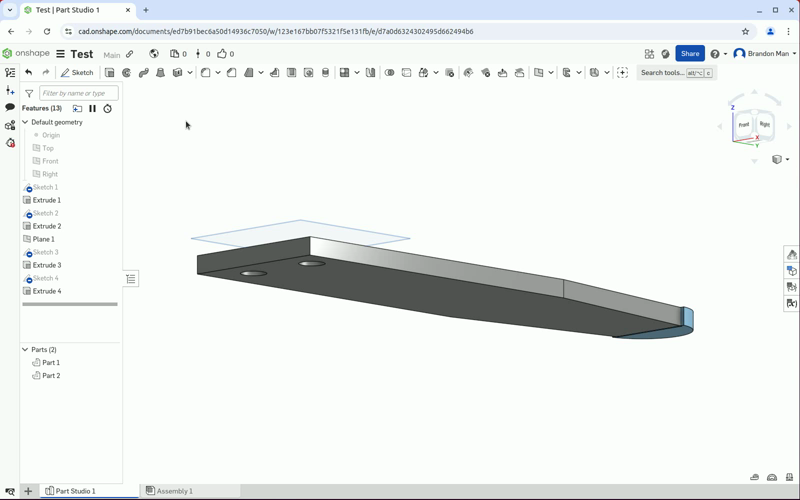
key(down, 3)
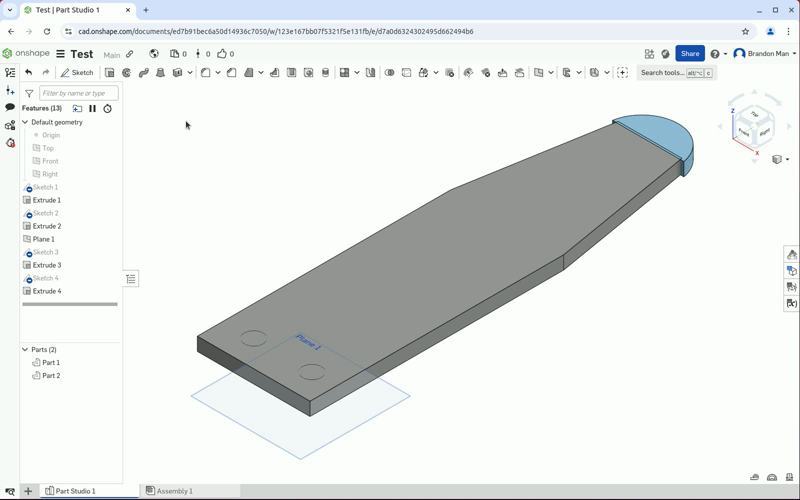
mouse_move(73, 189)
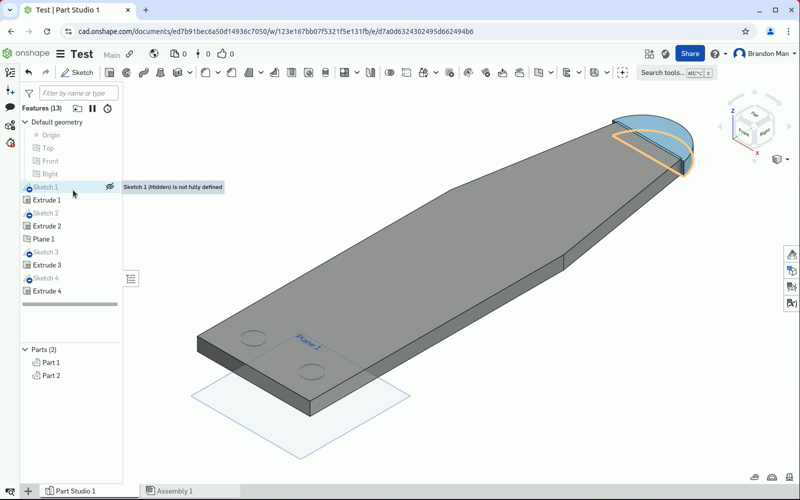
click(73, 189)